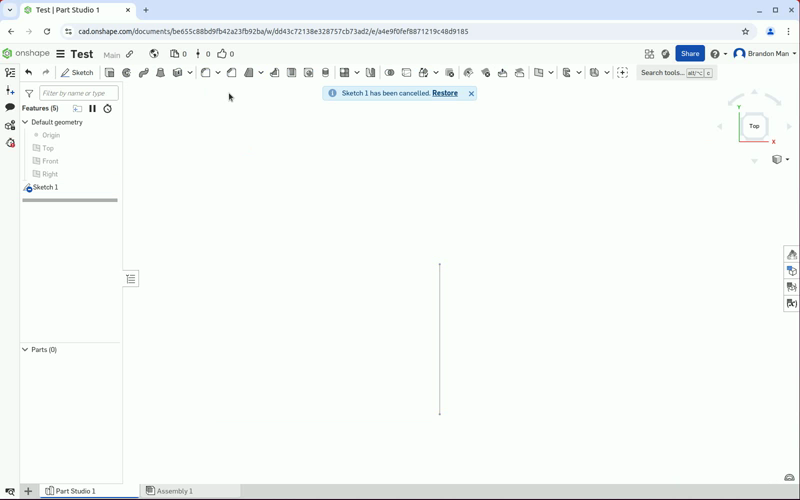
key(shift+h)
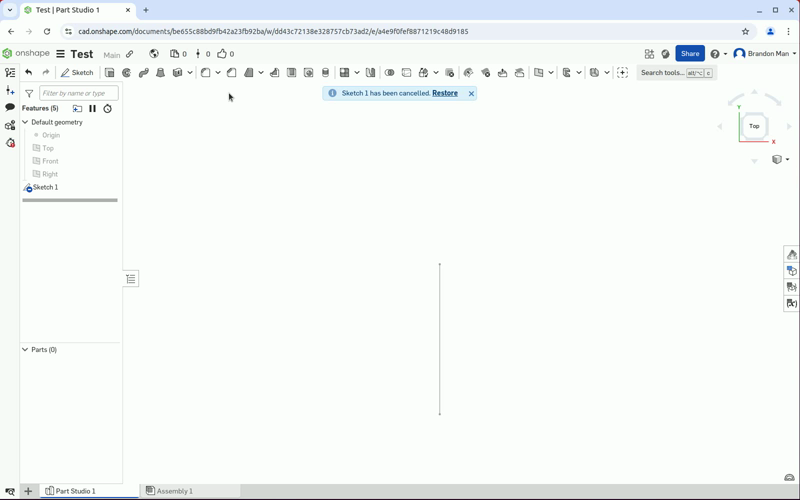
key(shift+s)
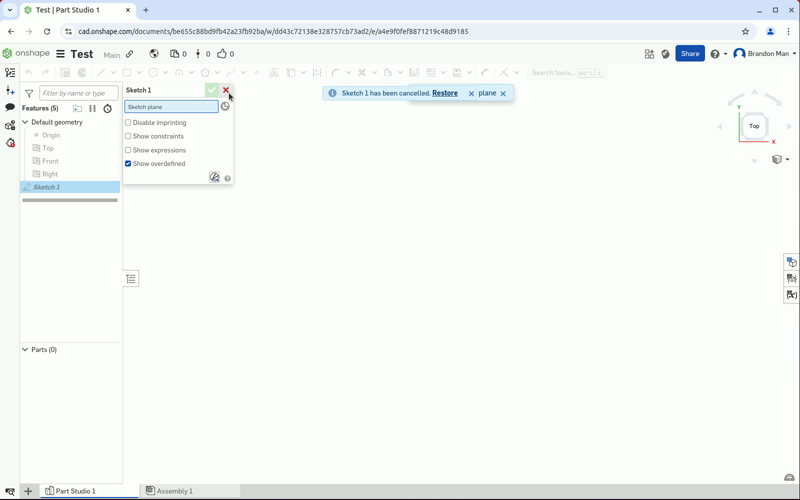
mouse_move(73, 150)
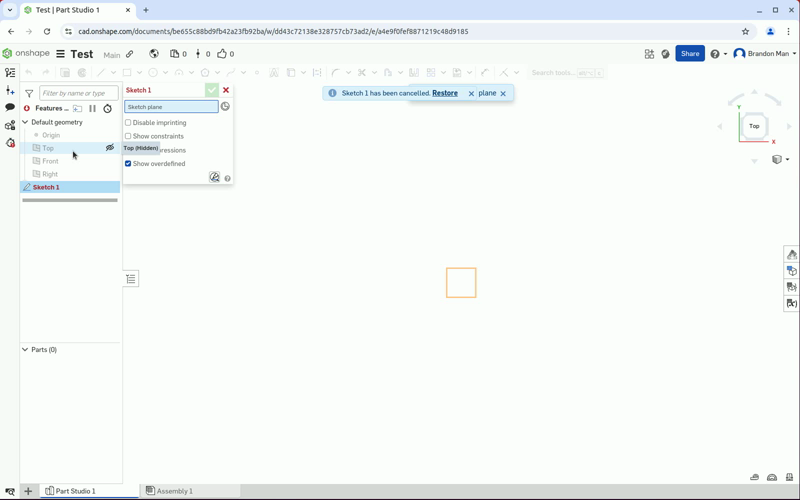
click(73, 150)
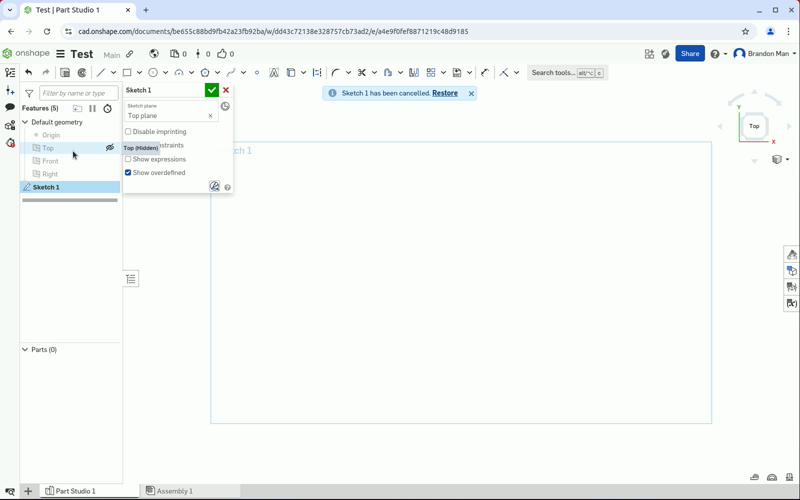
mouse_move(73, 352)
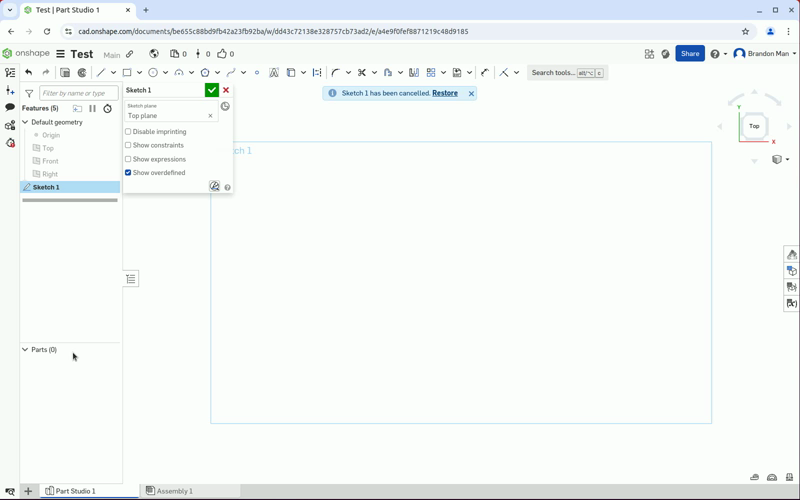
key(y)
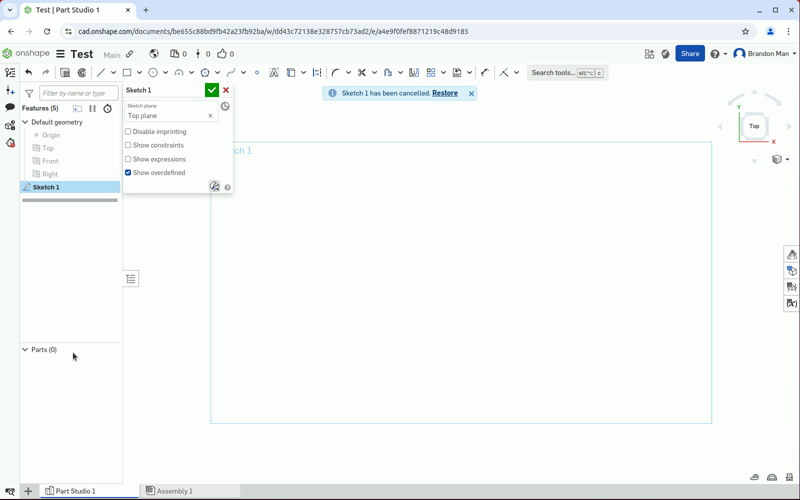
key(l)
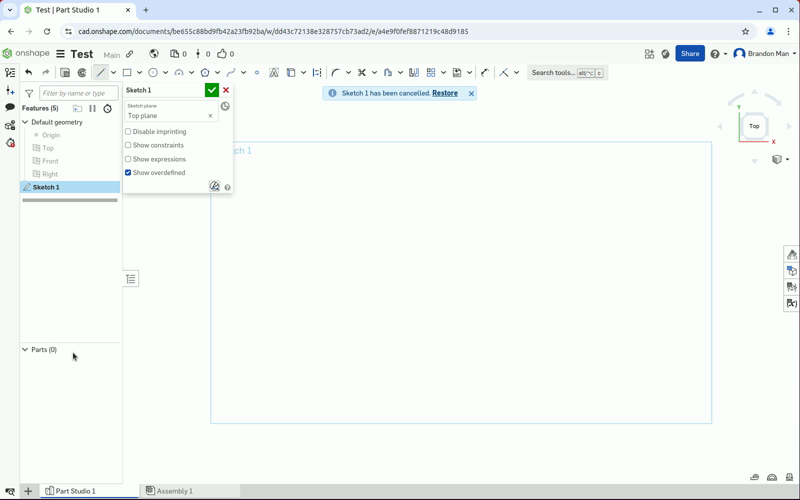
key_down(shift)
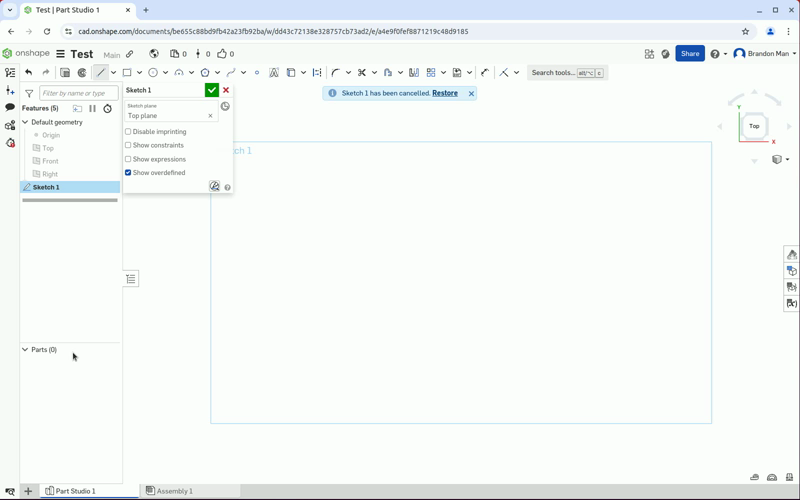
mouse_move(419, 357)
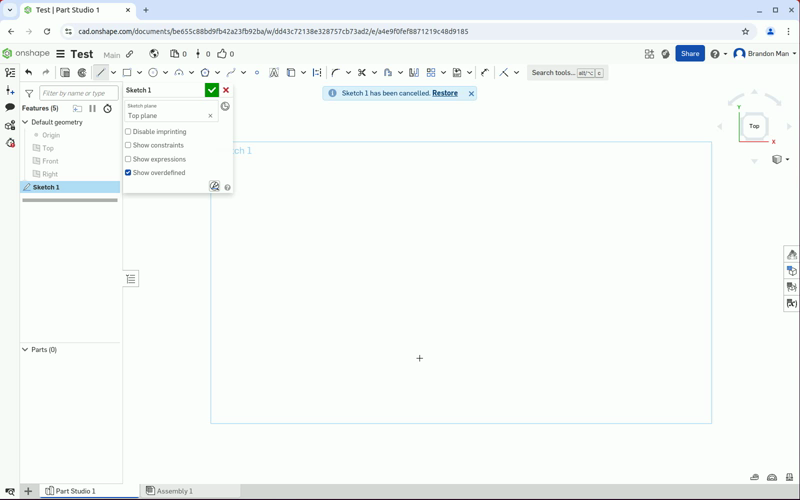
click(419, 357)
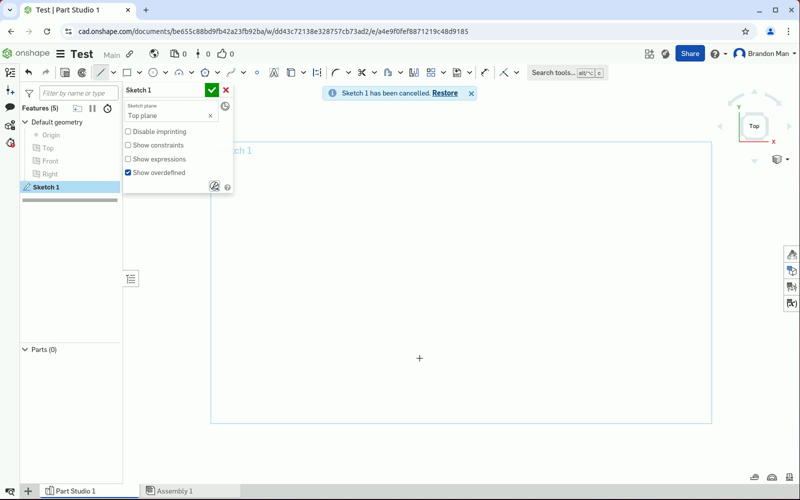
key_up(shift)
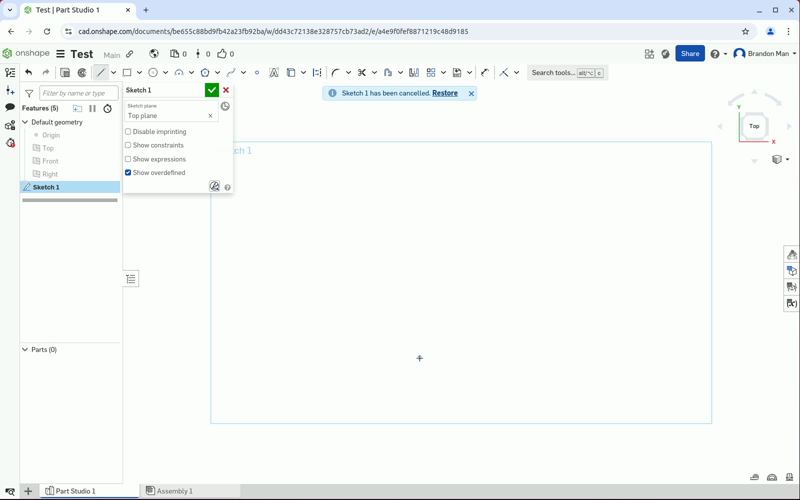
key_down(shift)
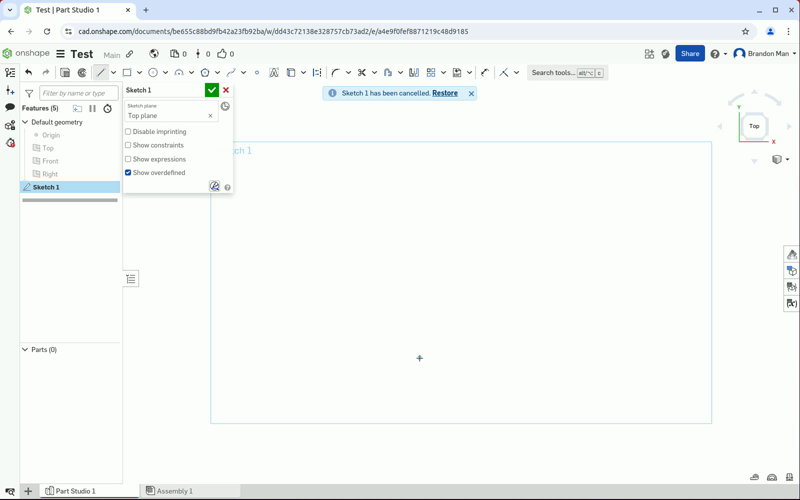
mouse_move(500, 357)
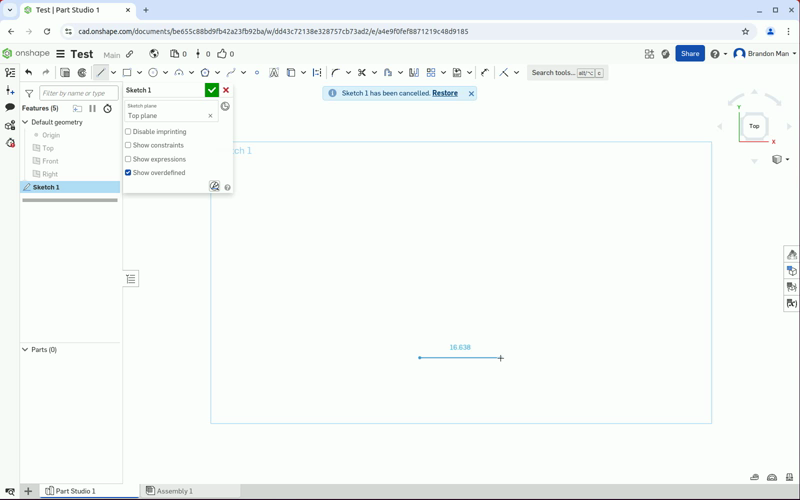
click(500, 357)
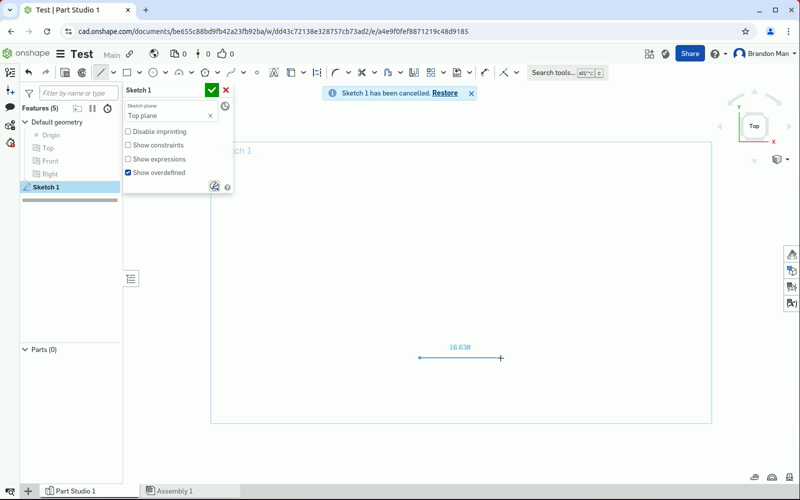
key_up(shift)
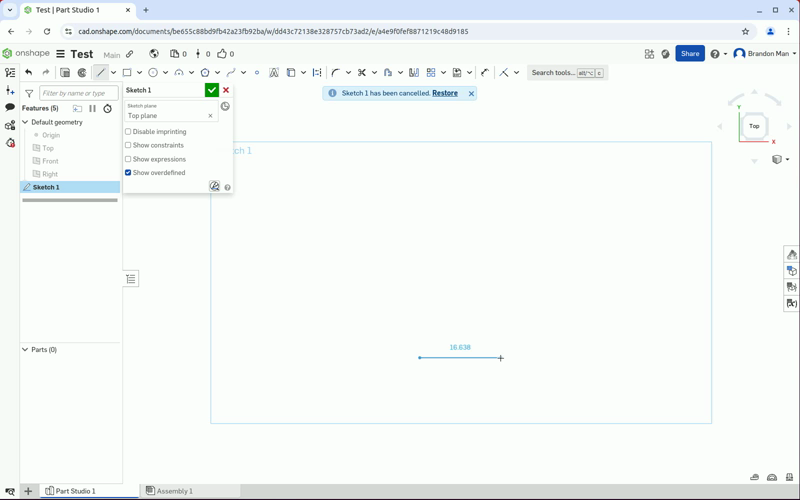
key_down(shift)
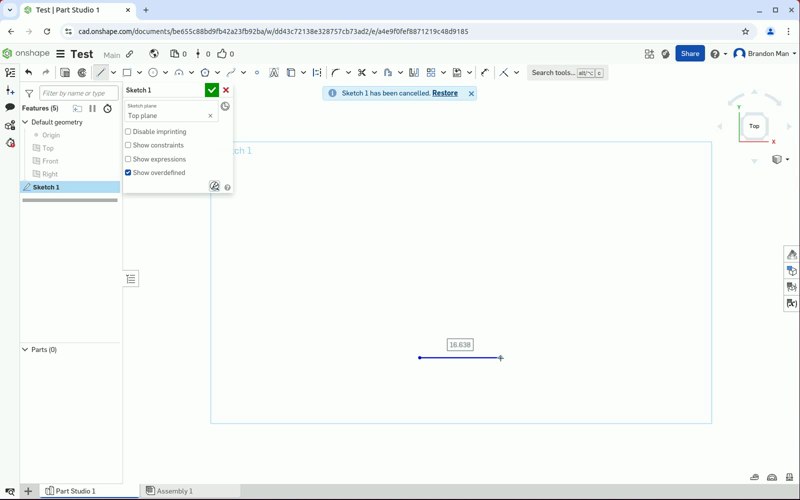
mouse_move(500, 231)
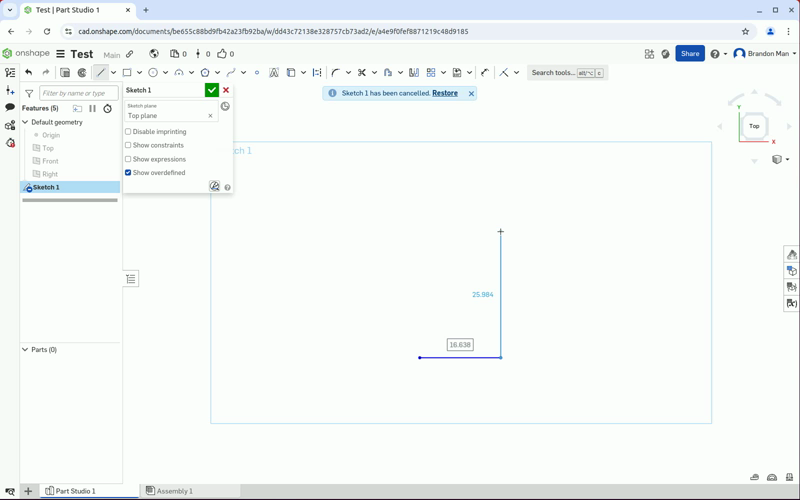
click(500, 231)
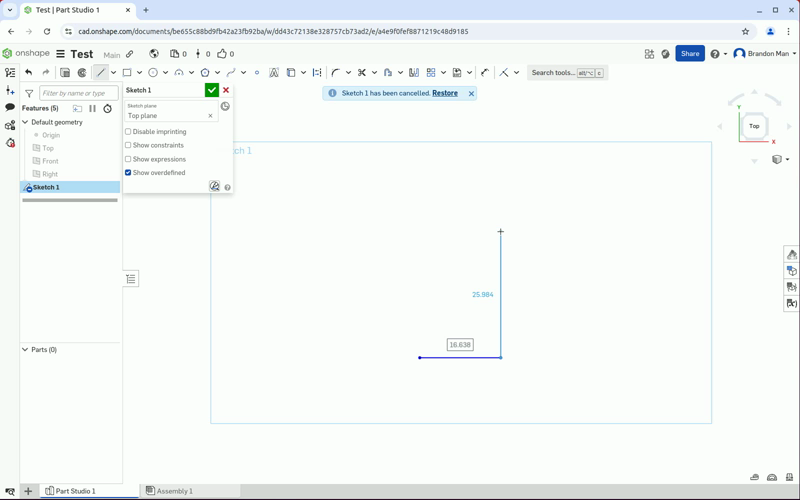
key_up(shift)
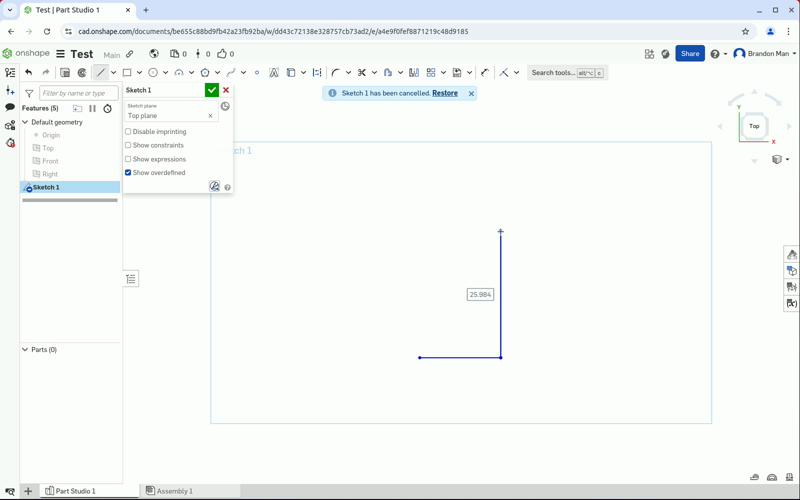
key_down(shift)
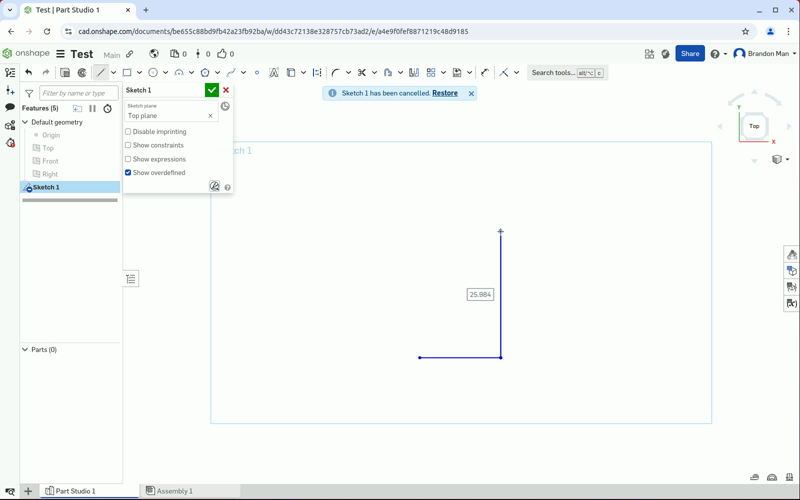
mouse_move(530, 231)
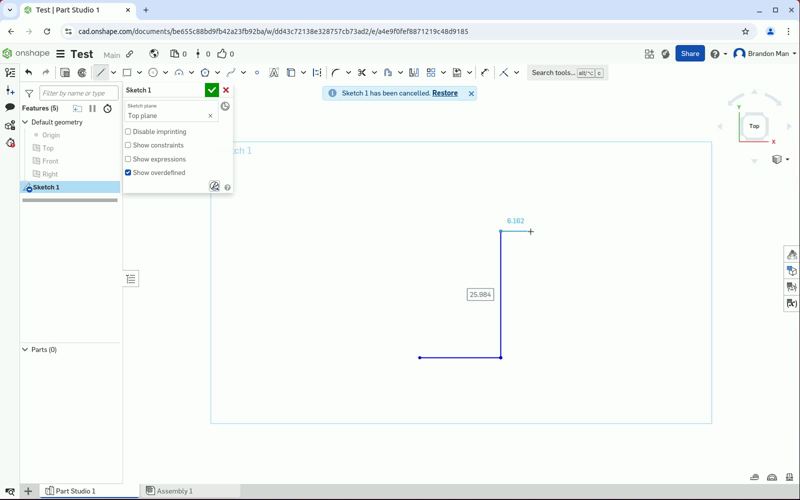
mouse_move(477, 207)
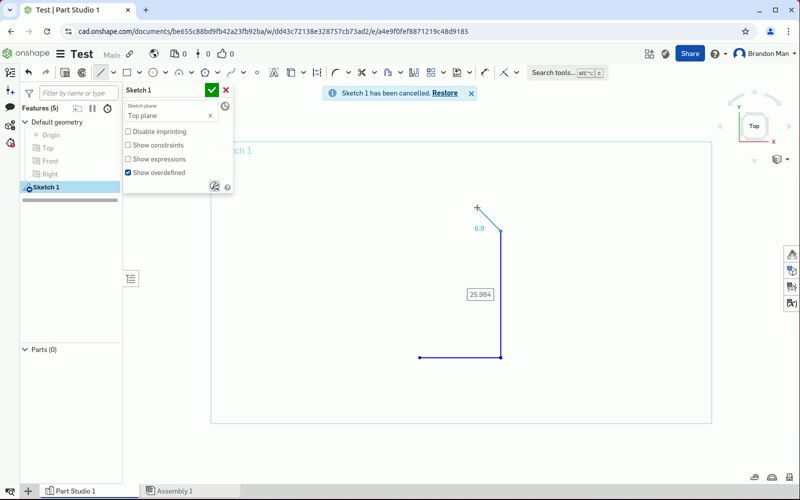
click(477, 207)
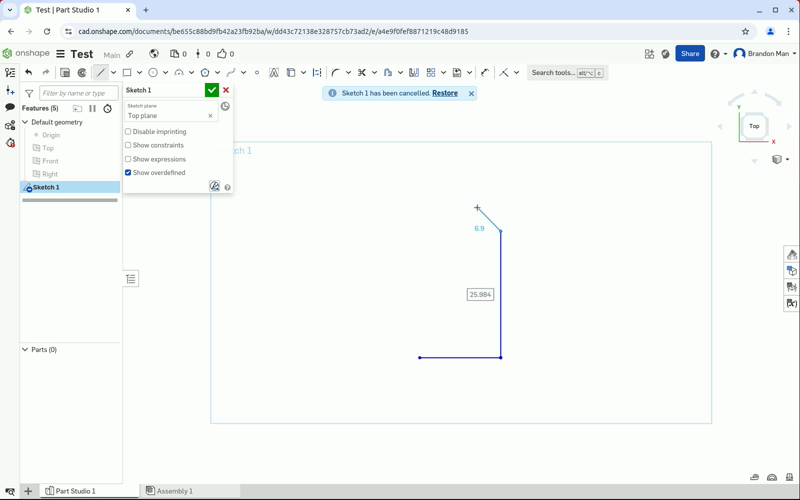
key_up(shift)
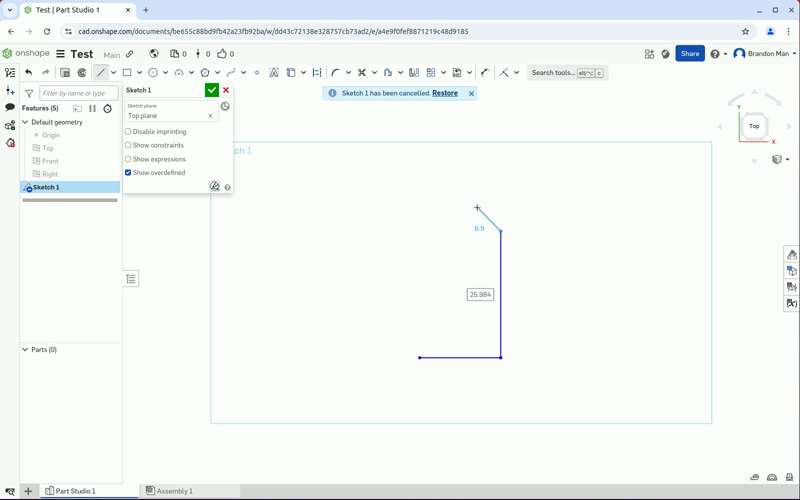
key_down(shift)
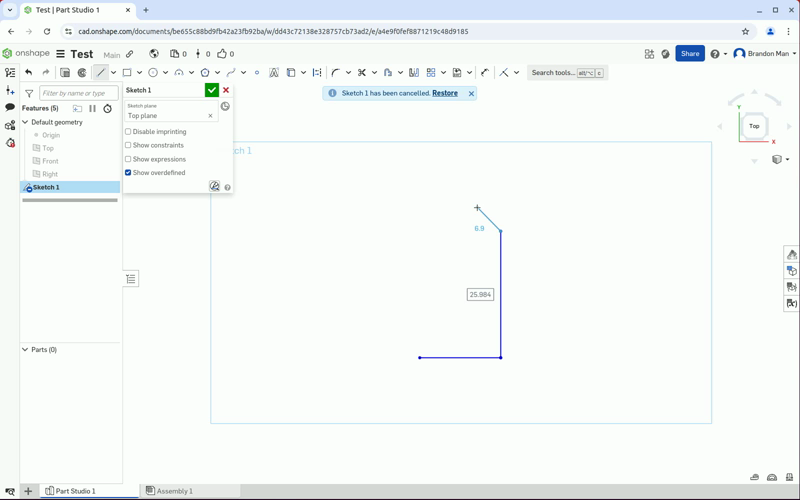
mouse_move(507, 207)
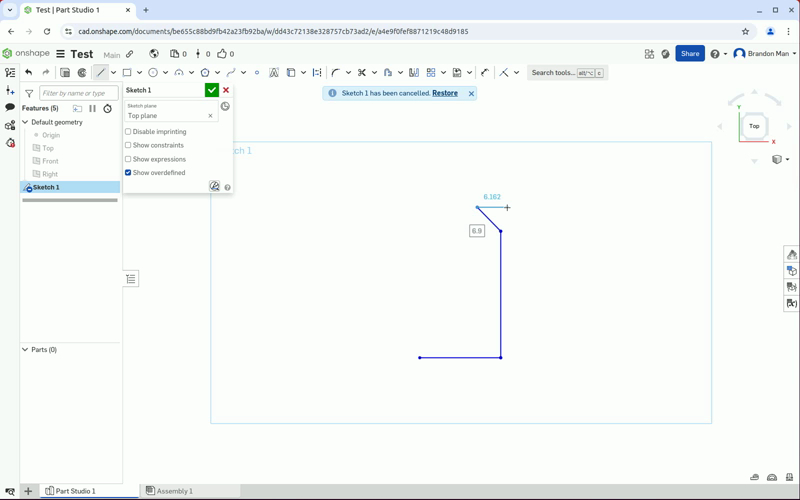
mouse_move(443, 207)
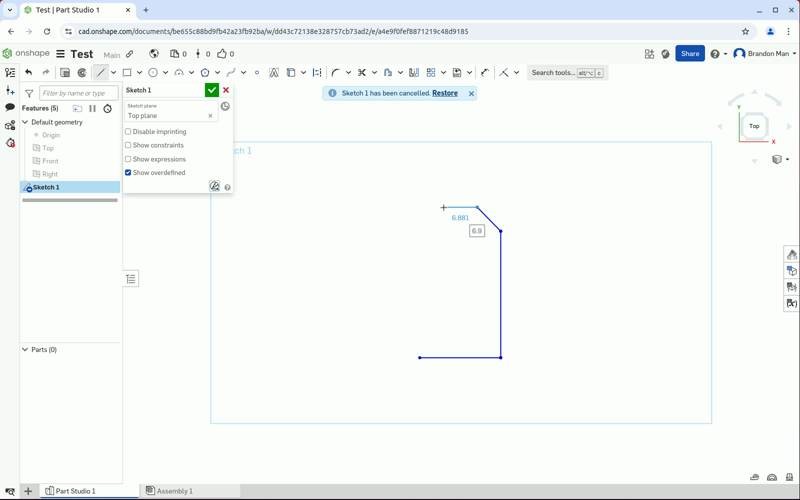
click(443, 207)
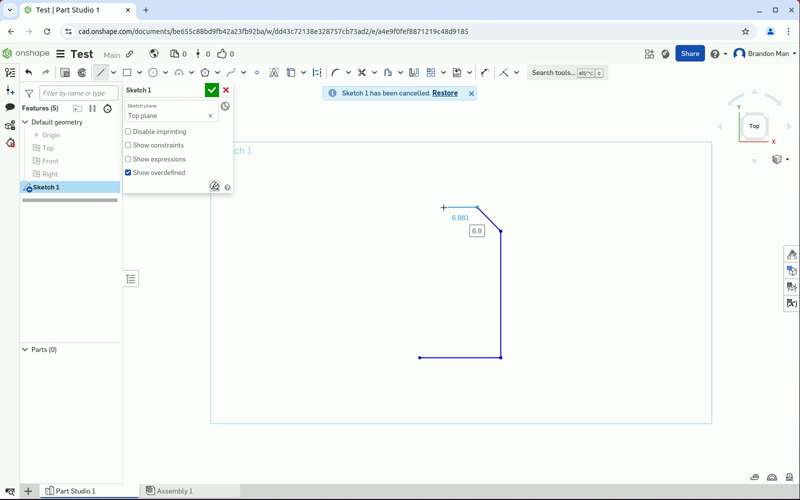
key_up(shift)
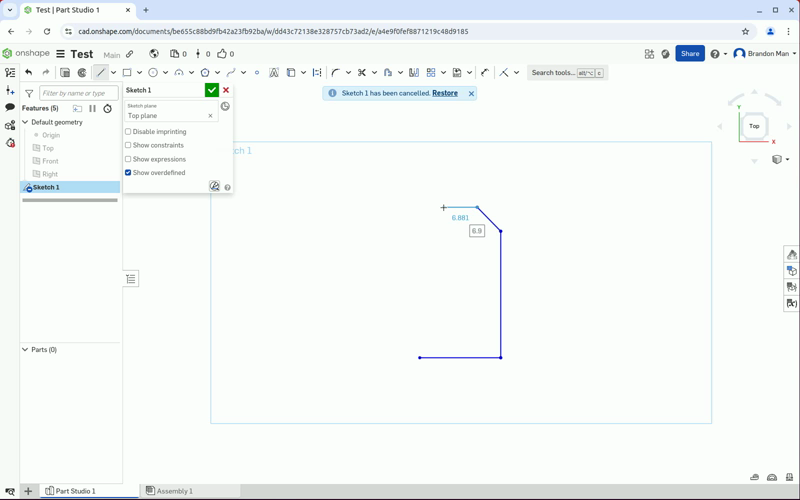
key_down(shift)
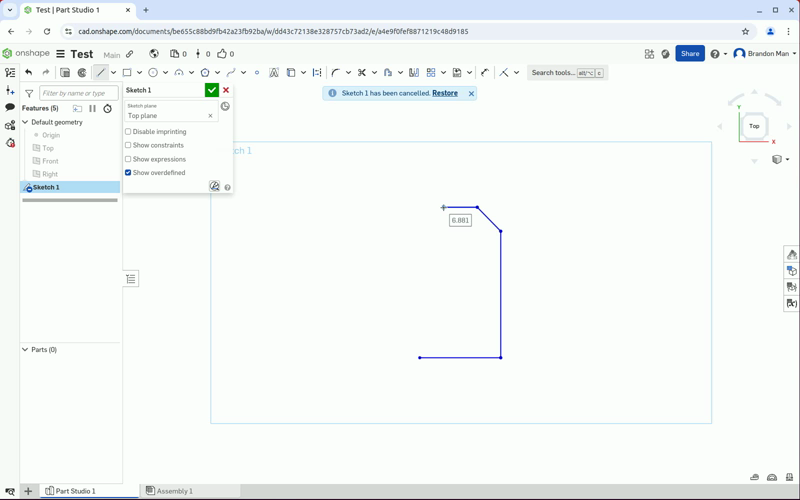
mouse_move(473, 207)
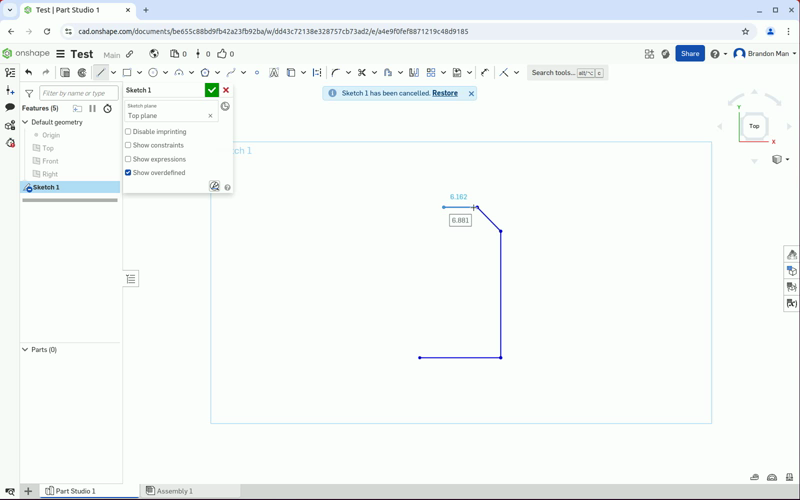
mouse_move(419, 231)
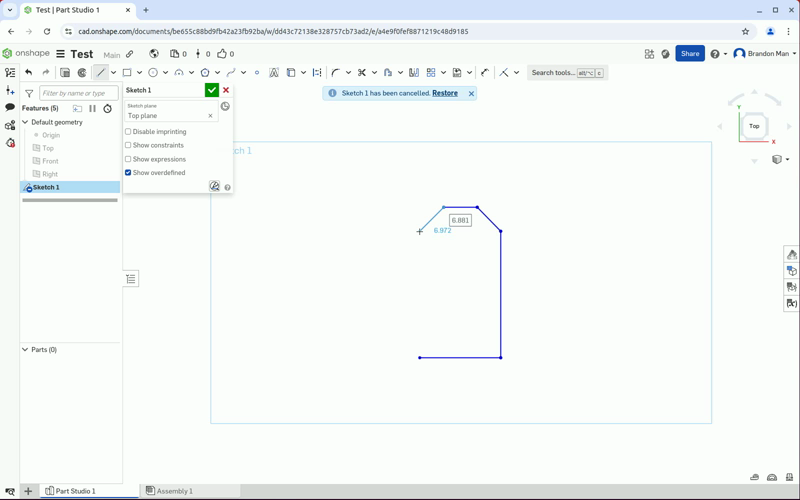
click(419, 231)
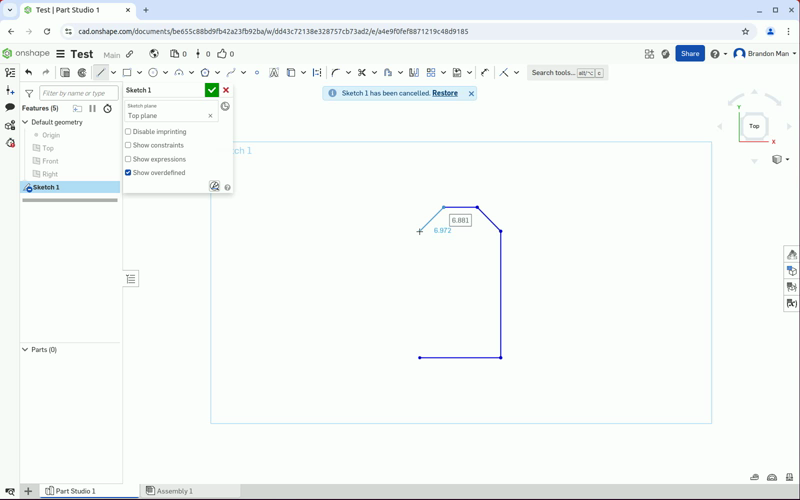
key_up(shift)
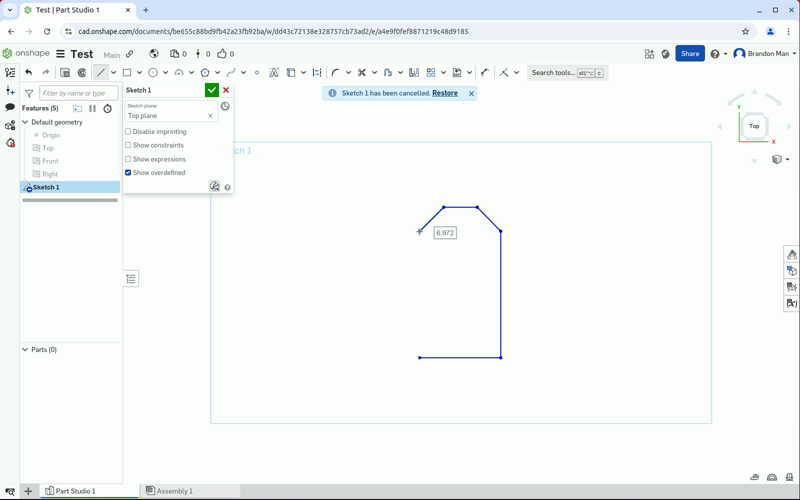
key_down(shift)
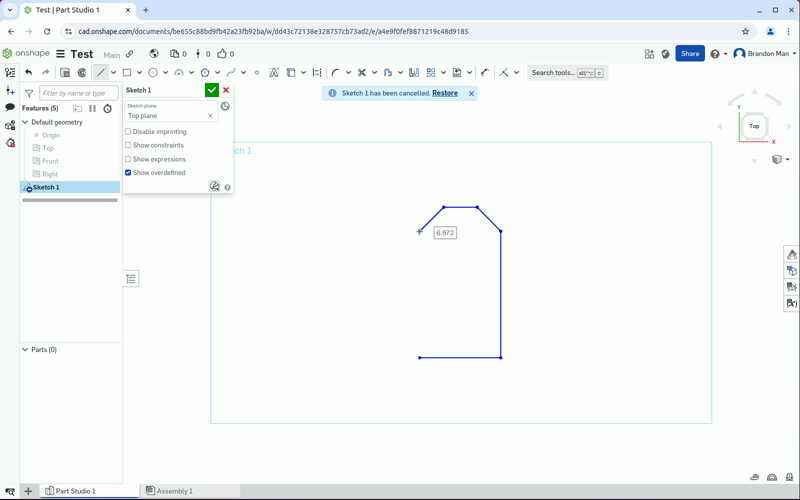
mouse_move(419, 357)
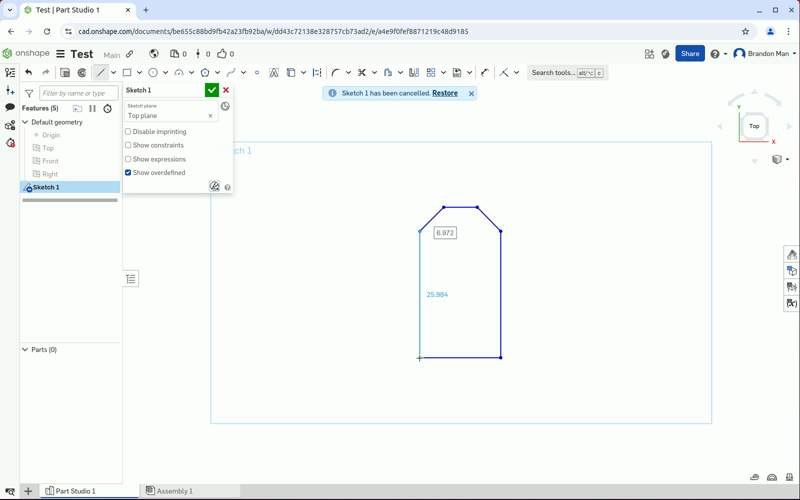
key_up(shift)
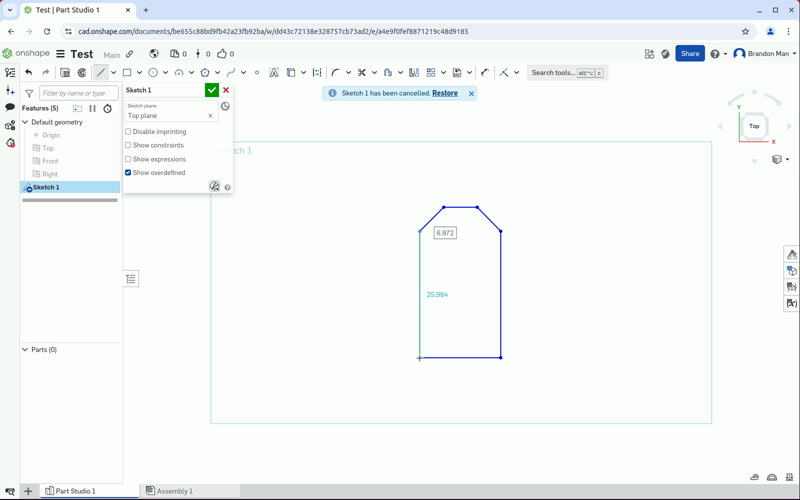
click(419, 357)
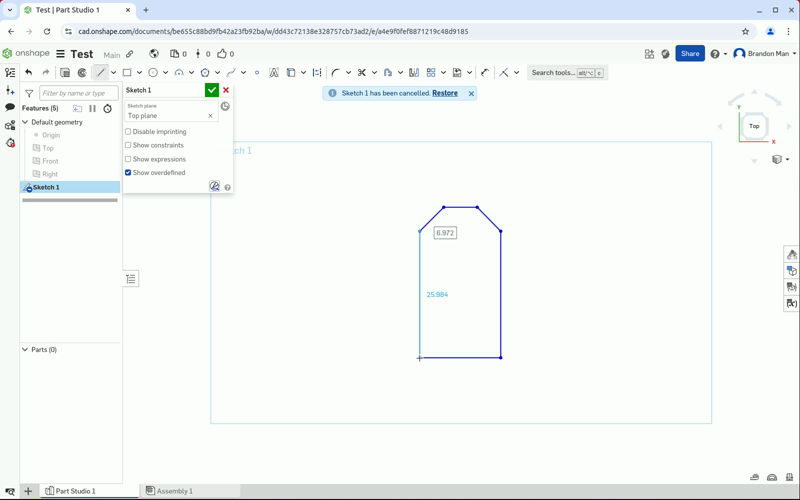
key(esc)
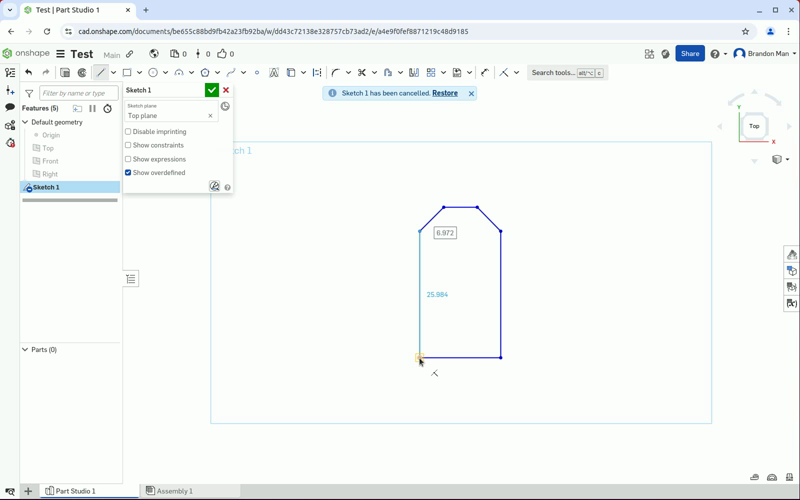
key(l)
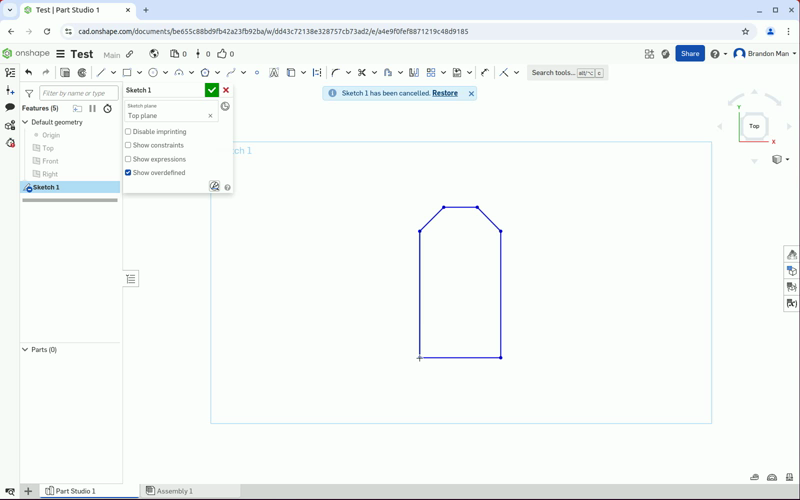
key_down(shift)
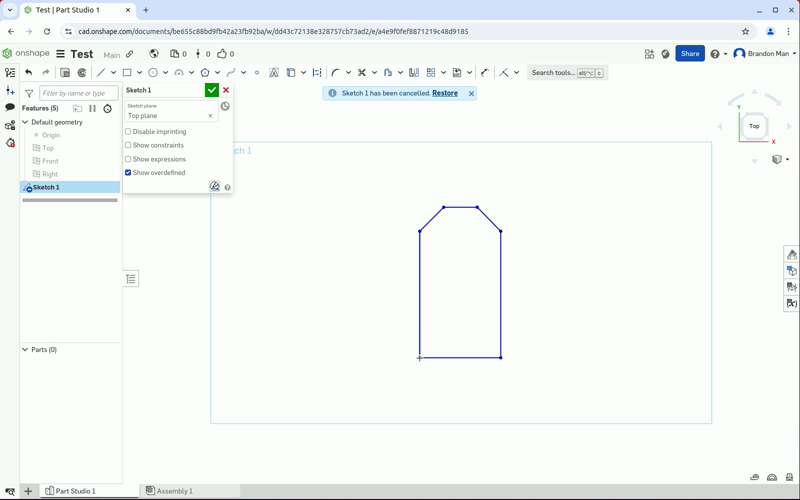
mouse_move(434, 343)
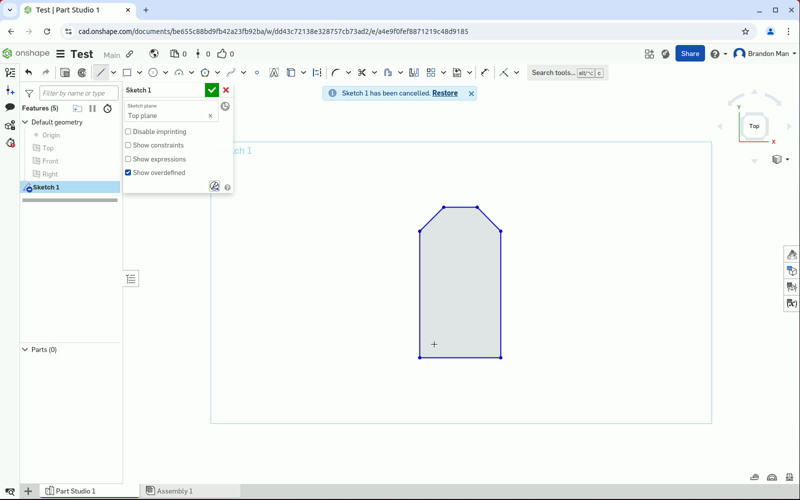
click(434, 343)
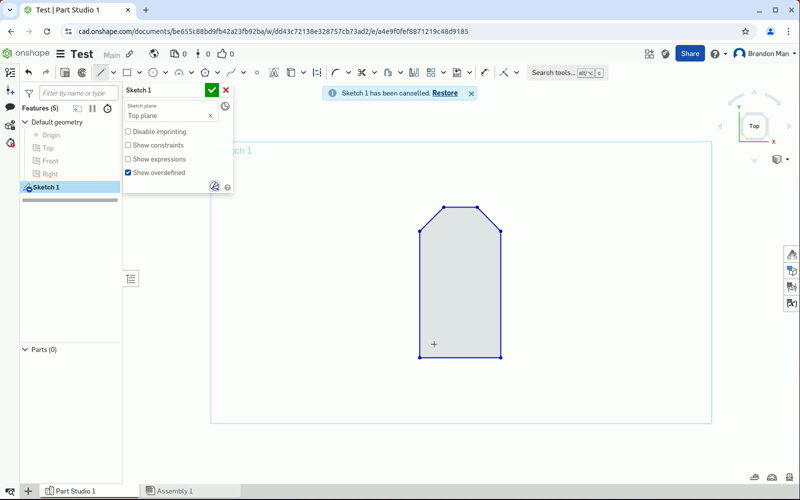
key_up(shift)
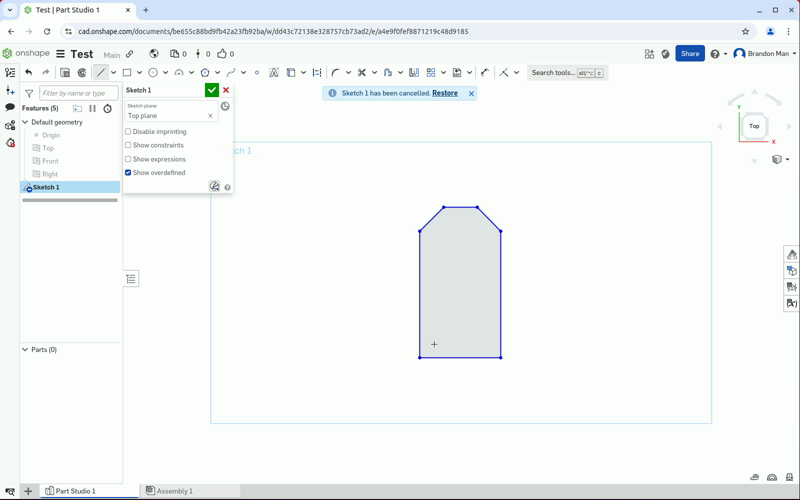
key_down(shift)
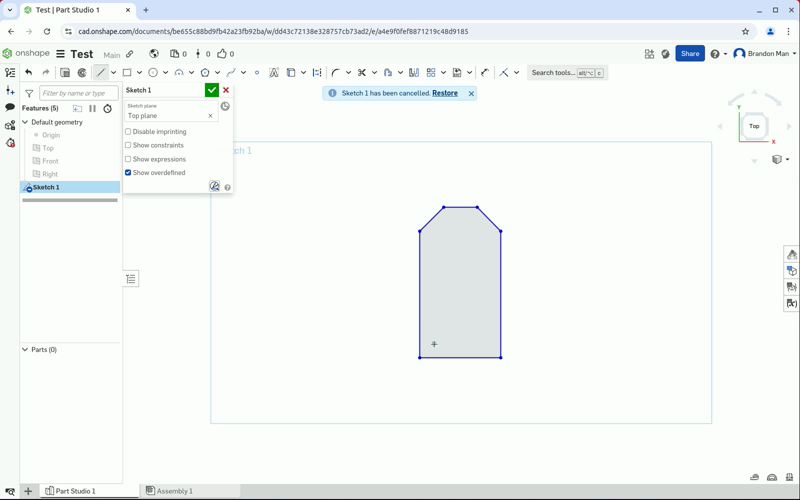
mouse_move(464, 343)
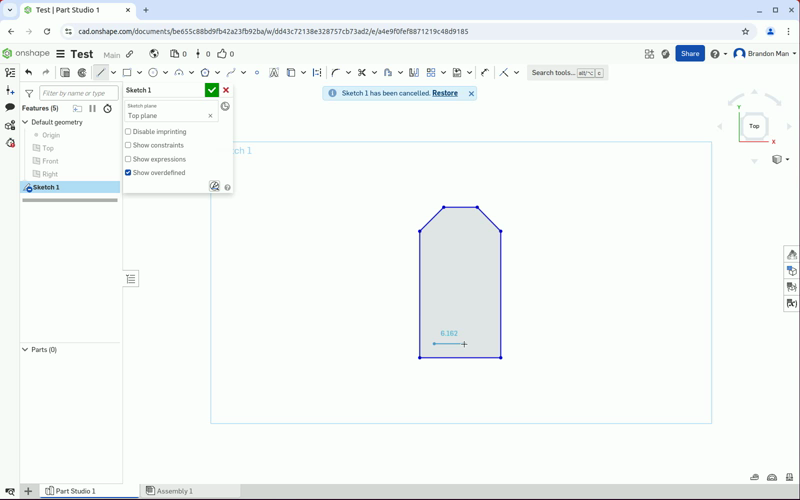
mouse_move(486, 343)
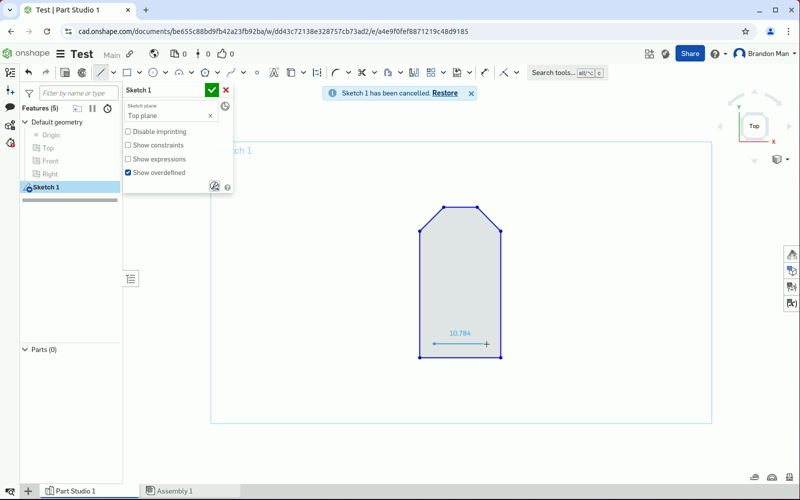
click(486, 343)
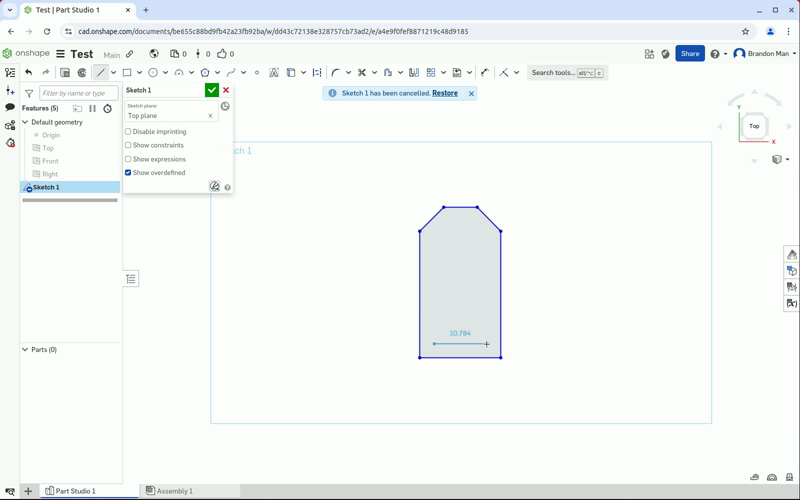
key_up(shift)
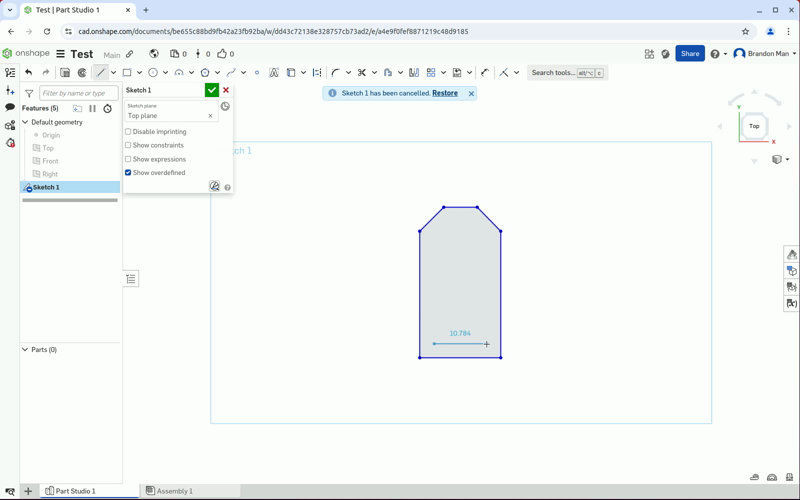
key_down(shift)
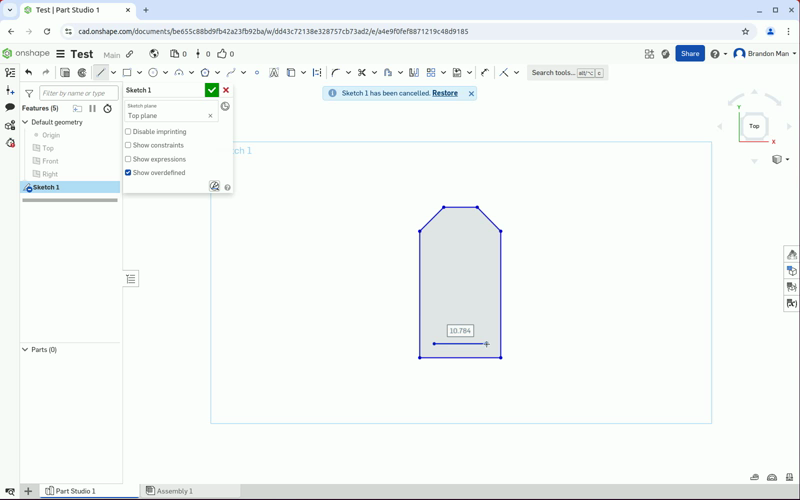
mouse_move(486, 235)
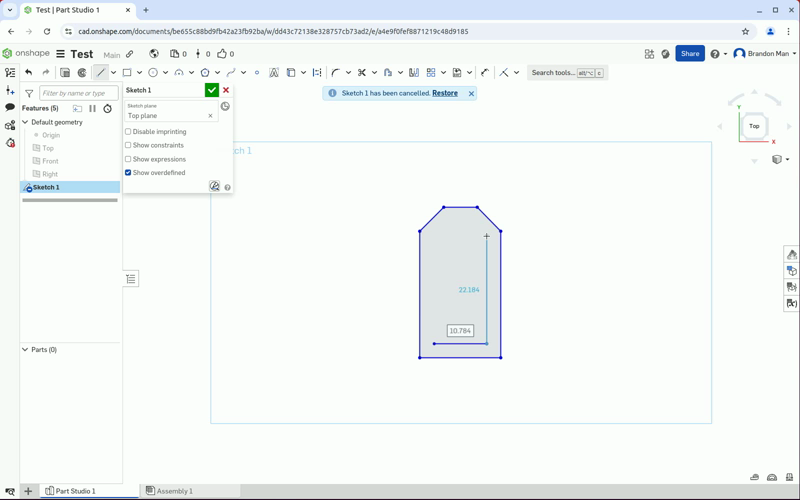
click(486, 235)
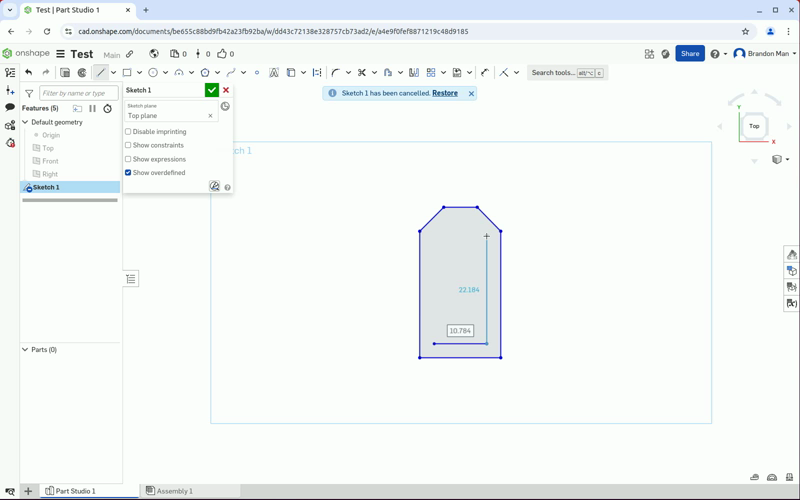
key_up(shift)
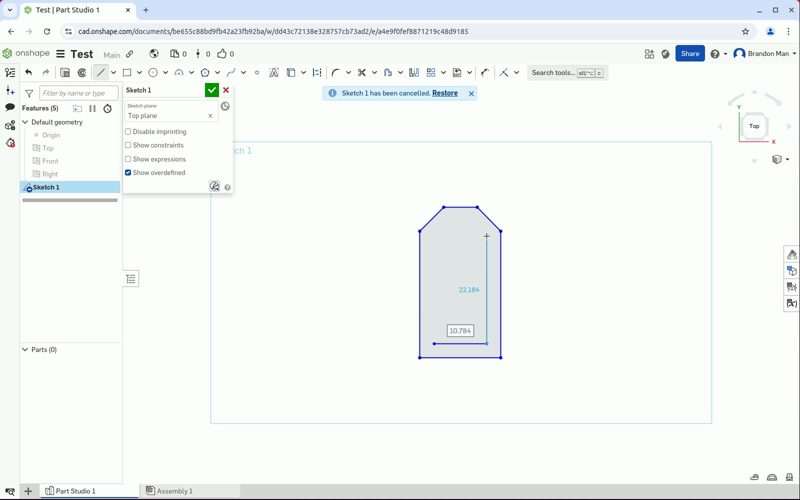
key_down(shift)
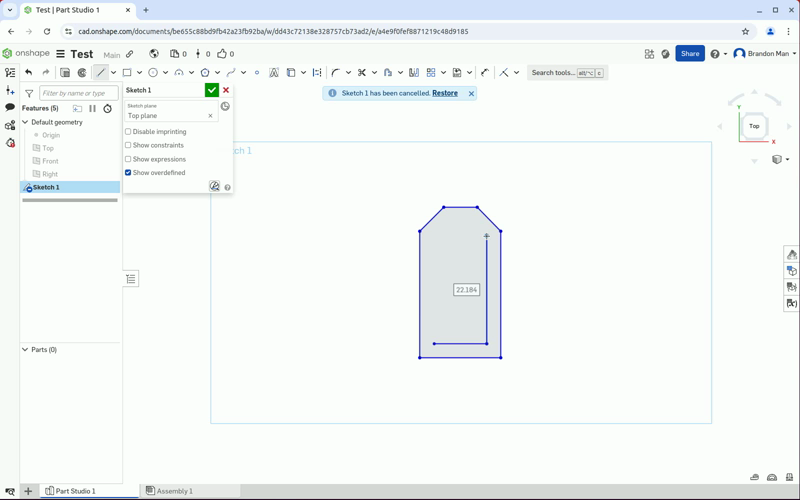
mouse_move(516, 235)
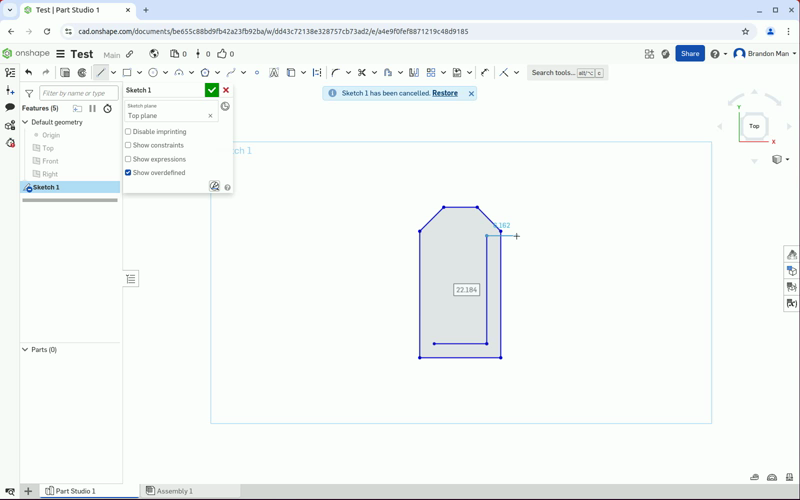
mouse_move(470, 221)
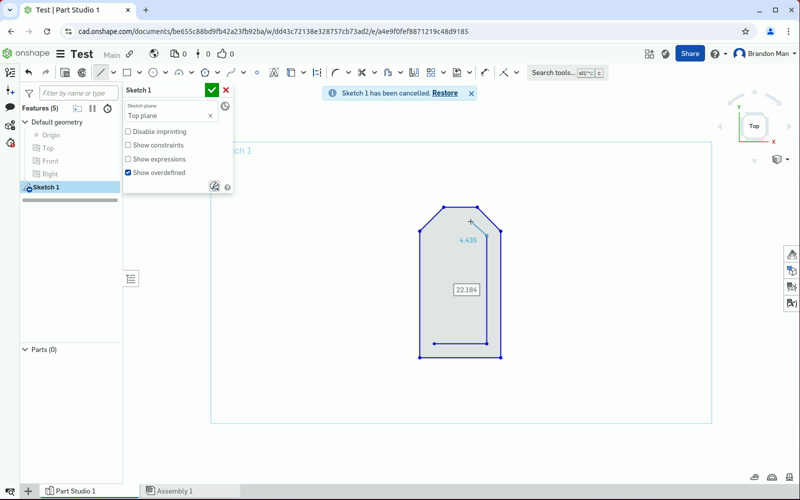
click(470, 221)
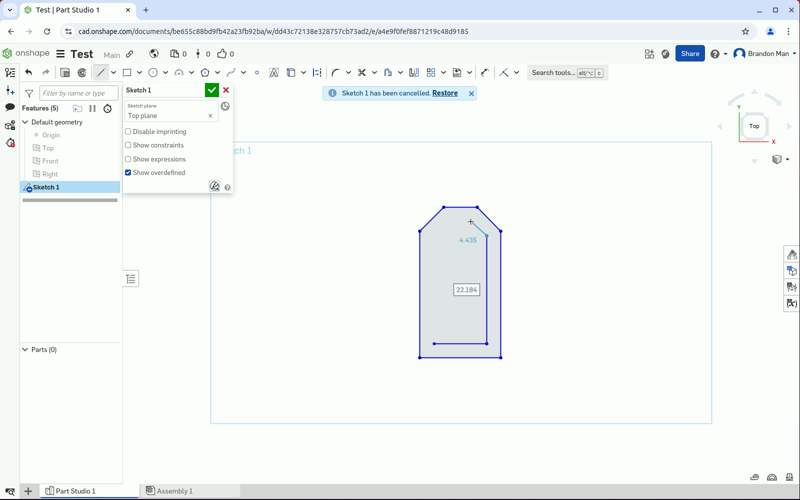
key_up(shift)
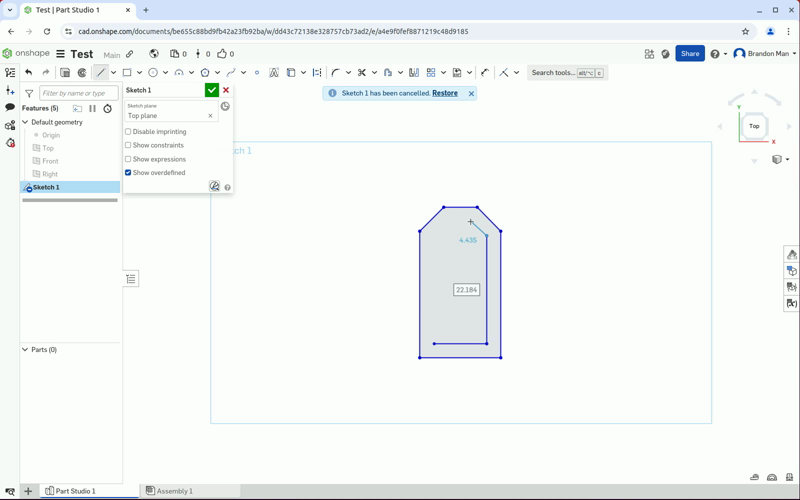
key_down(shift)
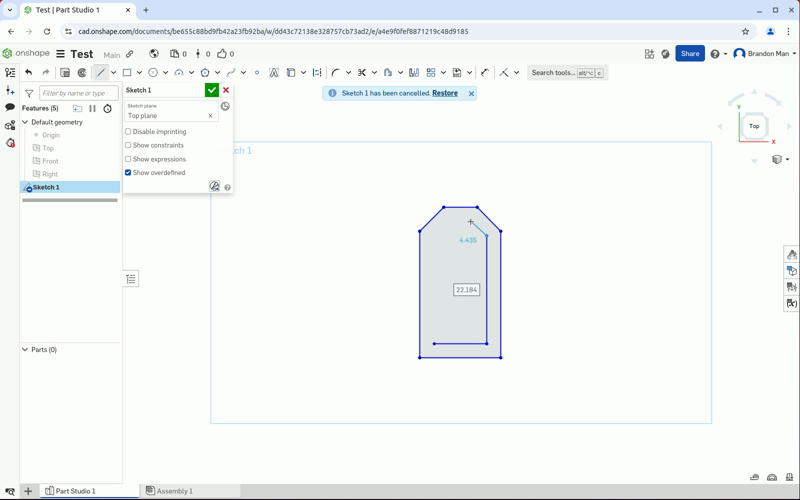
mouse_move(500, 221)
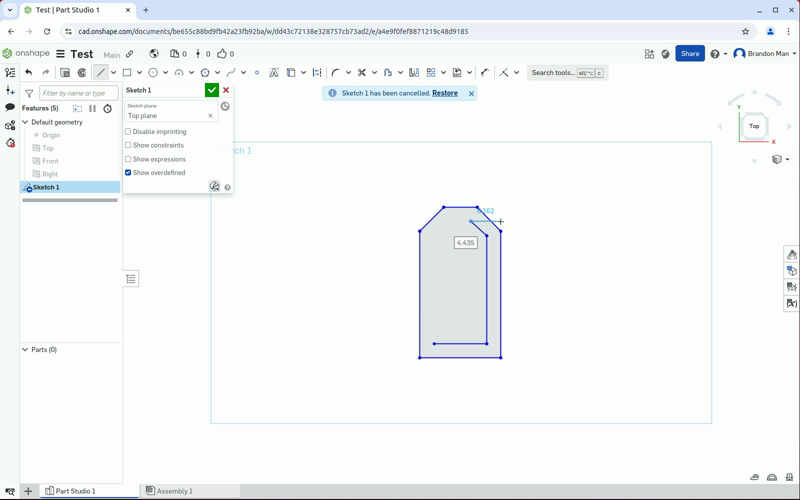
mouse_move(450, 221)
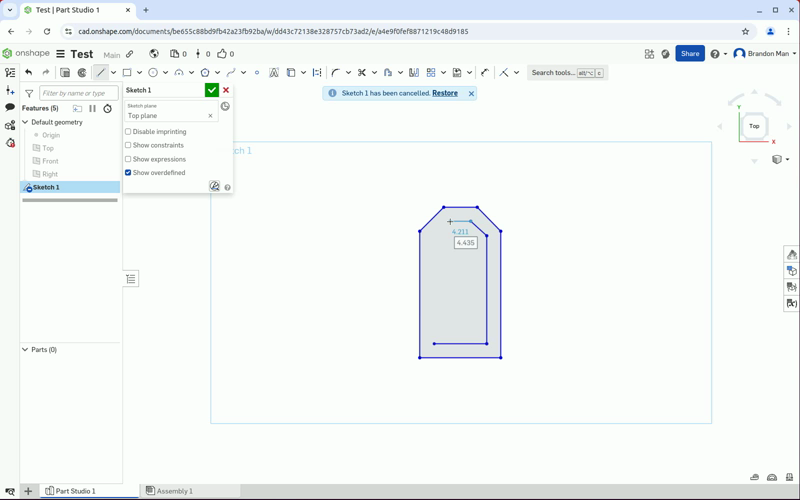
click(450, 221)
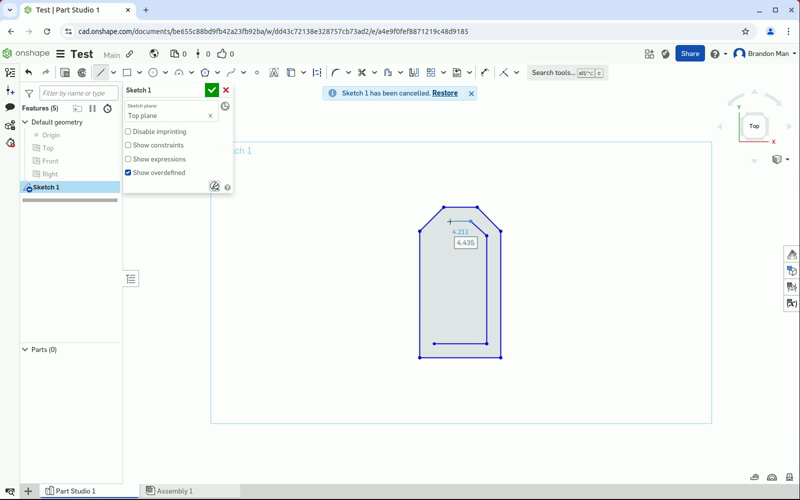
key_up(shift)
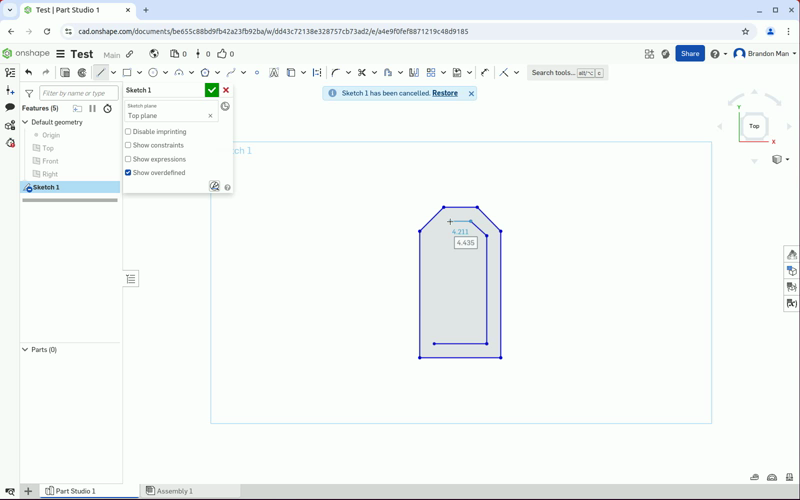
key_down(shift)
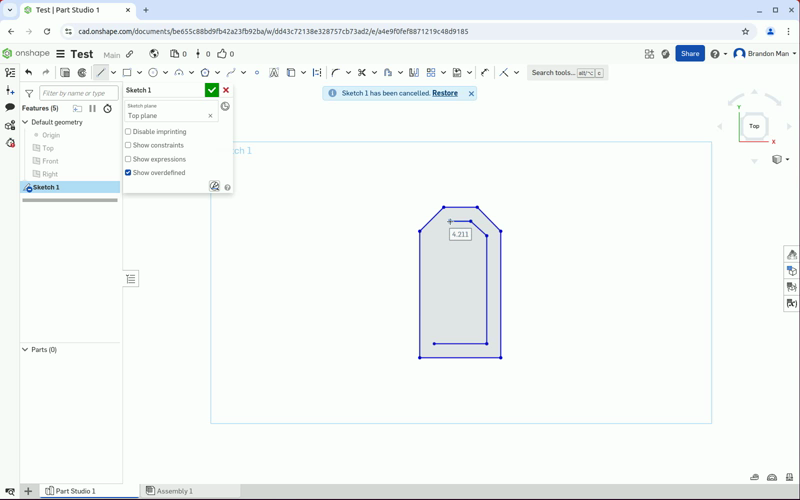
mouse_move(480, 221)
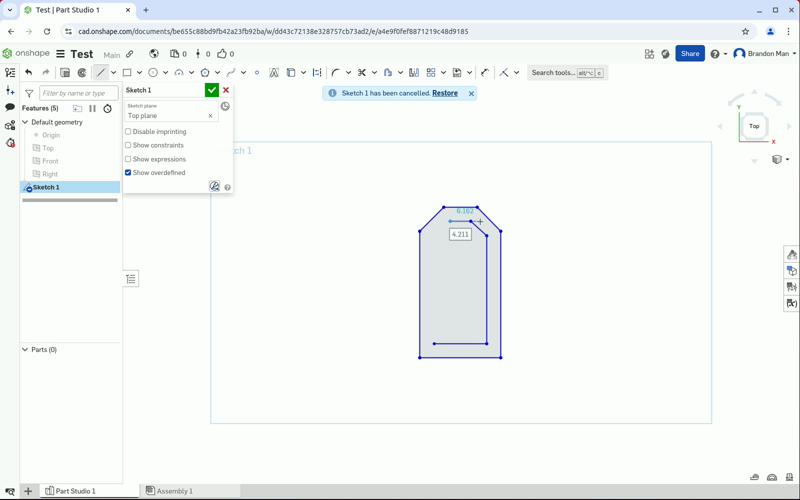
mouse_move(434, 235)
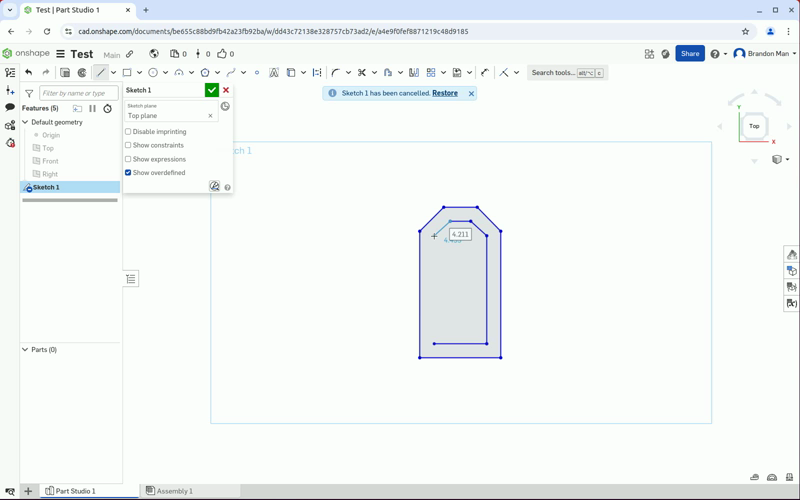
click(434, 235)
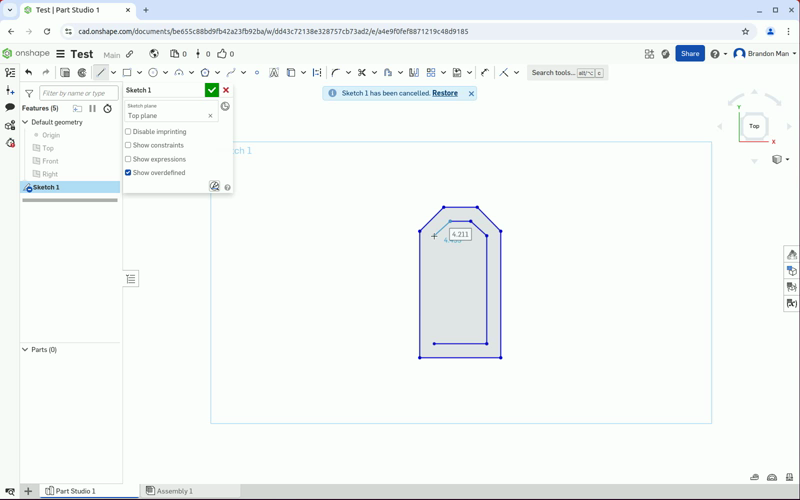
key_up(shift)
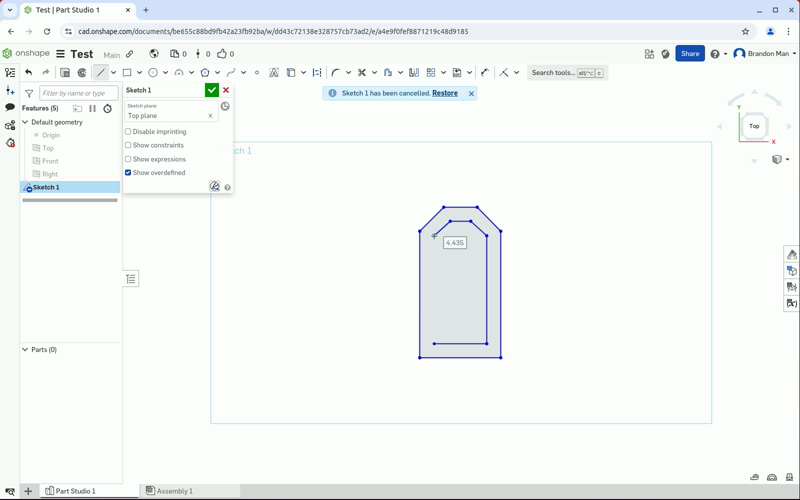
key_down(shift)
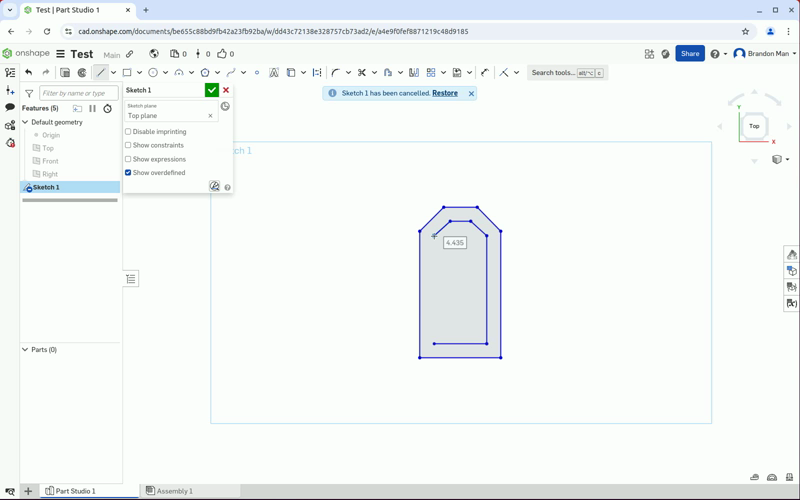
mouse_move(434, 343)
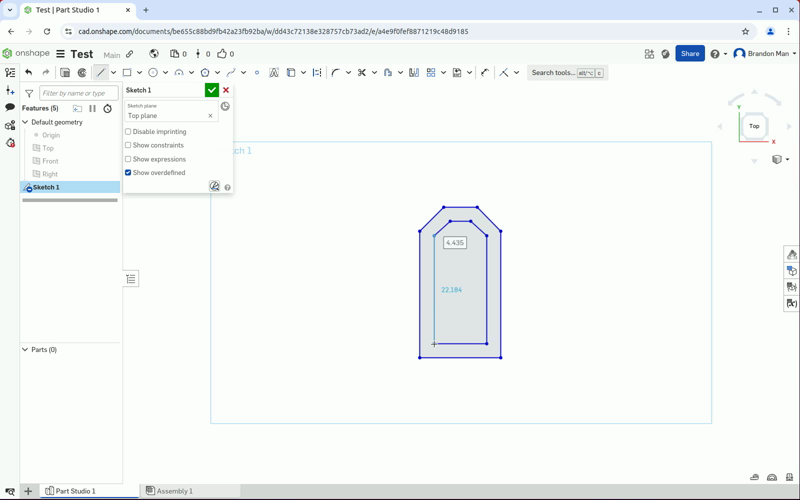
key_up(shift)
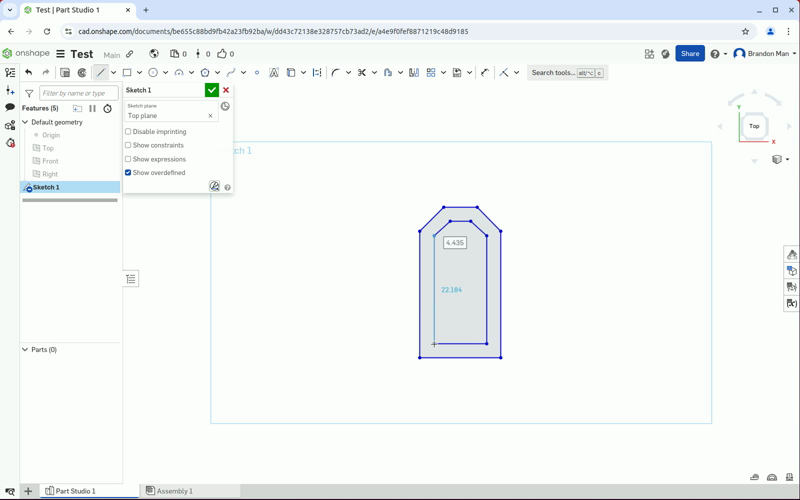
click(434, 343)
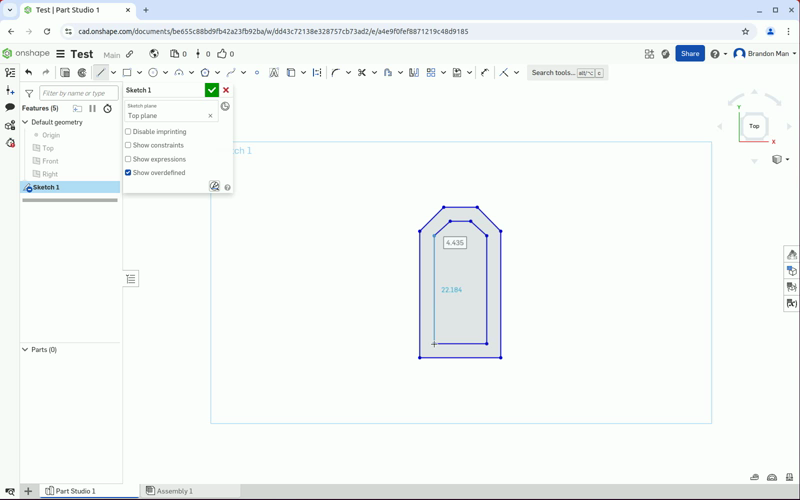
key(esc)
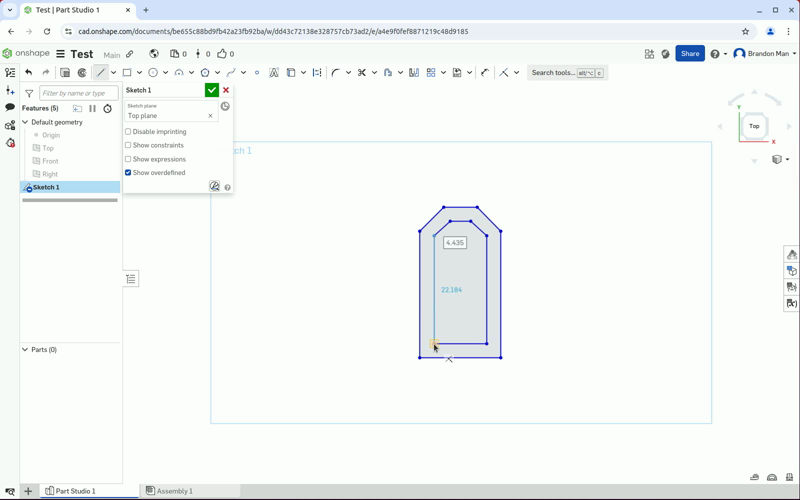
mouse_move(463, 212)
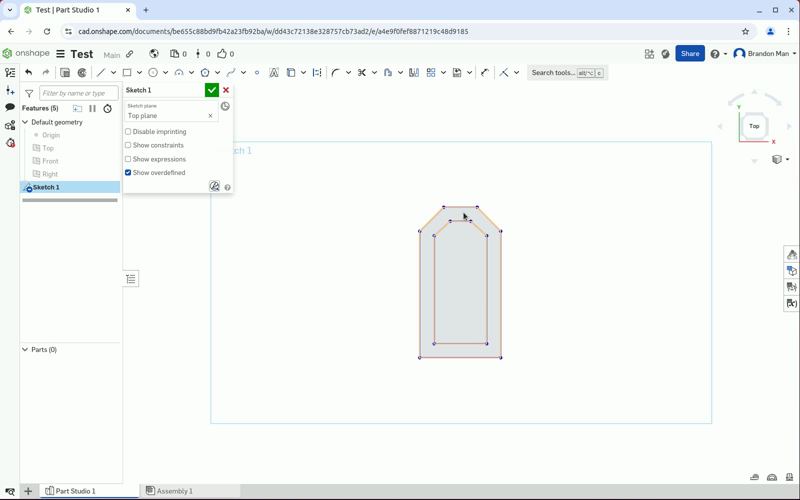
click(463, 212)
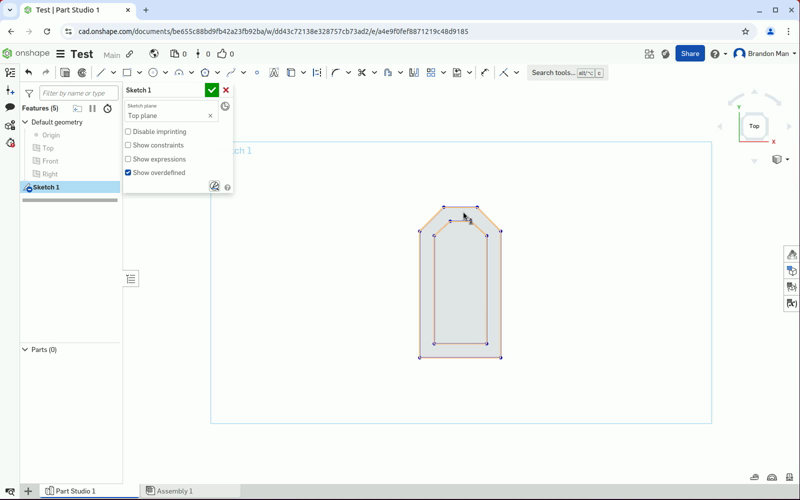
mouse_move(73, 352)
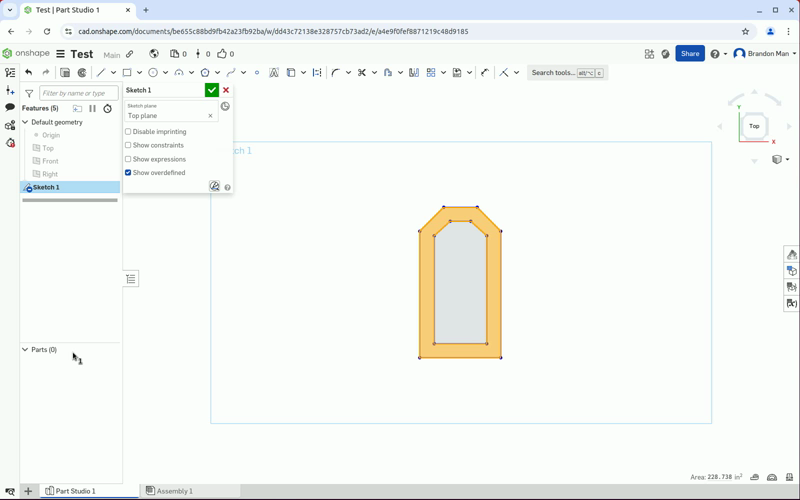
key(shift+y)
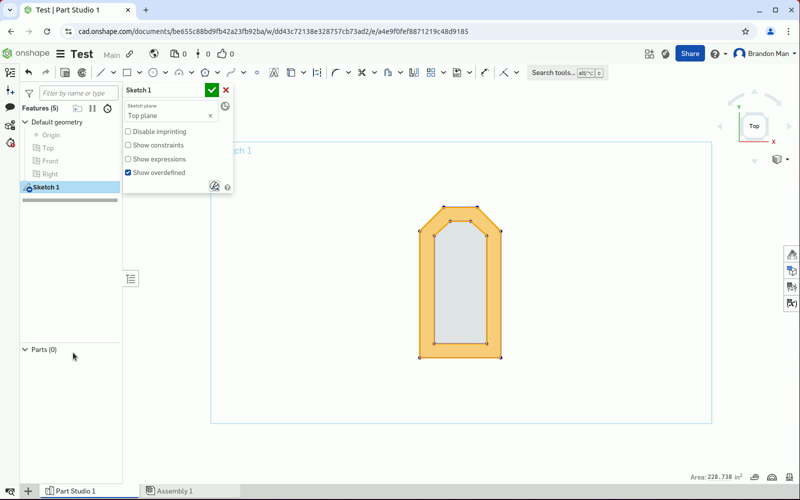
key(shift+e)
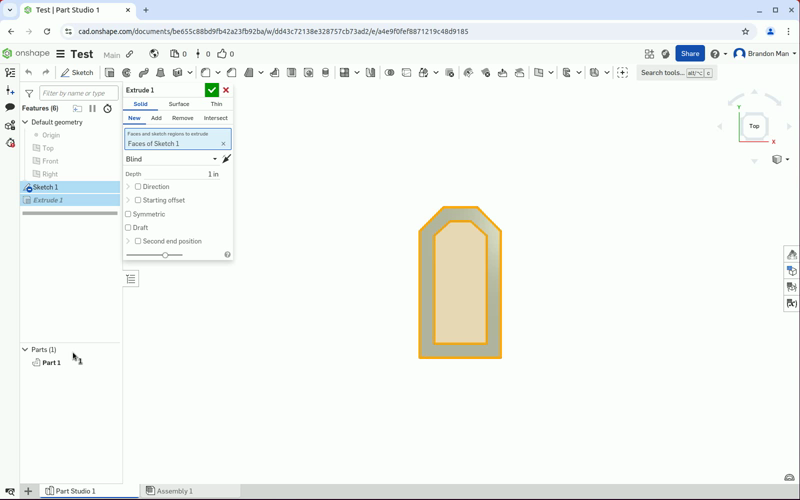
mouse_move(143, 106)
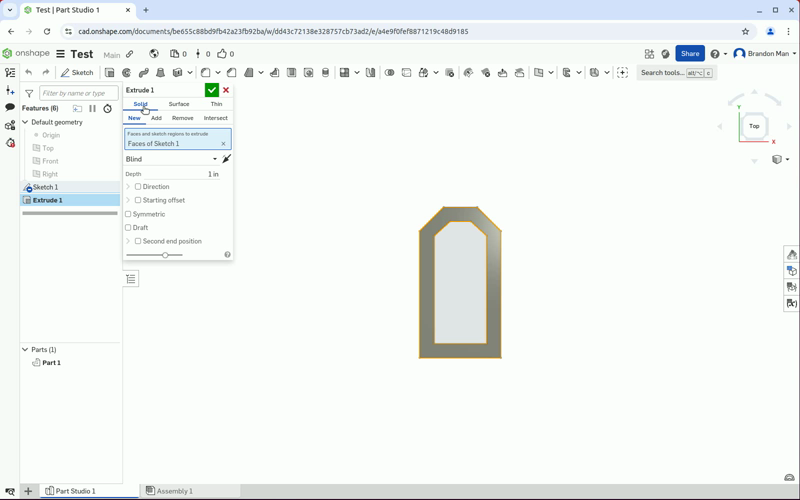
click(143, 106)
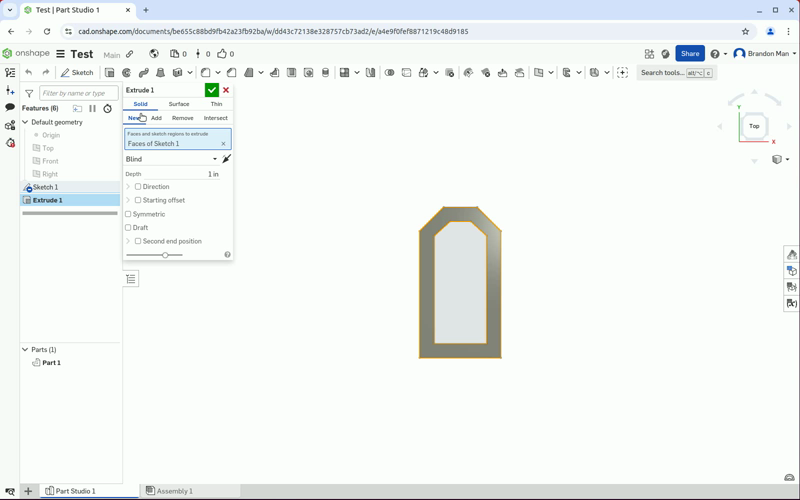
mouse_move(137, 120)
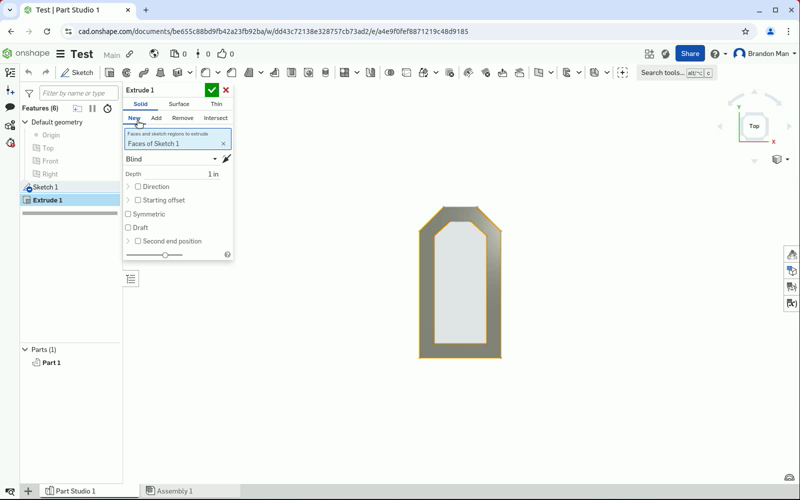
click(137, 120)
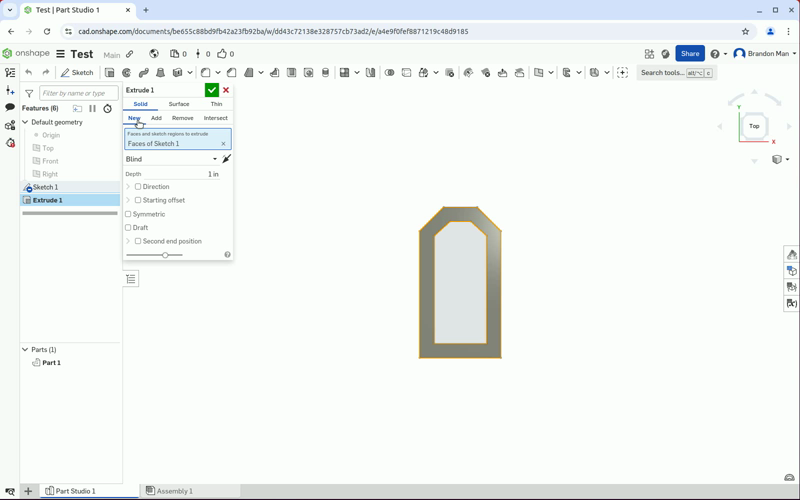
key(tab, 4)
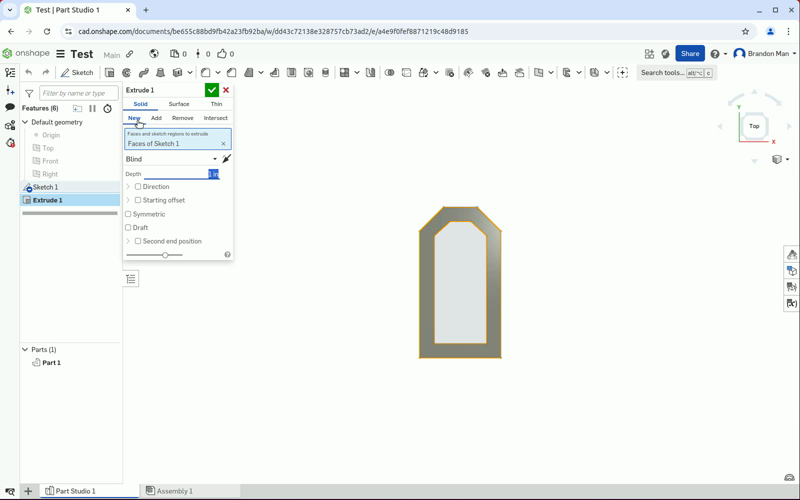
text(23.108)
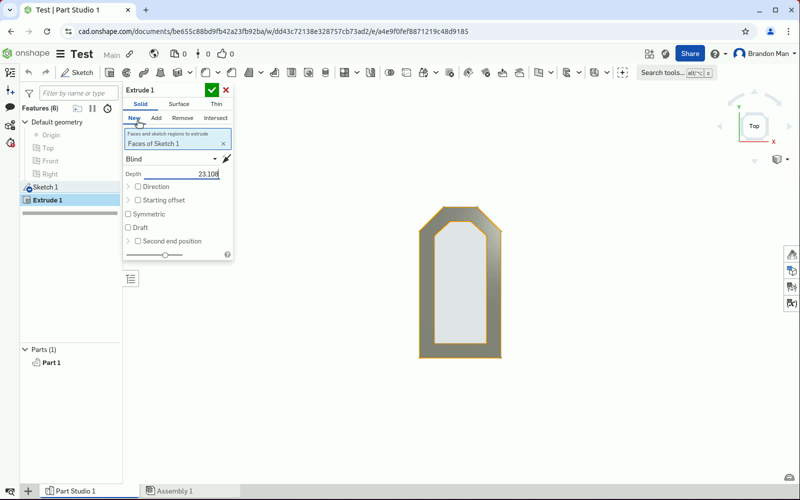
key(enter)
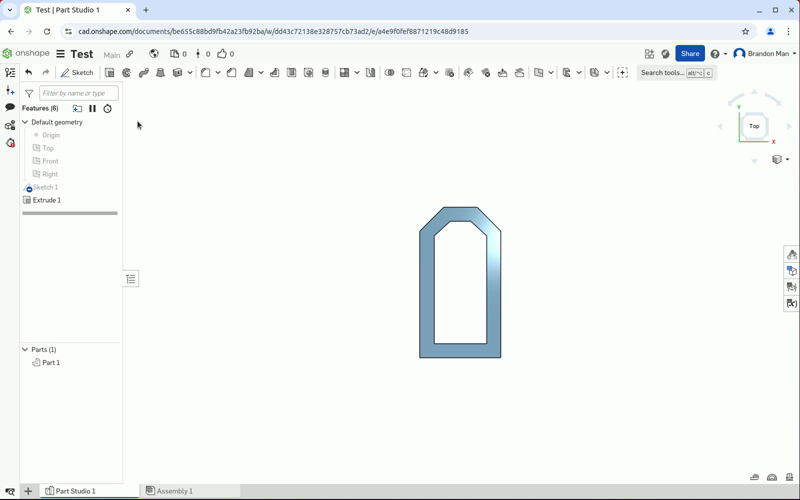
key(shift+h)
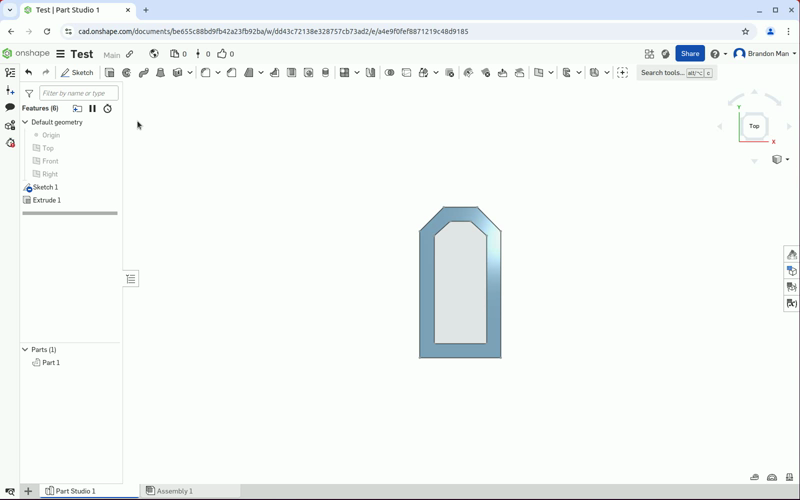
key(shift+h)
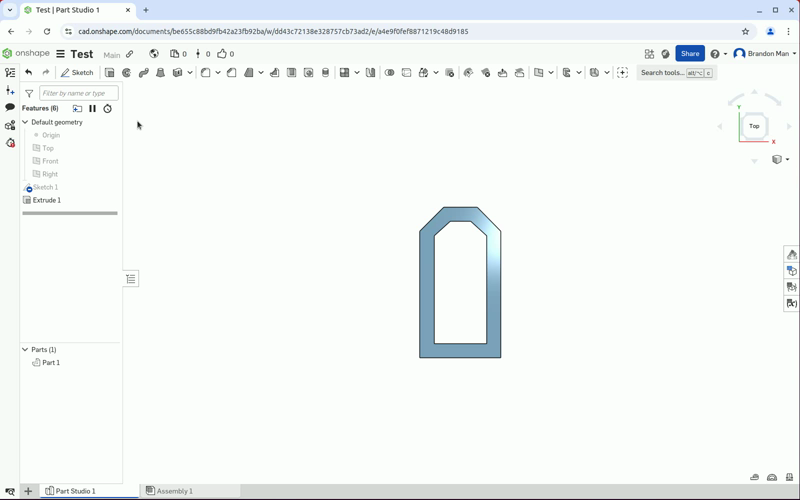
mouse_move(73, 189)
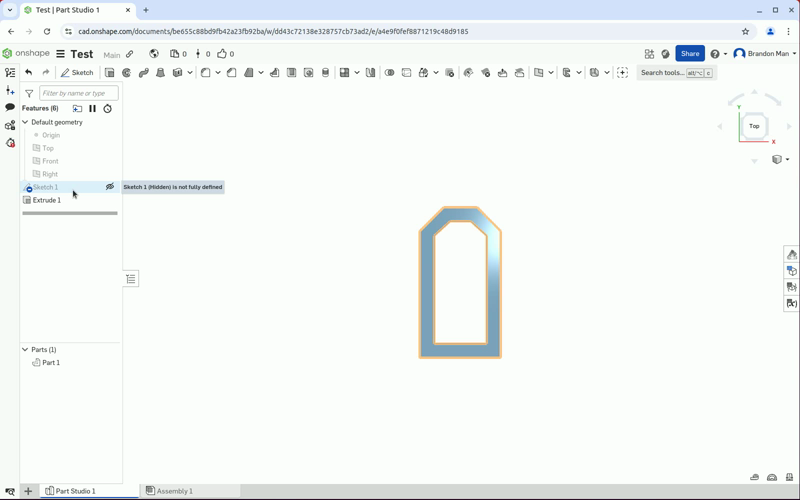
click(73, 189)
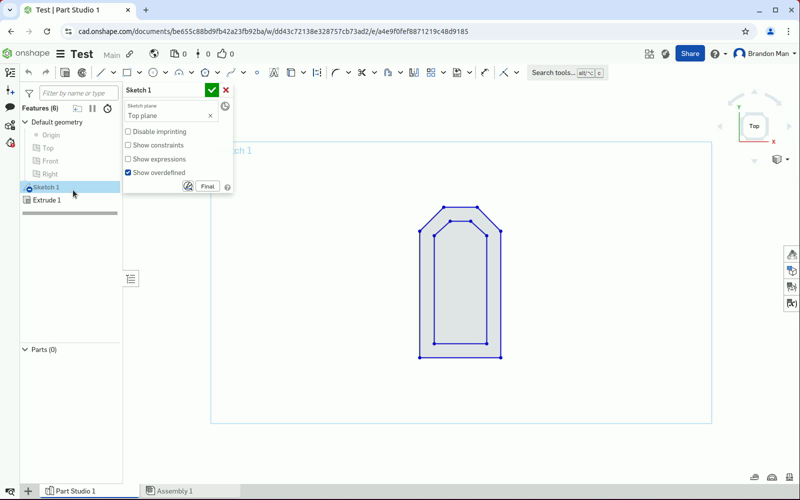
mouse_move(229, 92)
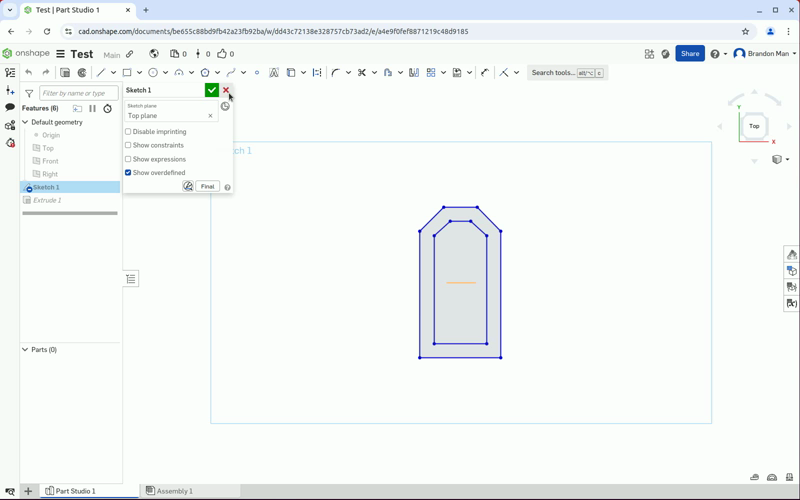
click(229, 92)
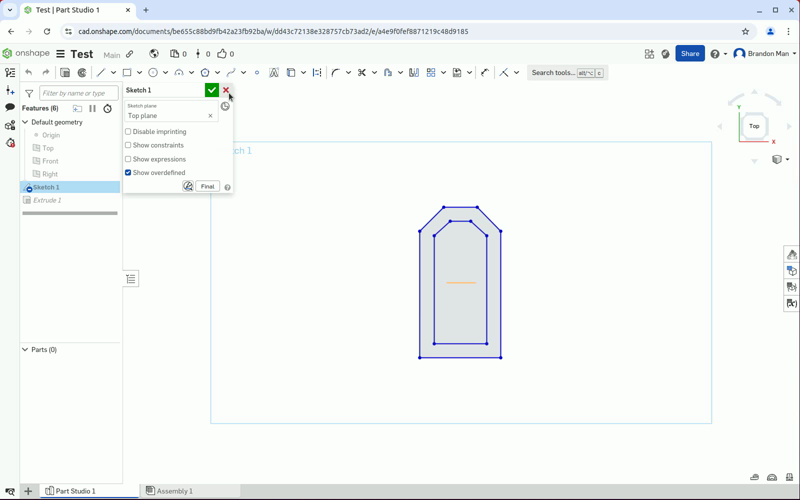
key(shift+s)
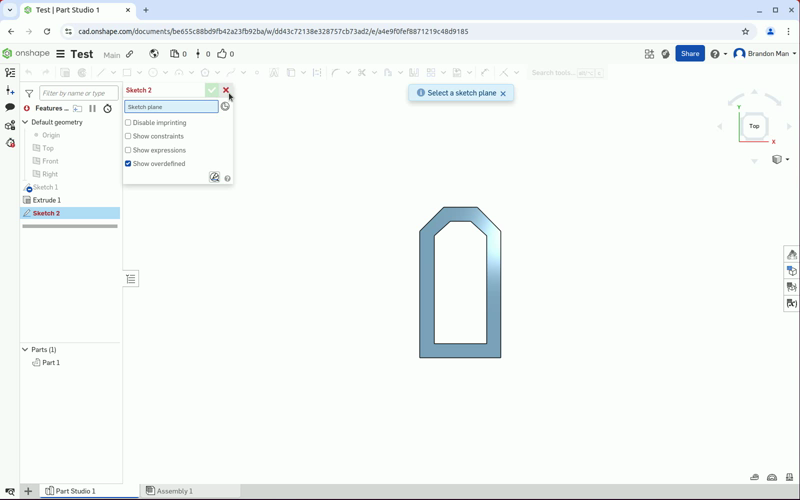
mouse_move(73, 150)
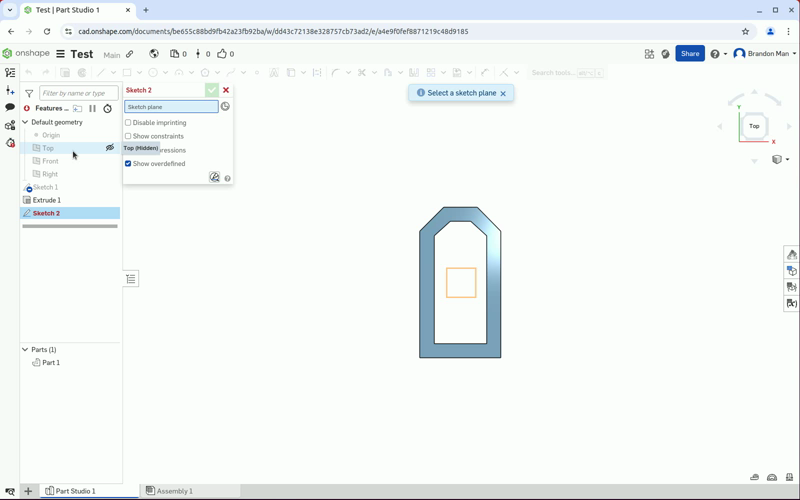
click(73, 150)
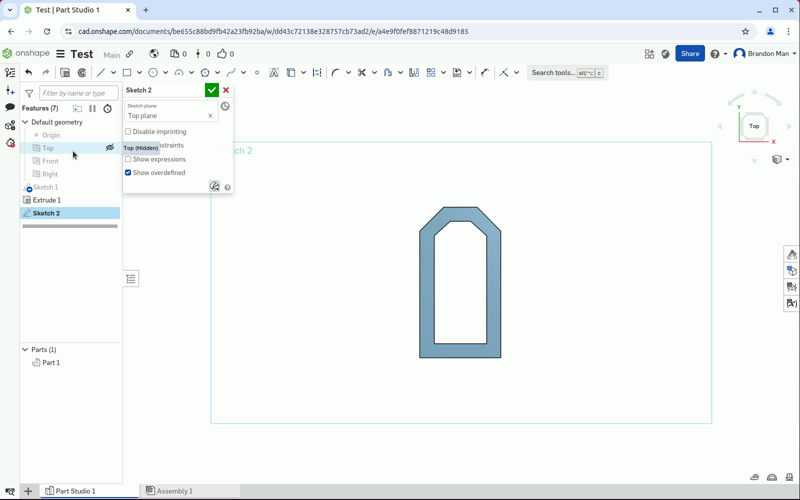
mouse_move(73, 352)
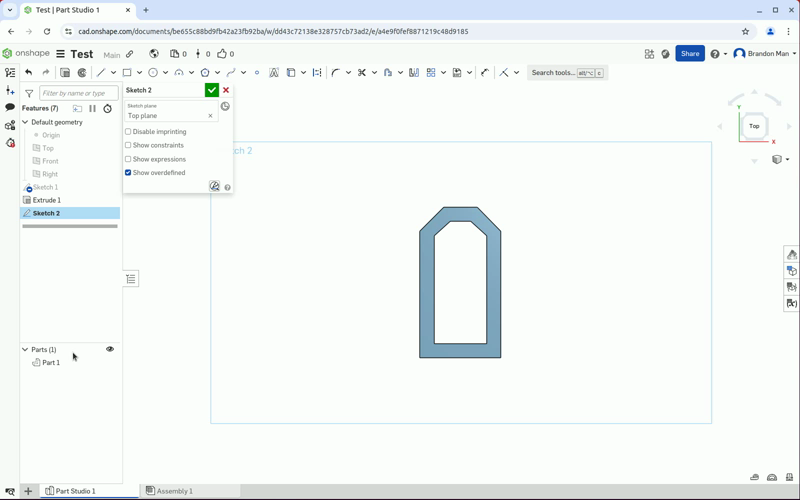
key(y)
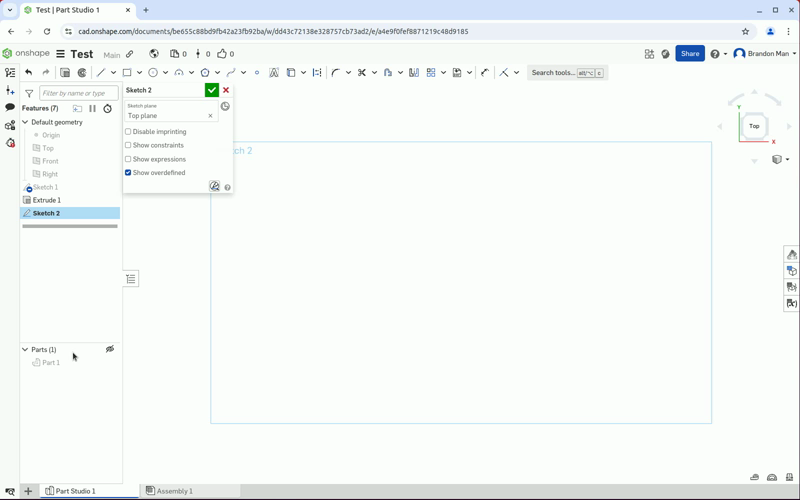
key(l)
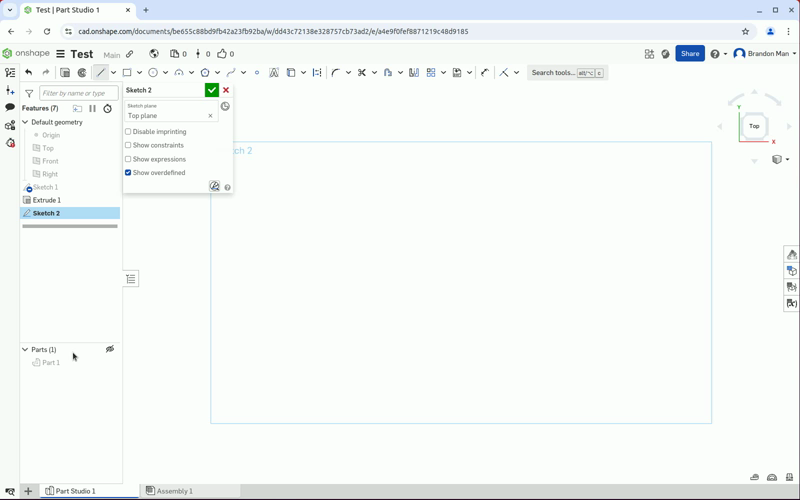
key_down(shift)
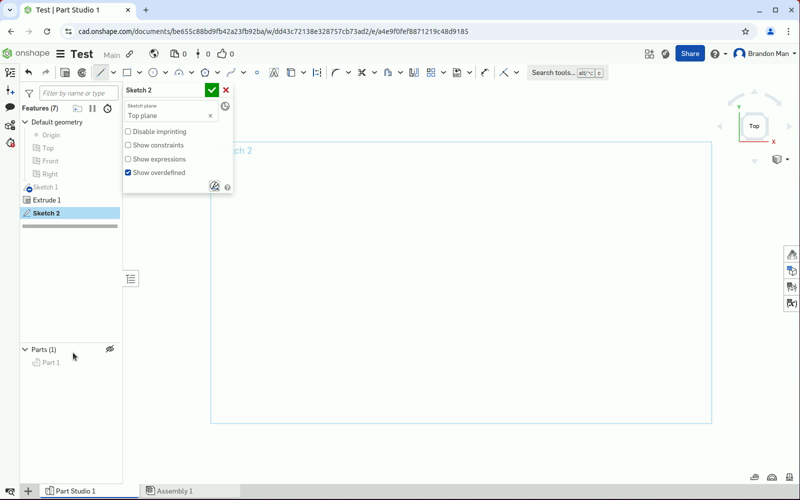
mouse_move(405, 372)
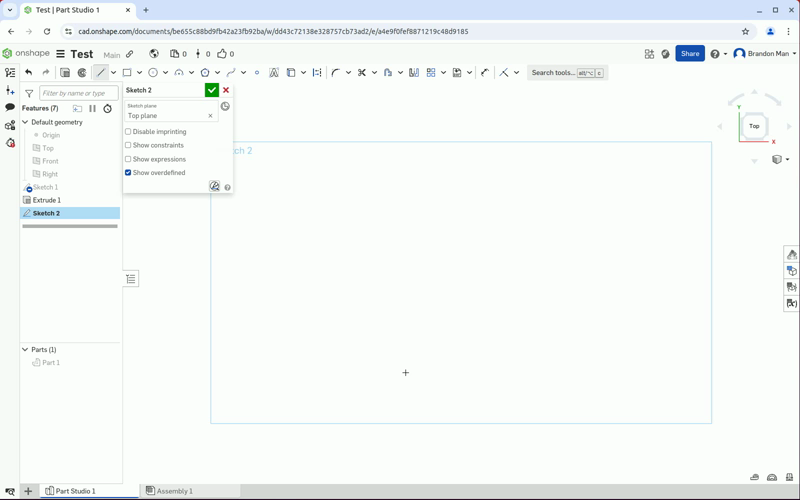
click(405, 372)
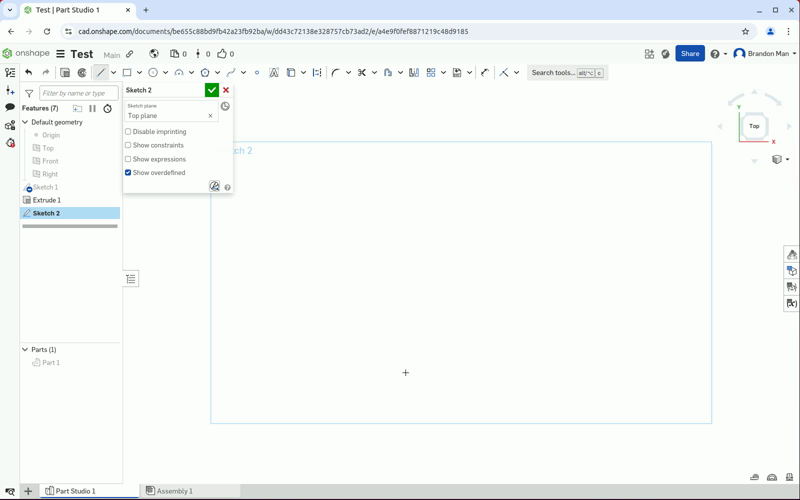
key_up(shift)
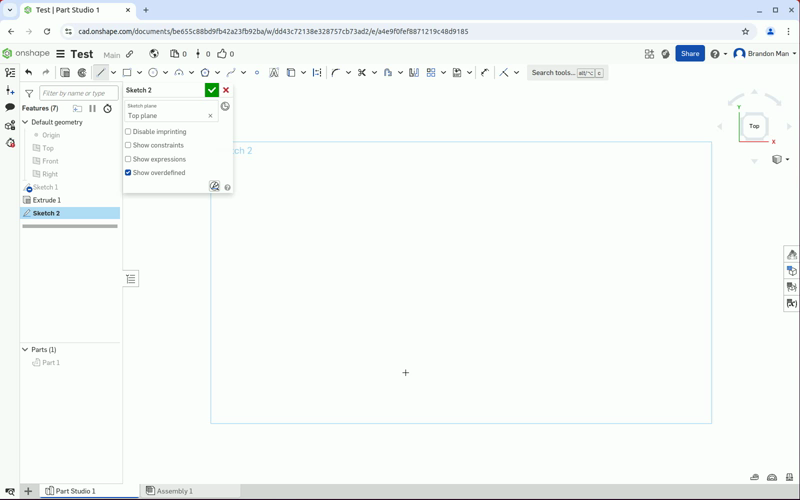
key_down(shift)
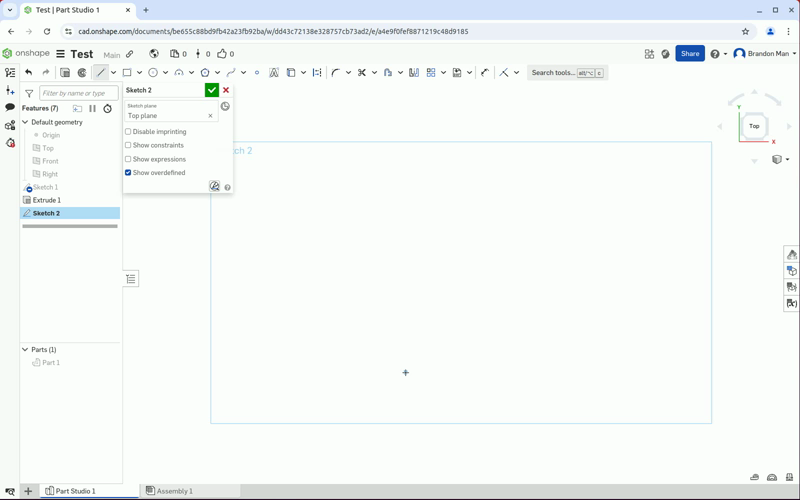
mouse_move(514, 372)
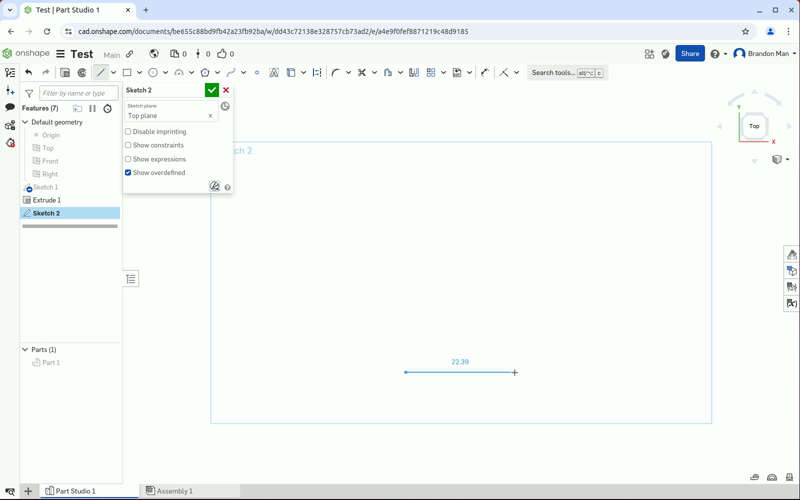
click(514, 372)
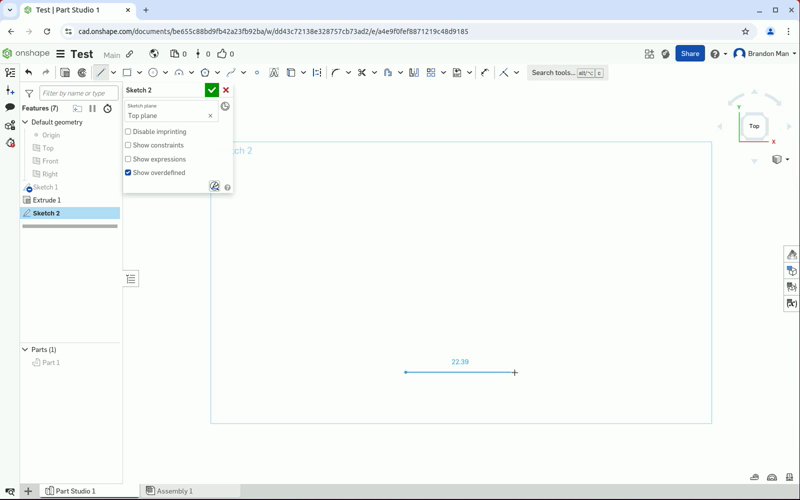
key_up(shift)
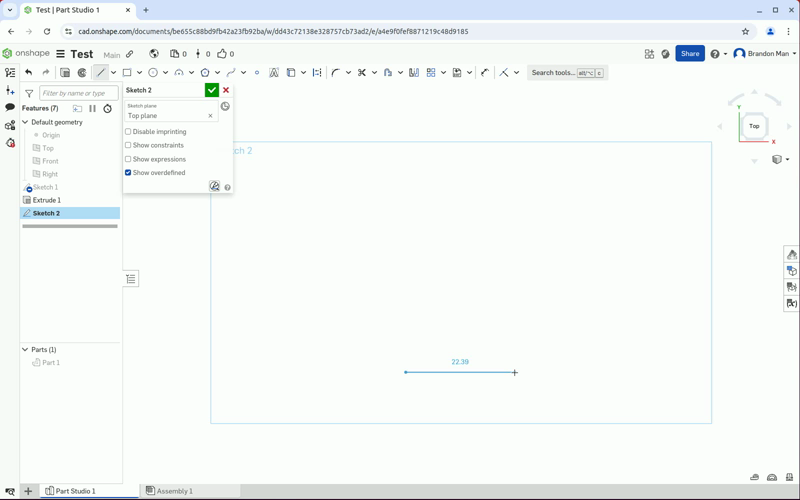
key_down(shift)
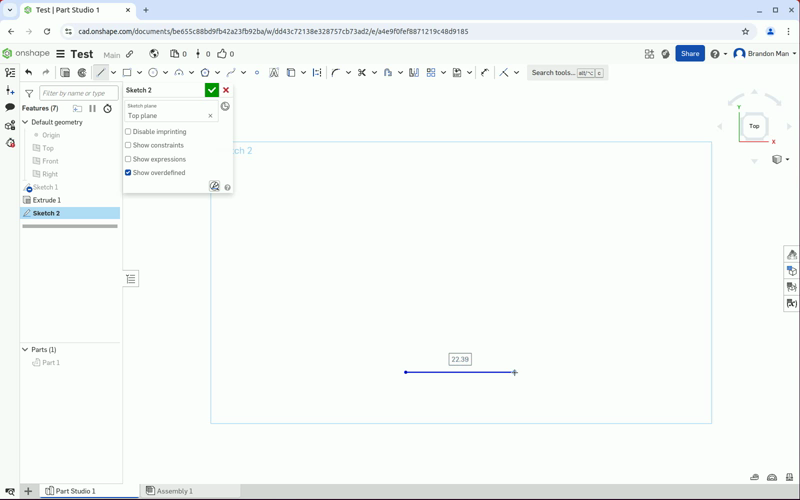
mouse_move(514, 225)
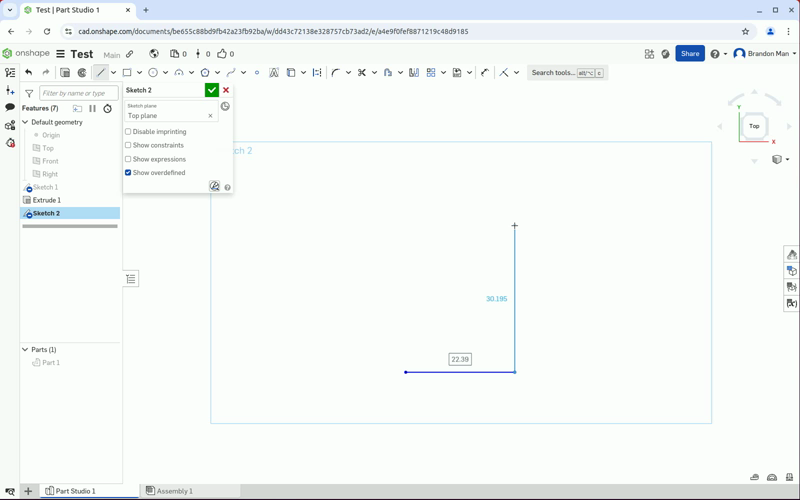
click(514, 225)
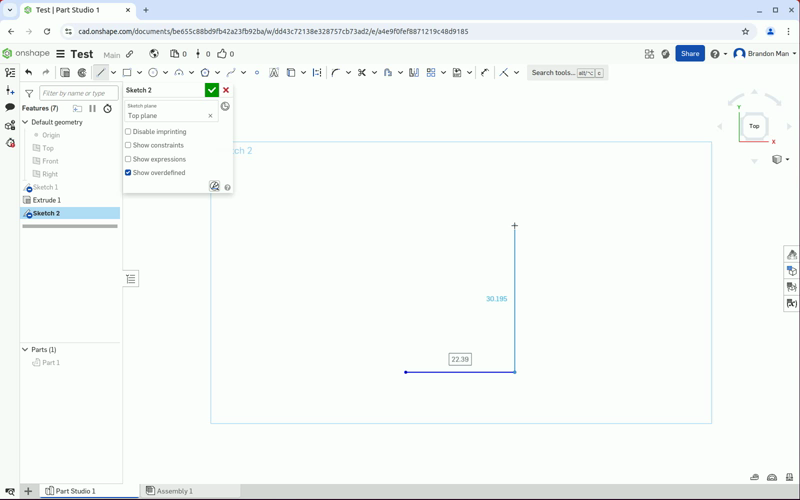
key_up(shift)
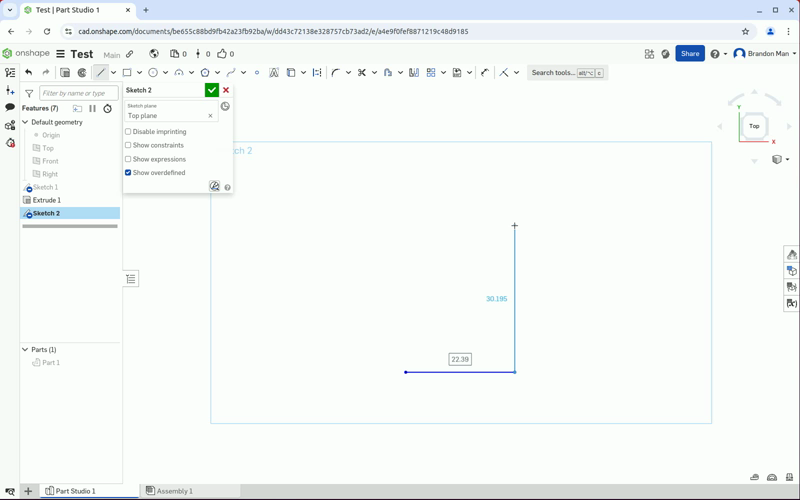
key_down(shift)
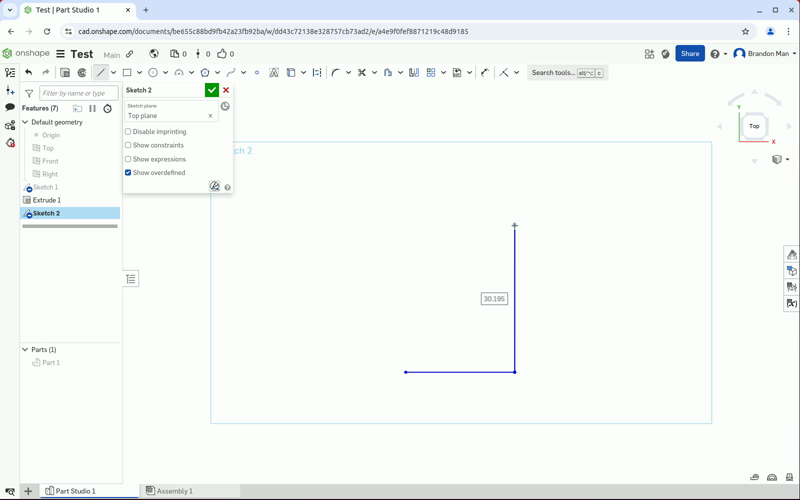
mouse_move(544, 225)
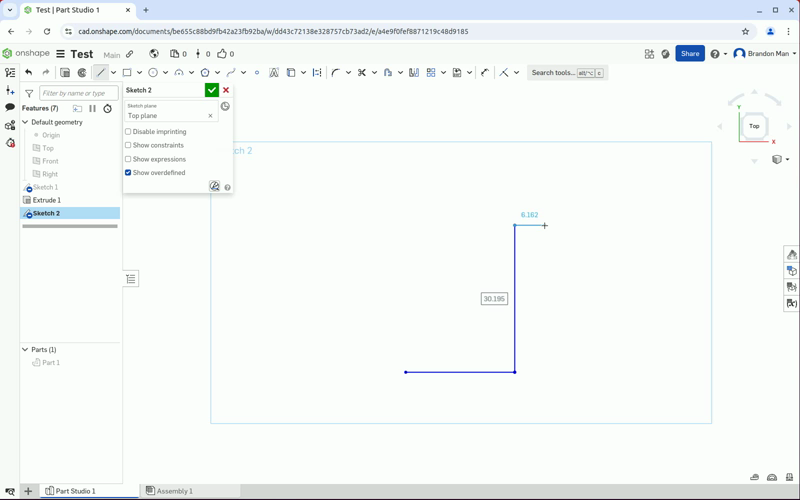
mouse_move(482, 193)
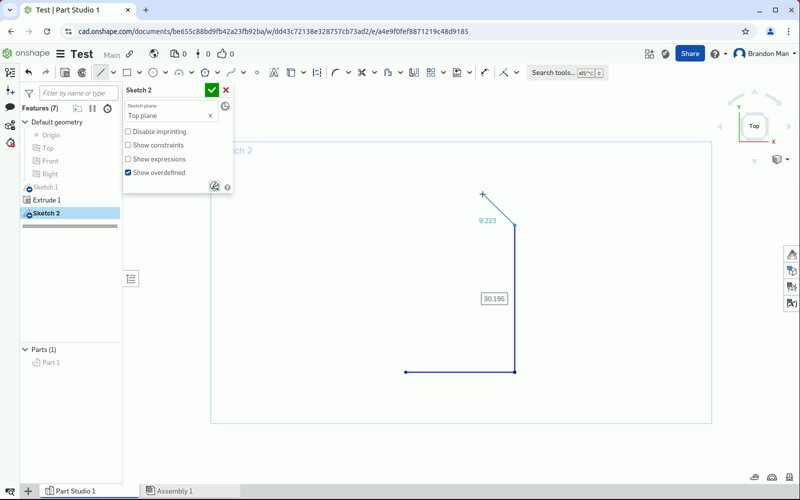
click(482, 193)
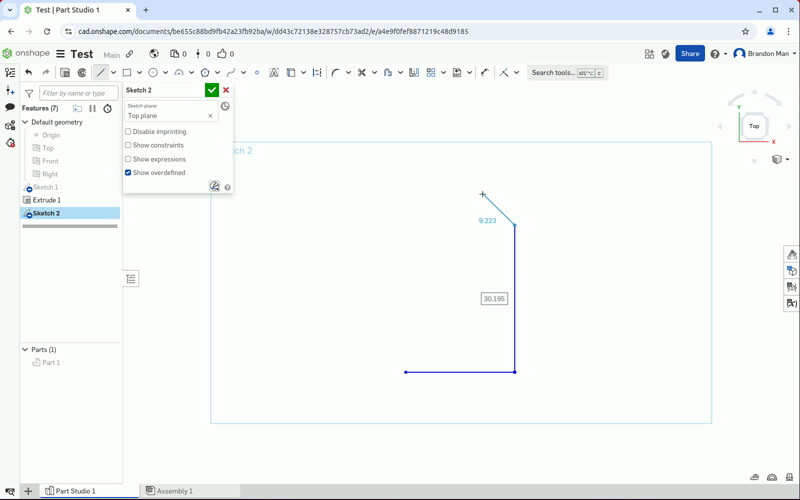
key_up(shift)
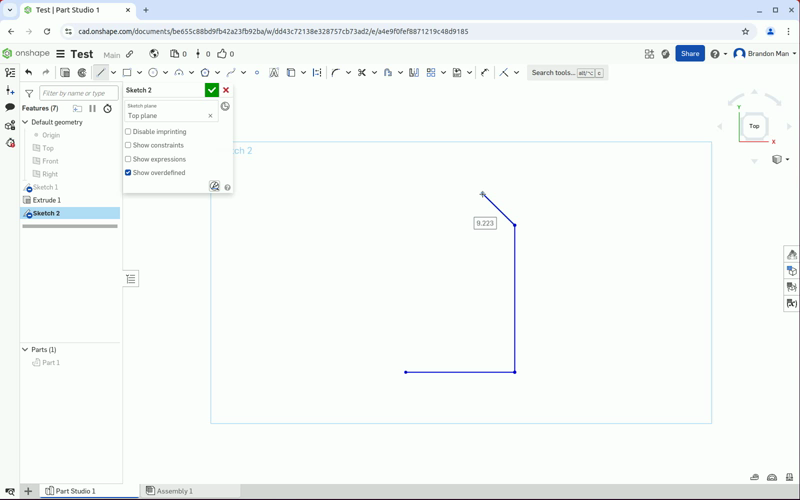
key_down(shift)
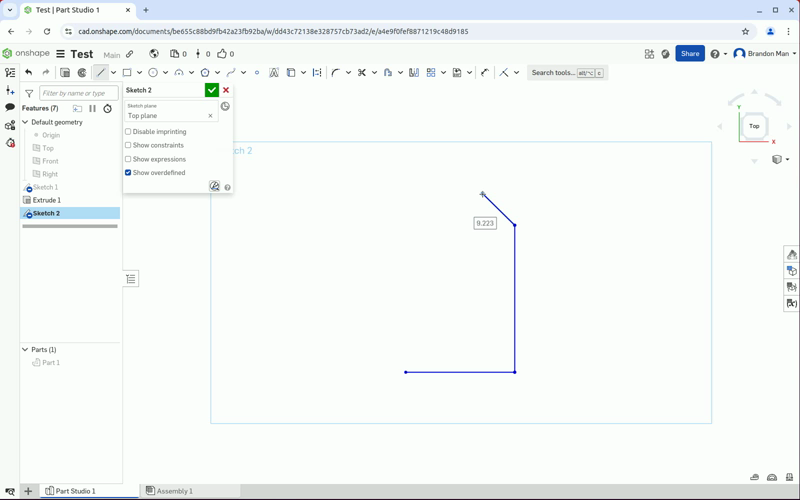
mouse_move(512, 193)
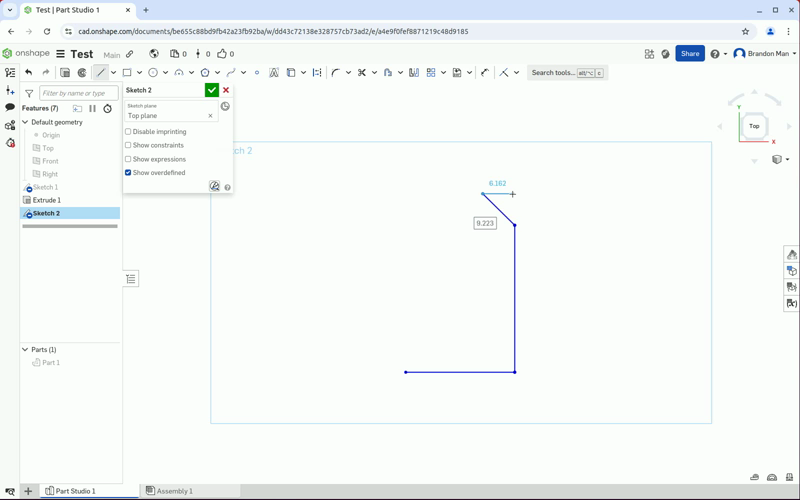
mouse_move(437, 193)
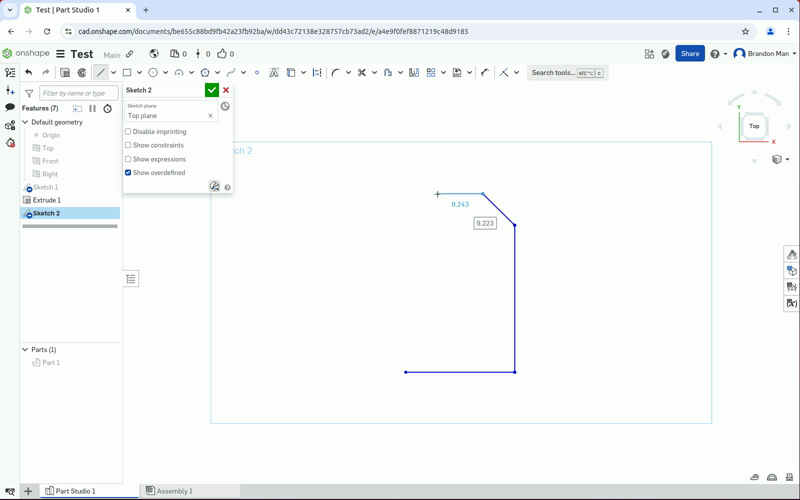
click(437, 193)
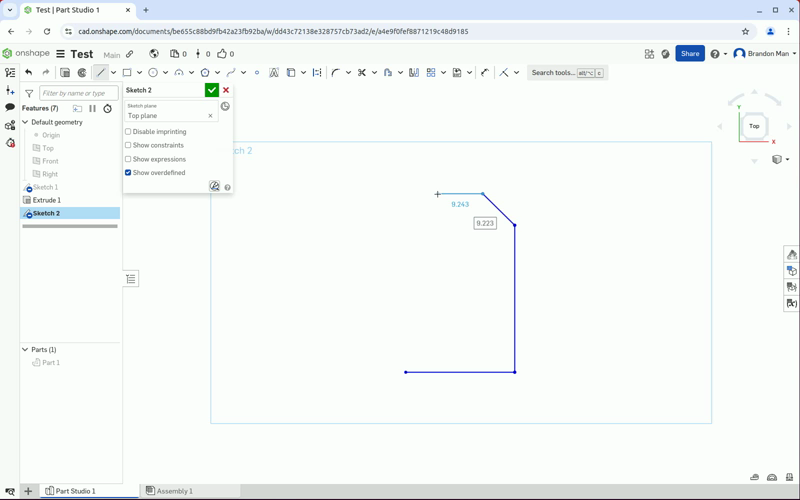
key_up(shift)
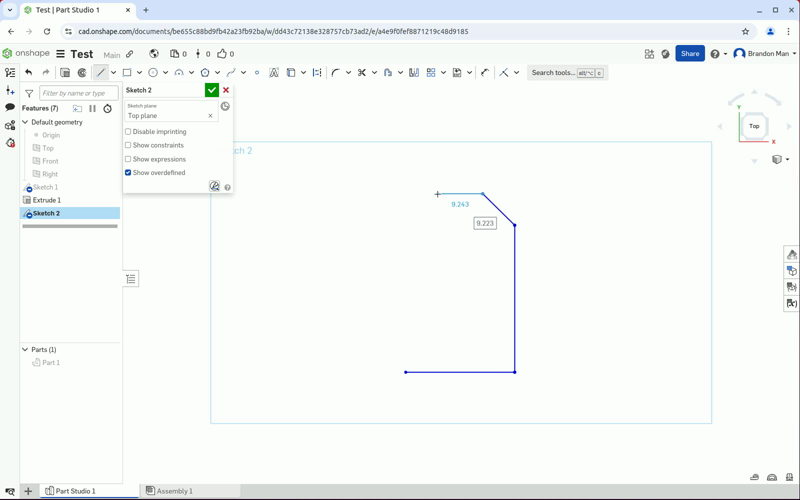
key_down(shift)
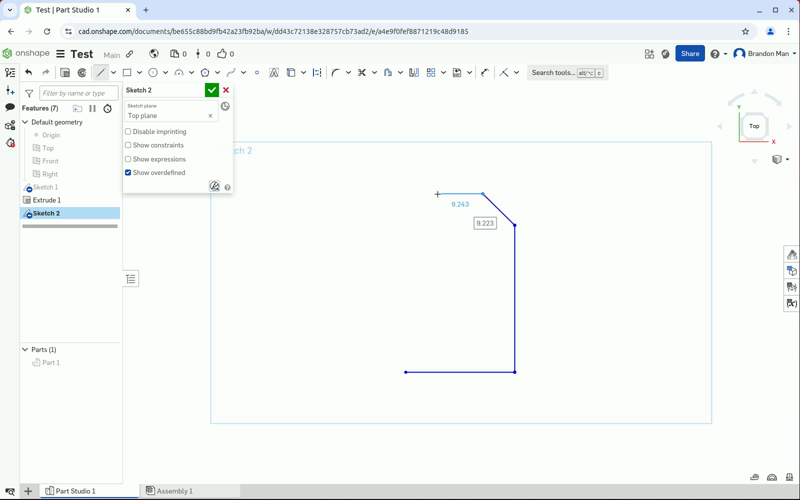
mouse_move(467, 193)
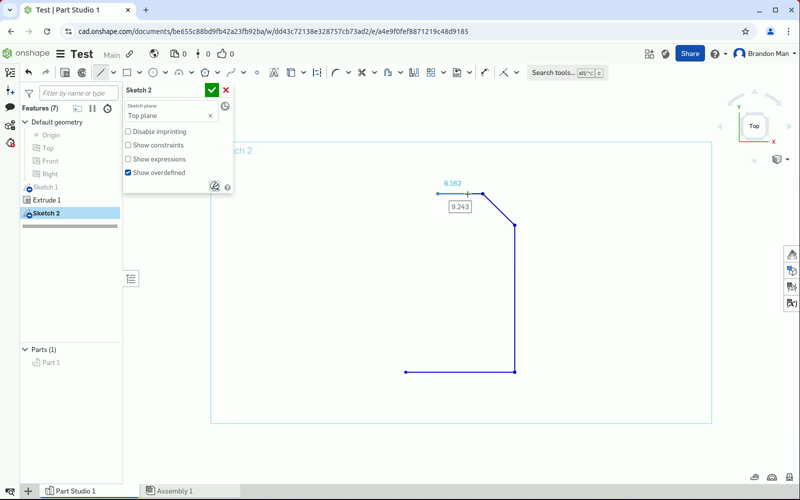
mouse_move(405, 225)
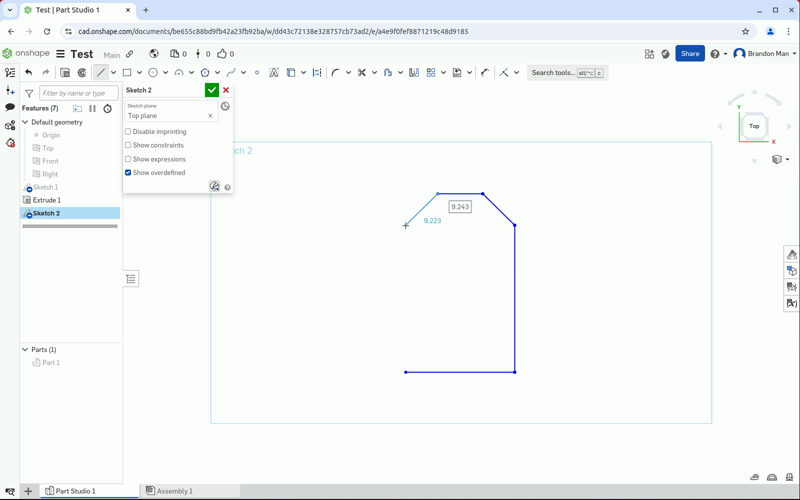
click(405, 225)
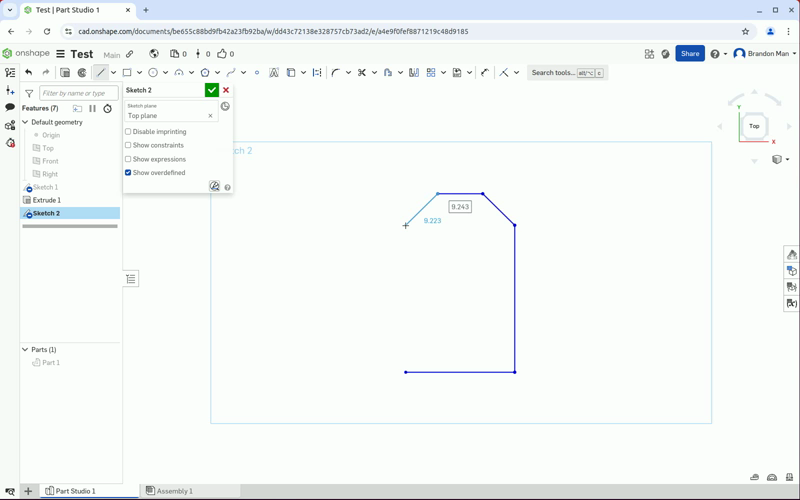
key_up(shift)
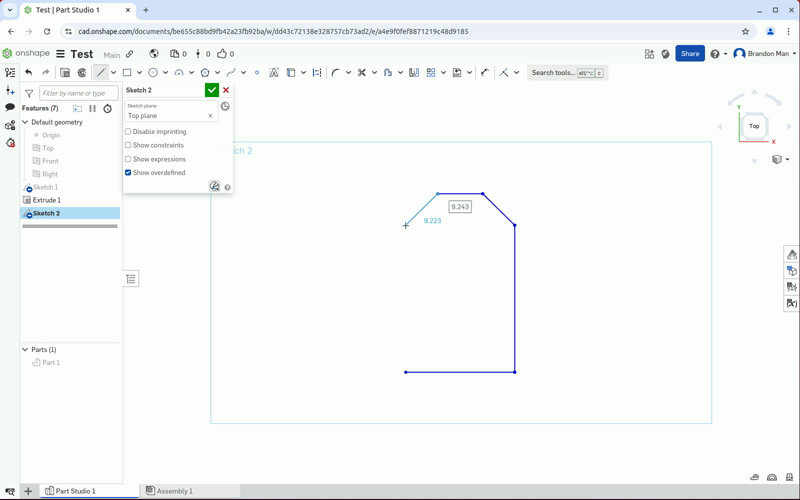
key_down(shift)
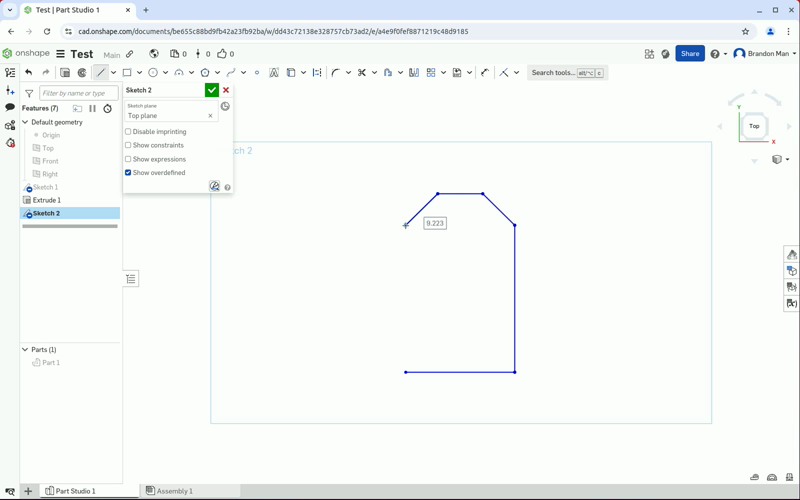
mouse_move(405, 372)
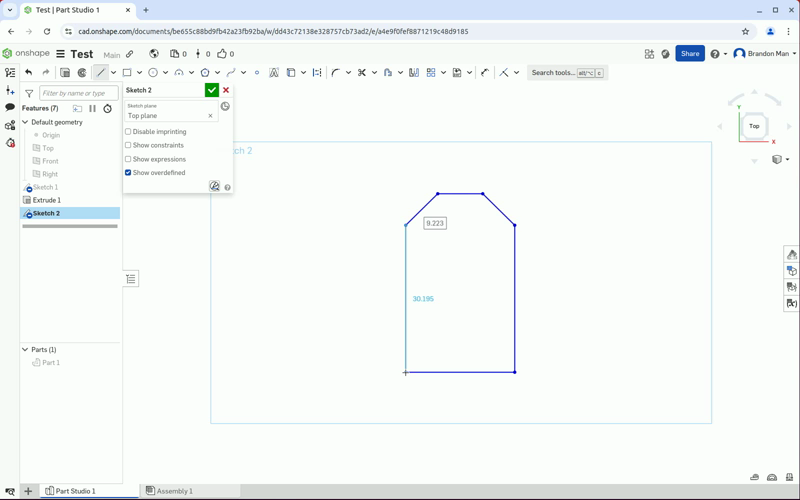
key_up(shift)
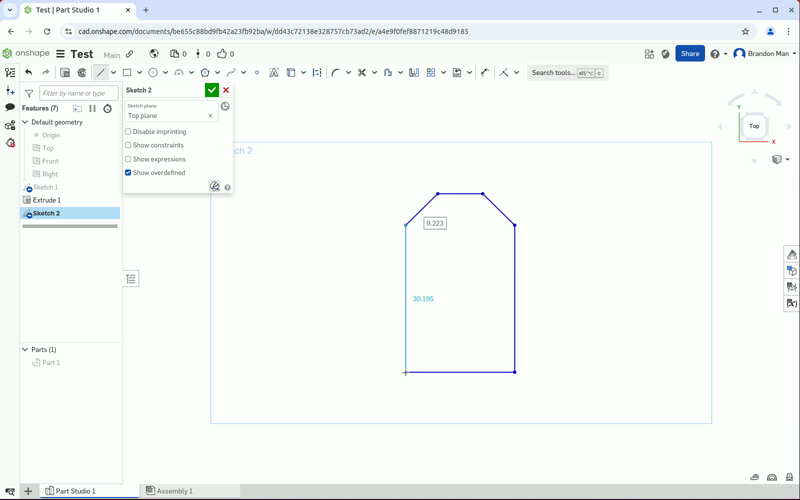
click(405, 372)
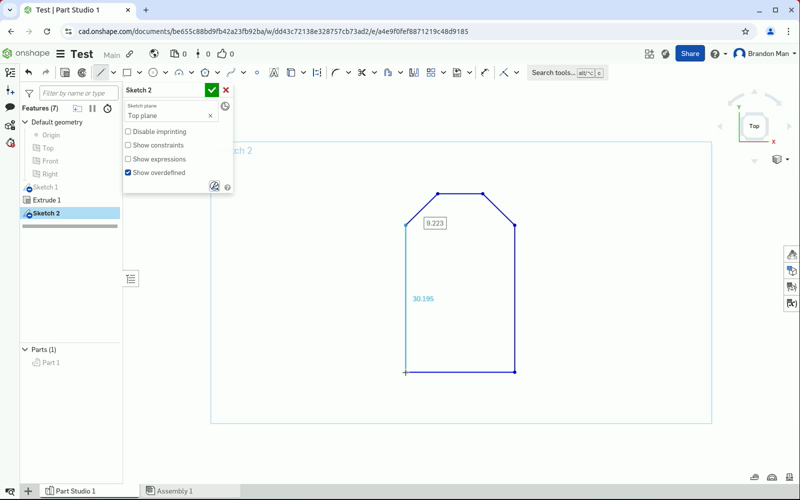
key(esc)
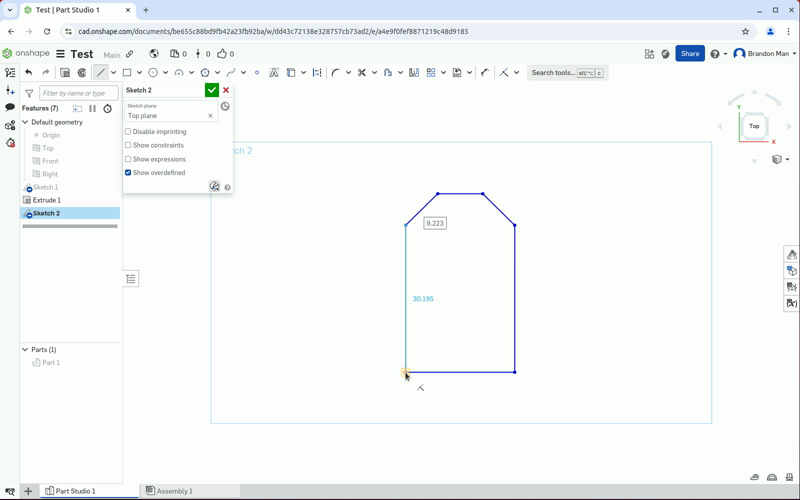
key(l)
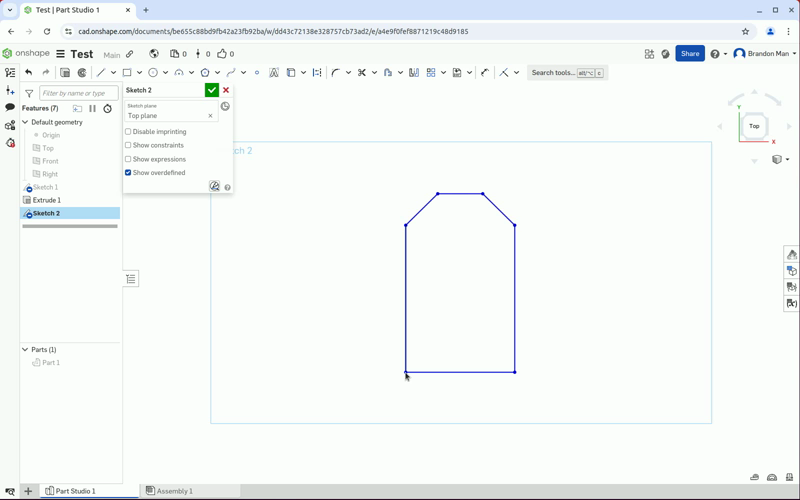
key_down(shift)
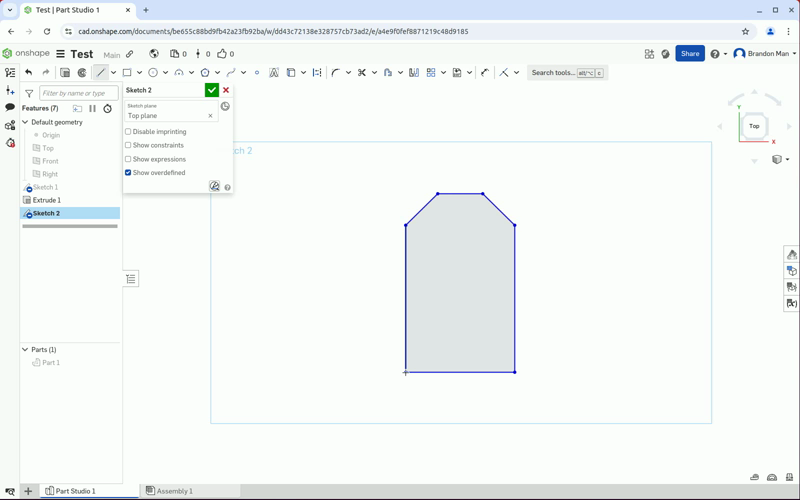
mouse_move(418, 358)
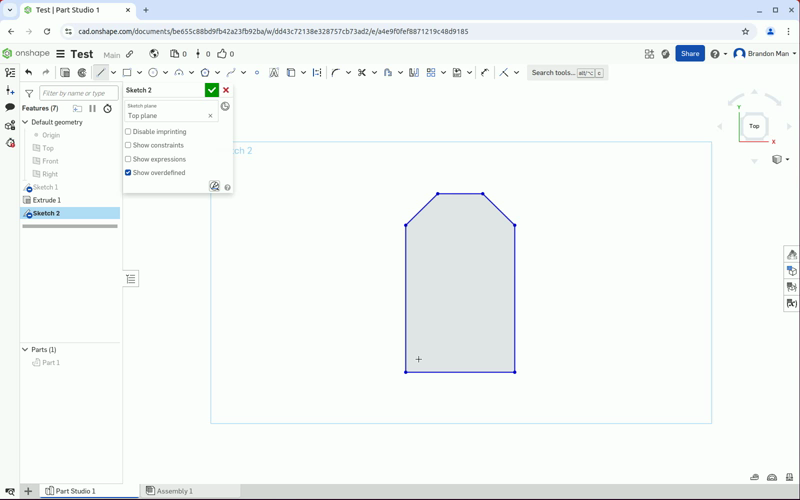
click(418, 358)
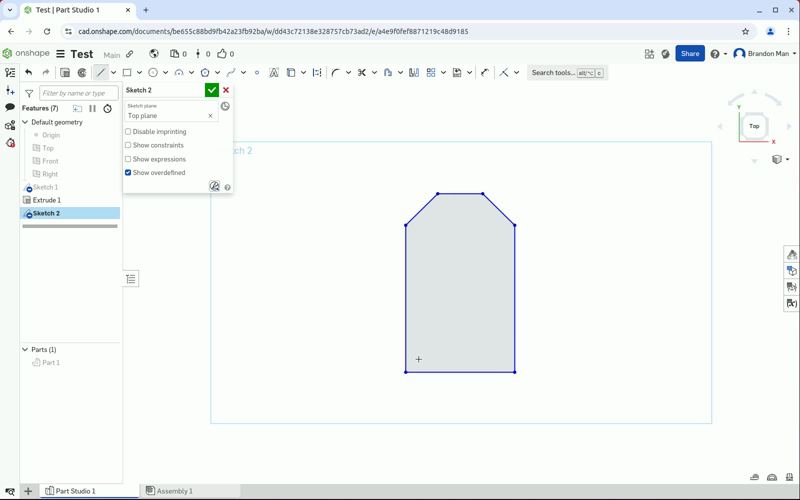
key_up(shift)
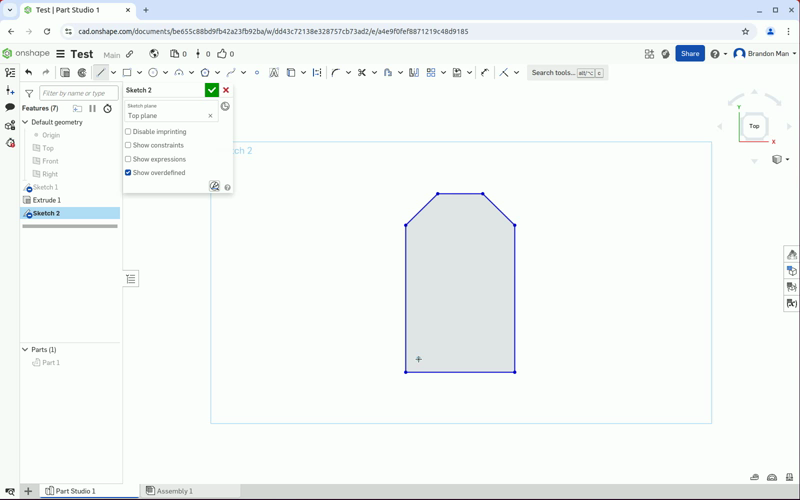
key_down(shift)
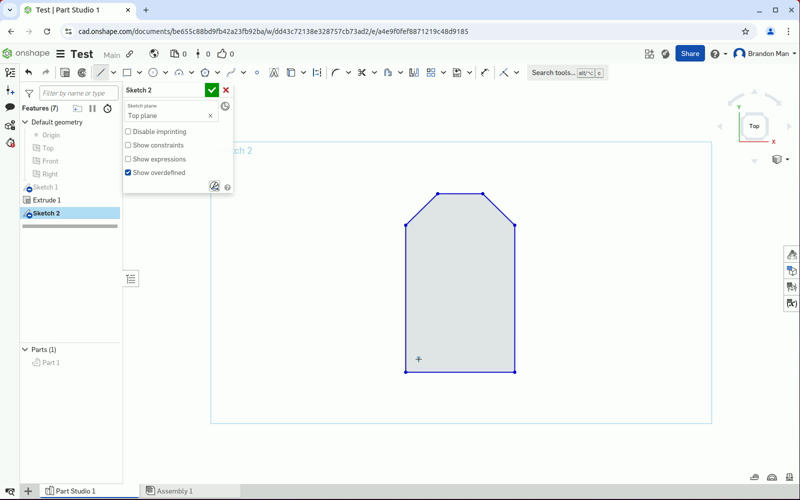
mouse_move(499, 358)
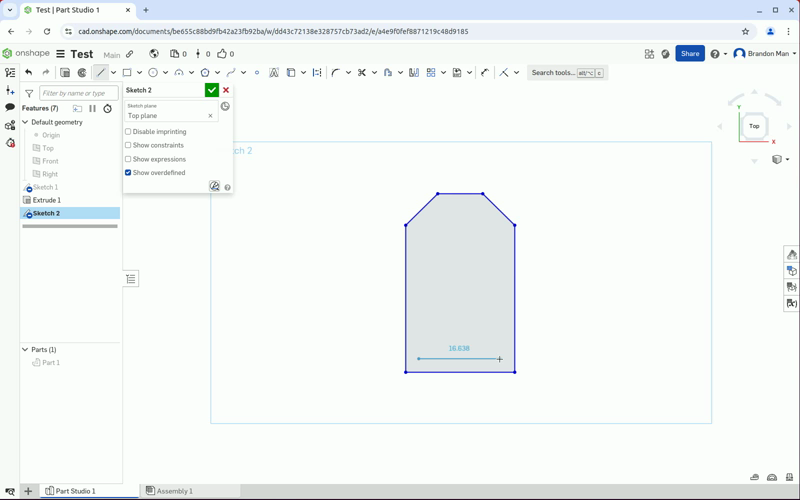
click(499, 358)
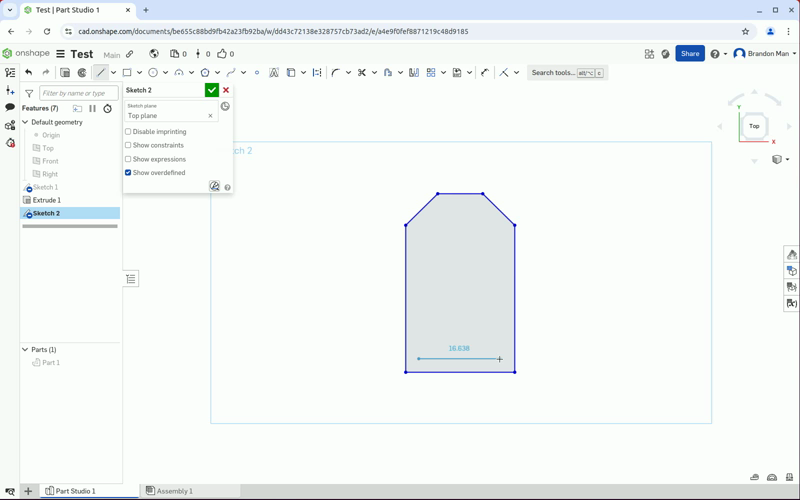
key_up(shift)
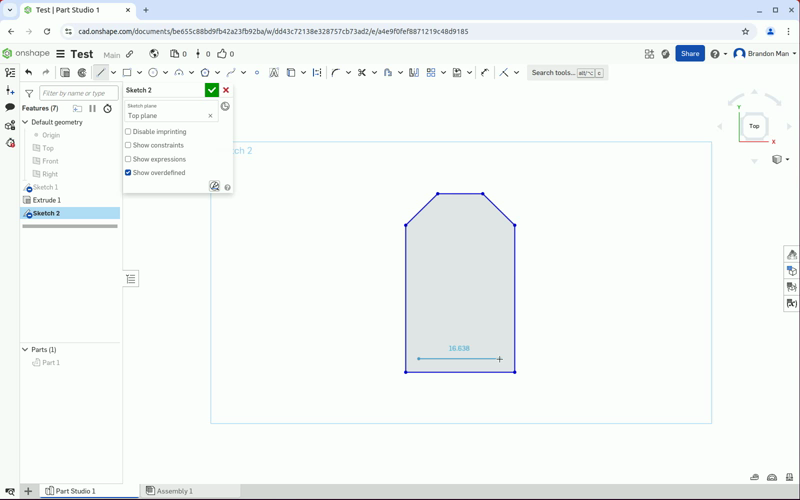
key_down(shift)
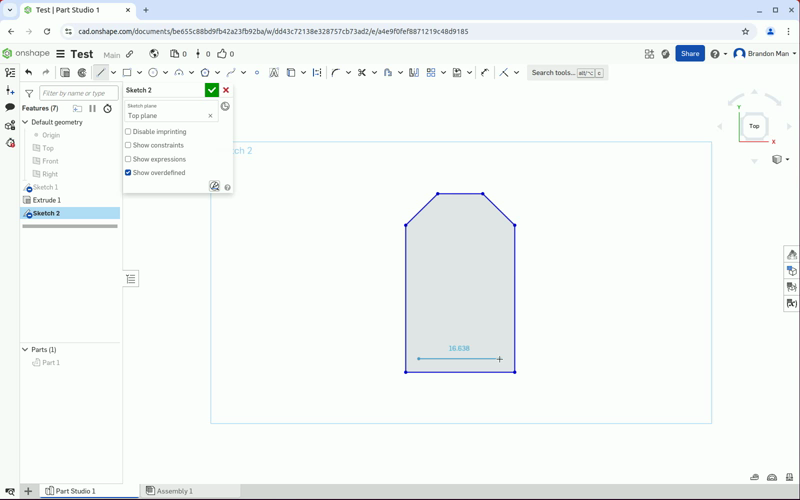
mouse_move(499, 231)
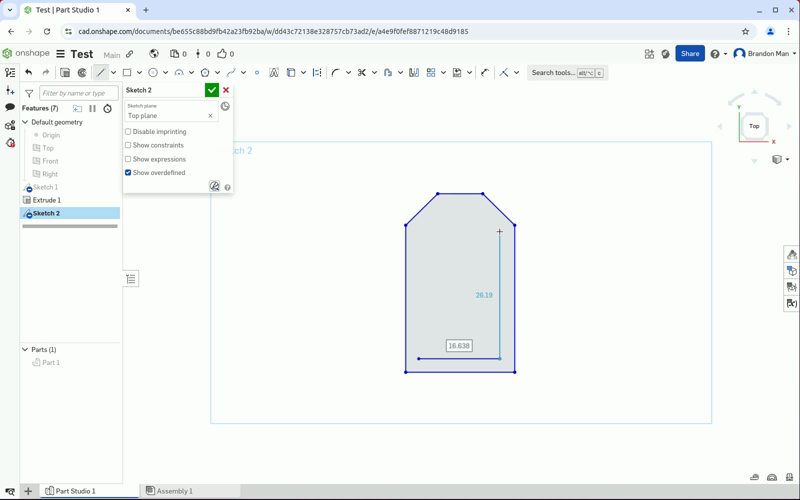
click(499, 231)
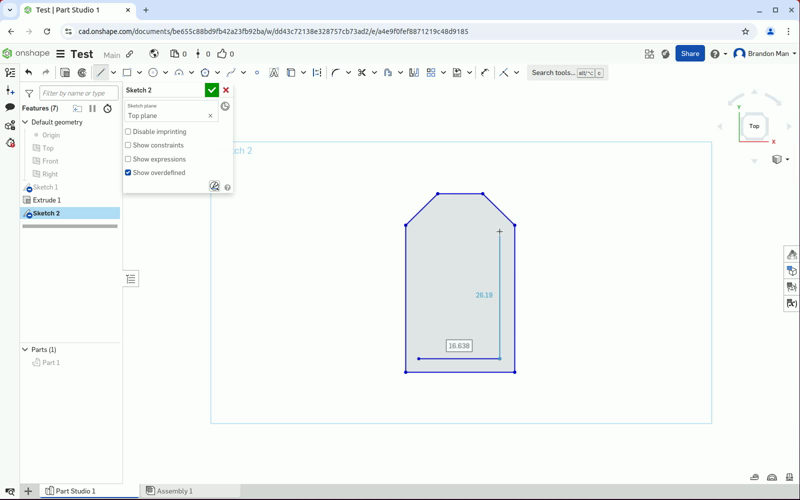
key_up(shift)
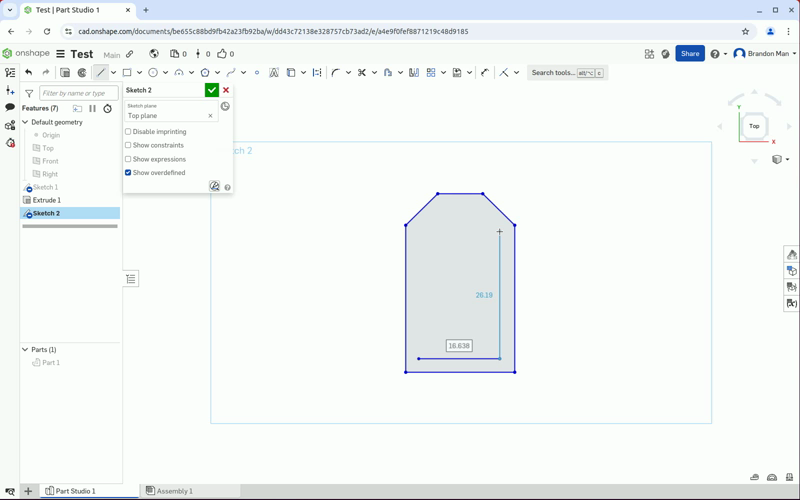
key_down(shift)
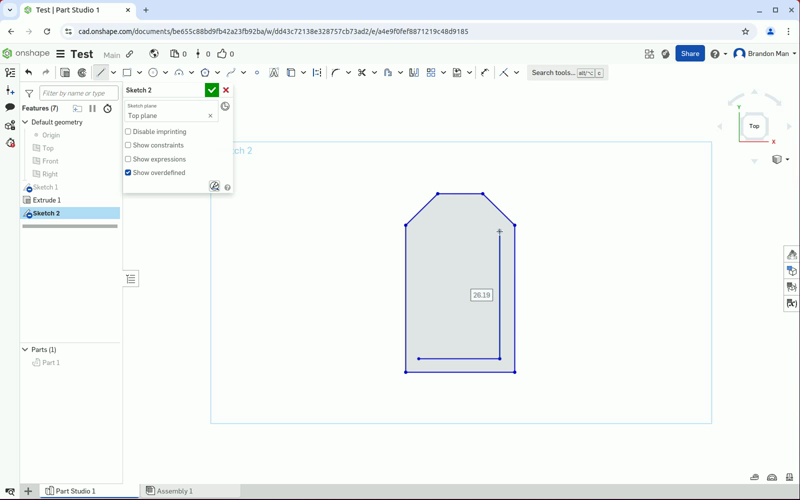
mouse_move(529, 231)
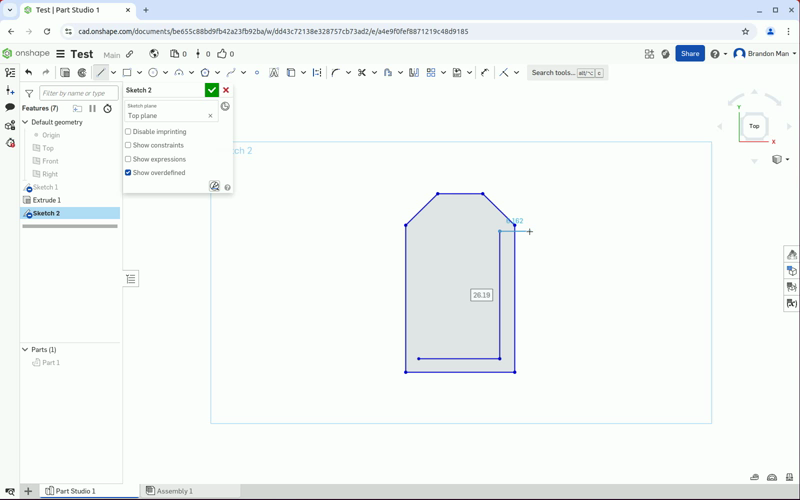
mouse_move(477, 206)
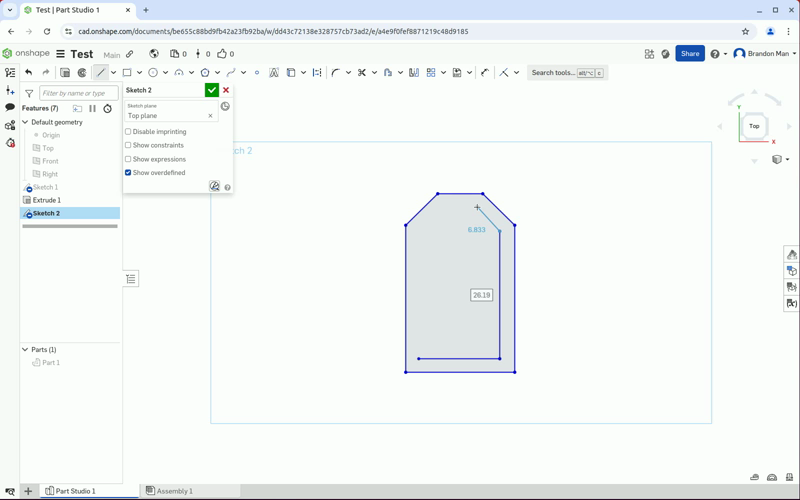
click(477, 206)
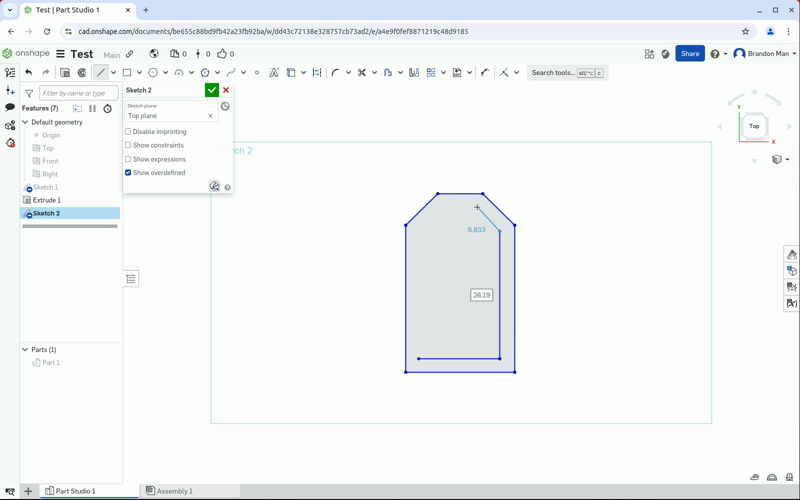
key_up(shift)
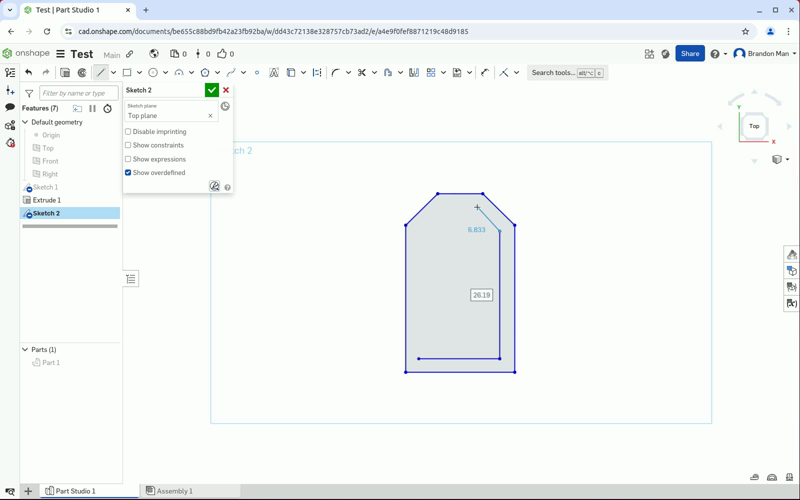
key_down(shift)
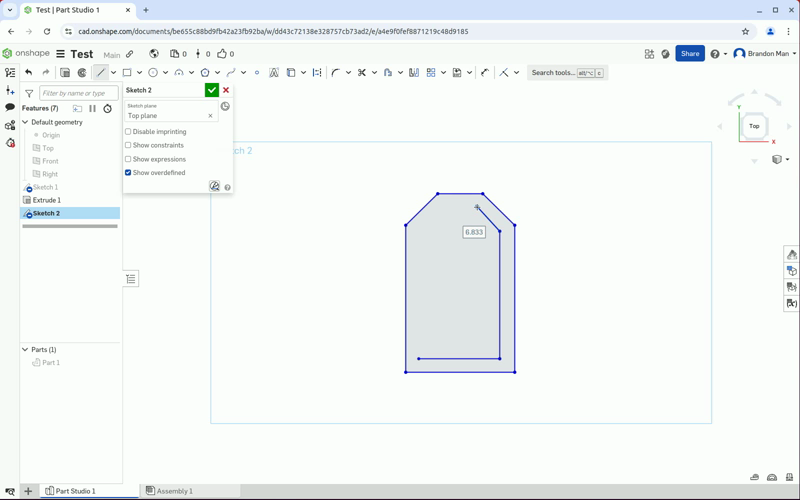
mouse_move(507, 206)
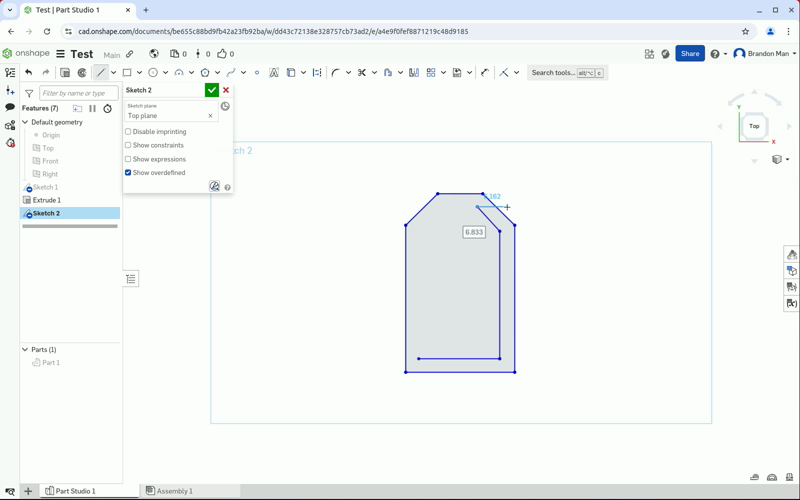
mouse_move(443, 206)
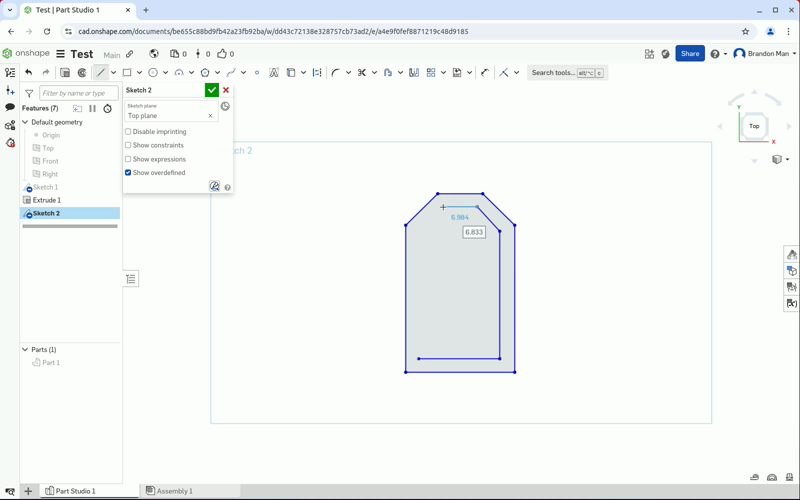
click(443, 206)
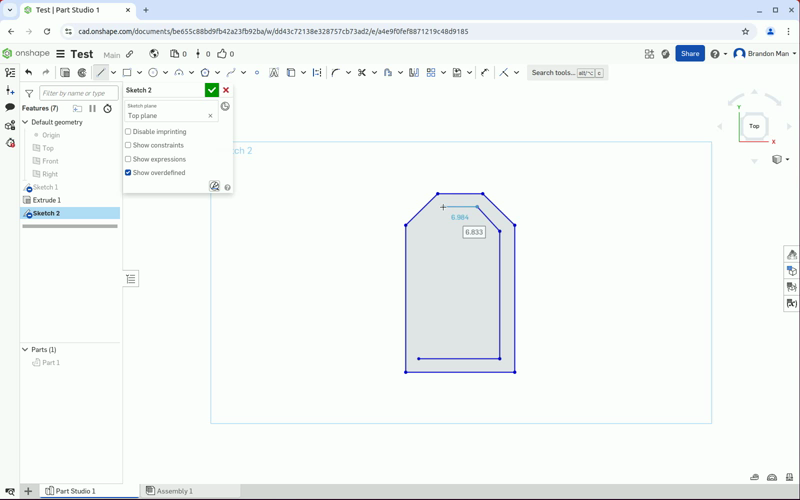
key_up(shift)
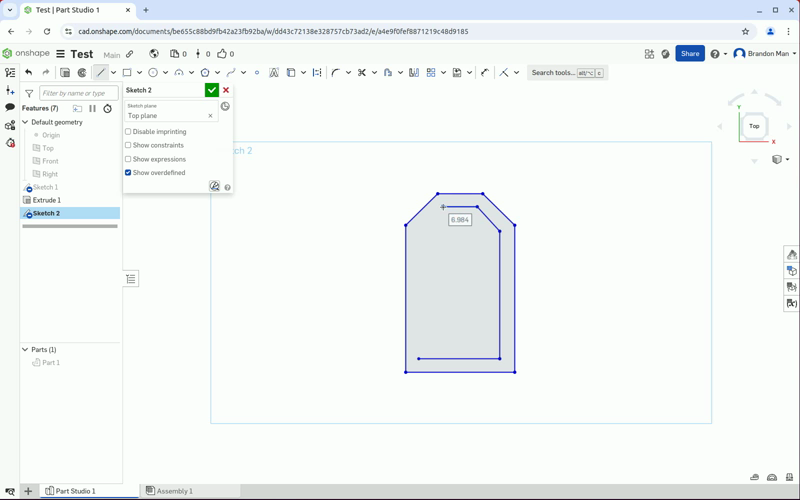
key_down(shift)
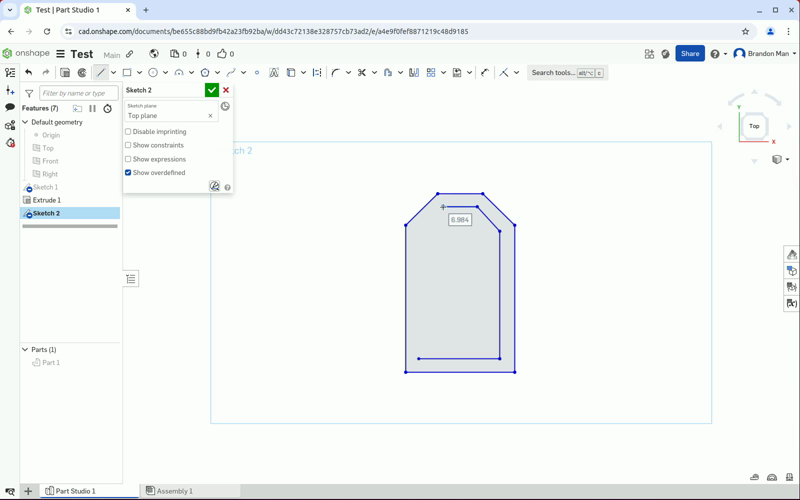
mouse_move(473, 206)
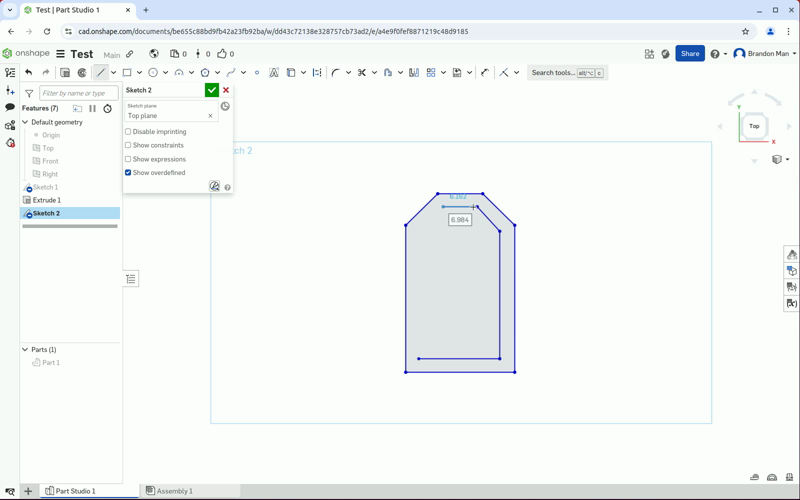
mouse_move(420, 231)
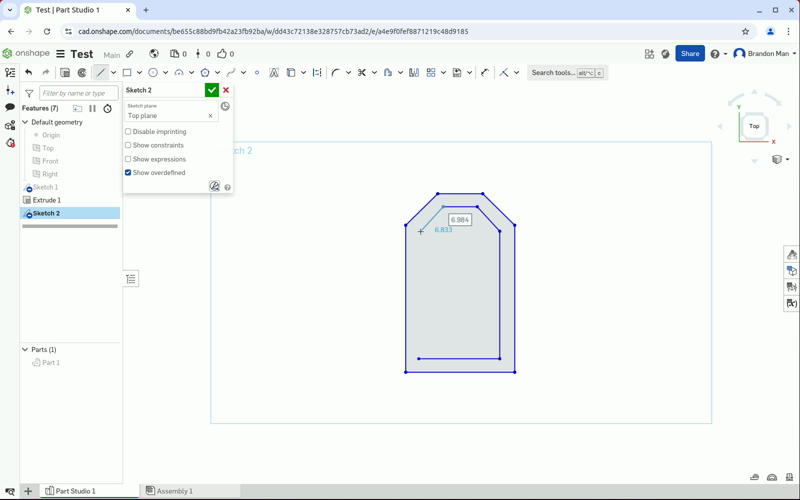
click(420, 231)
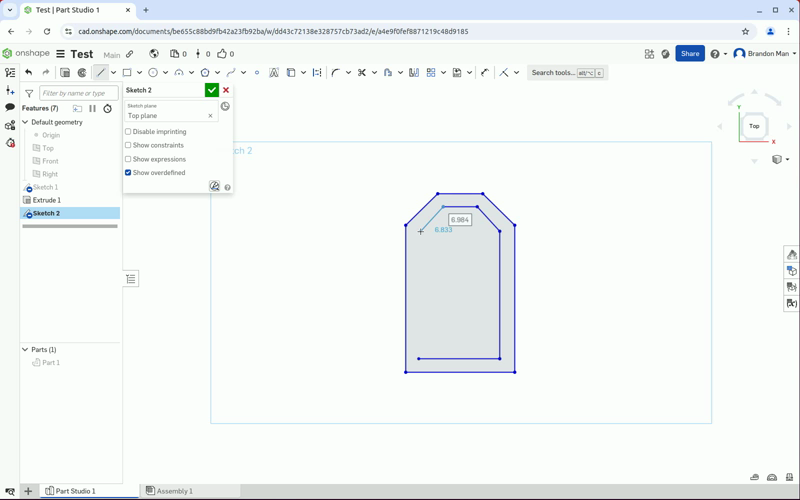
key_up(shift)
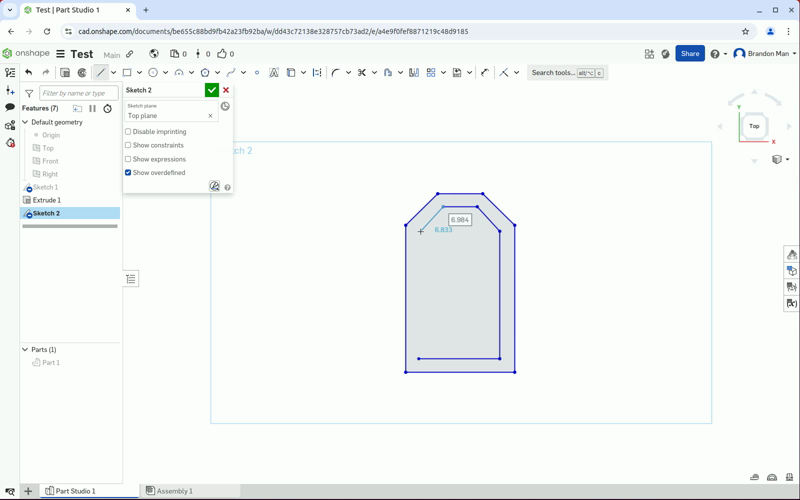
key_down(shift)
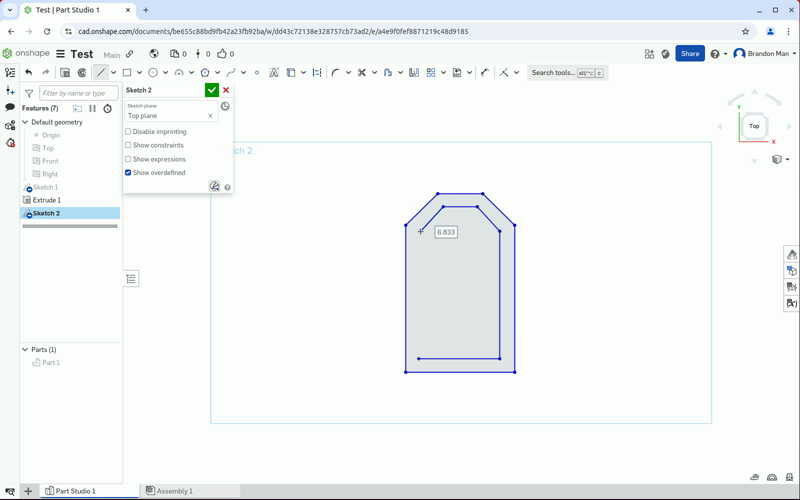
mouse_move(418, 358)
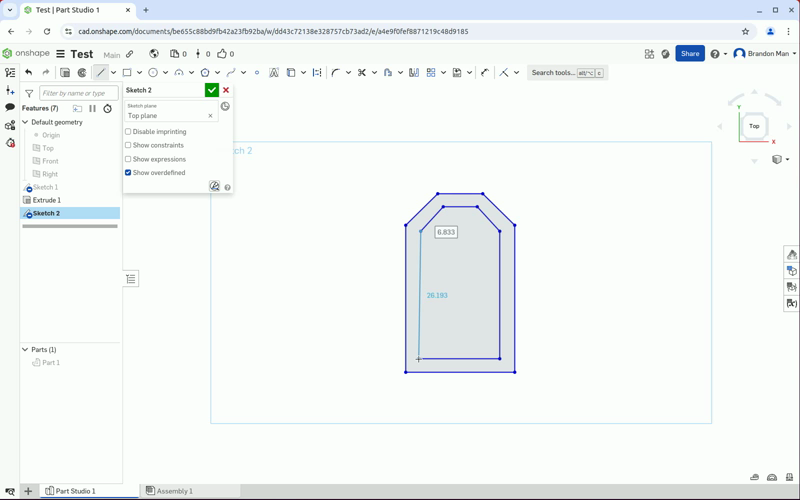
key_up(shift)
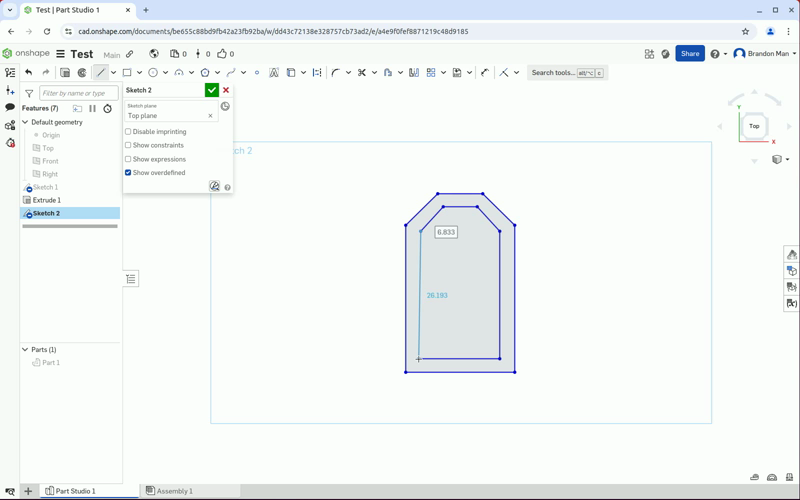
click(418, 358)
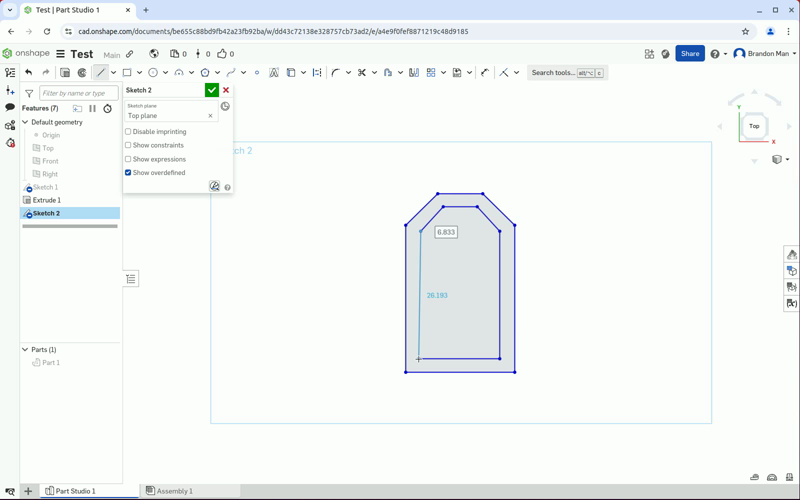
key(esc)
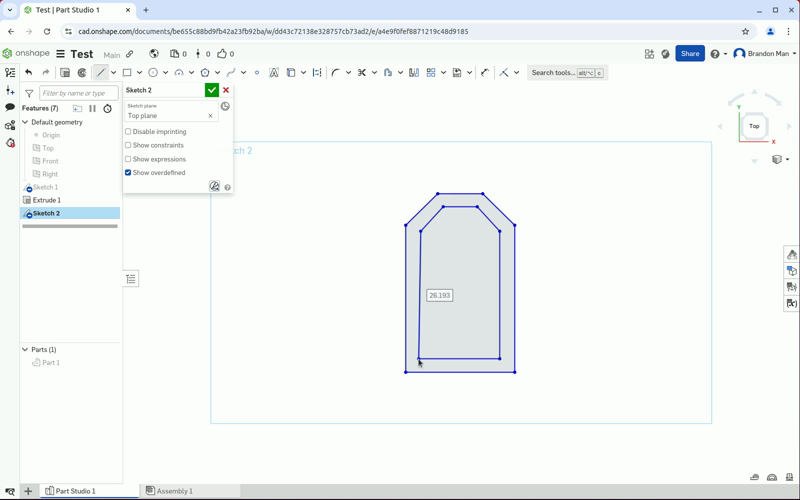
mouse_move(508, 341)
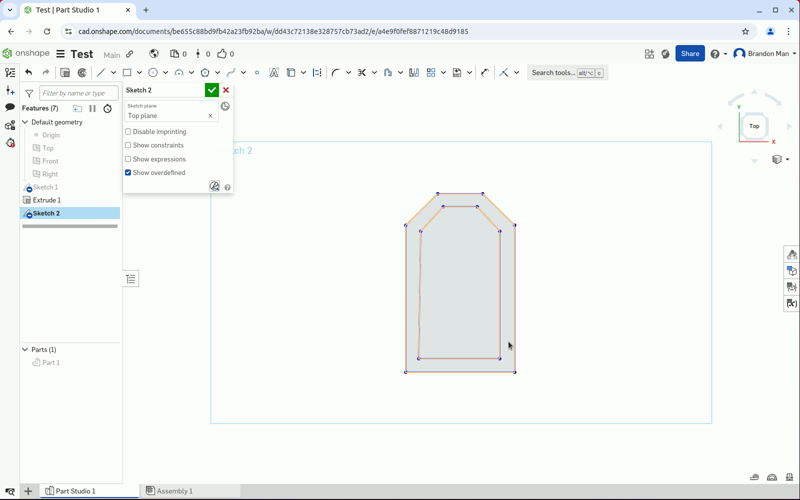
click(508, 341)
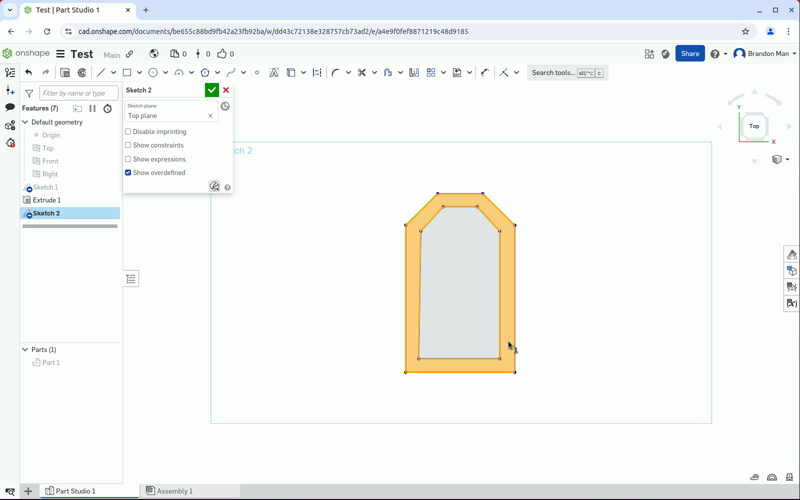
mouse_move(73, 352)
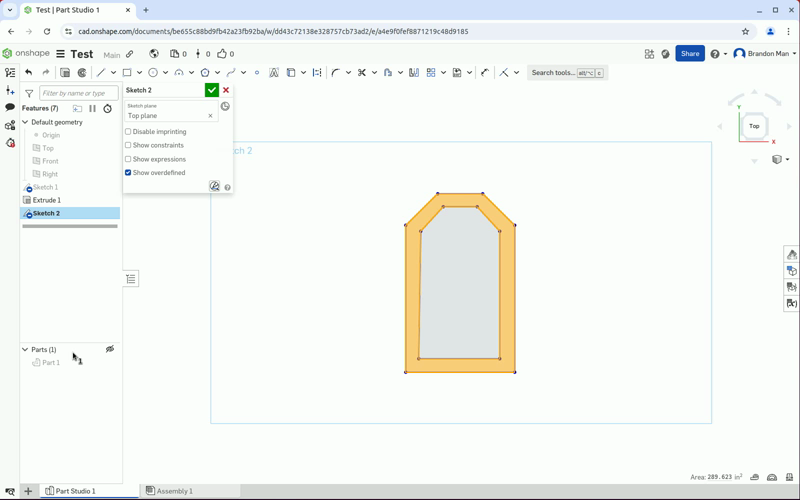
key(shift+y)
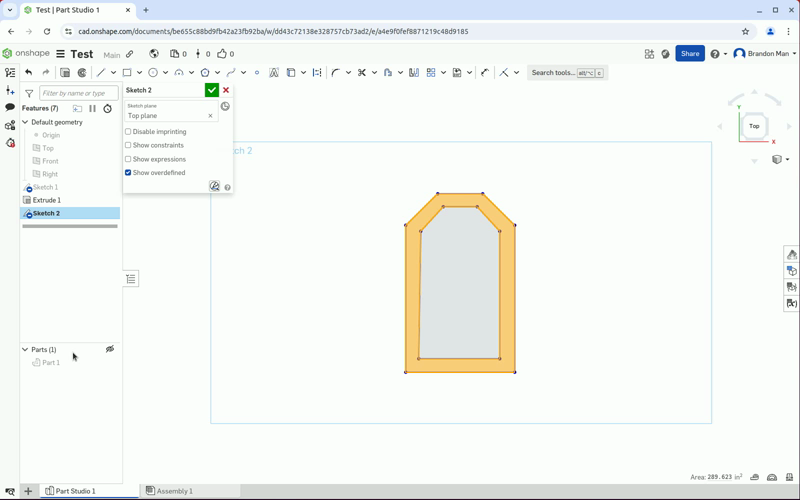
key(shift+e)
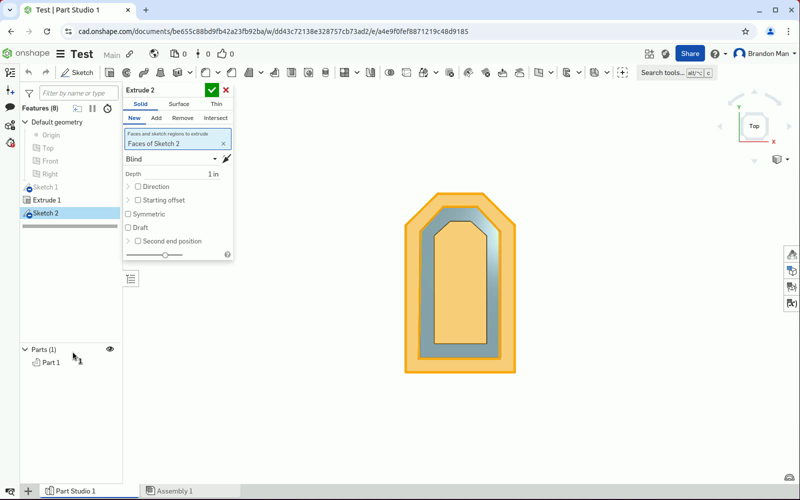
mouse_move(143, 106)
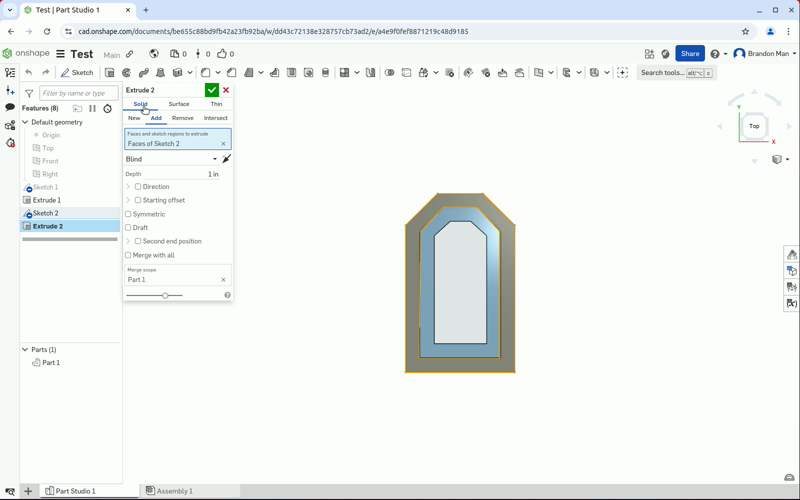
click(143, 106)
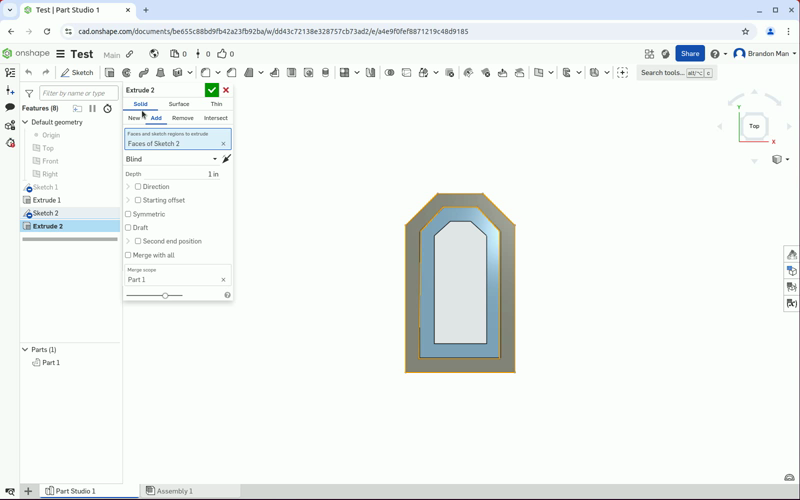
mouse_move(137, 120)
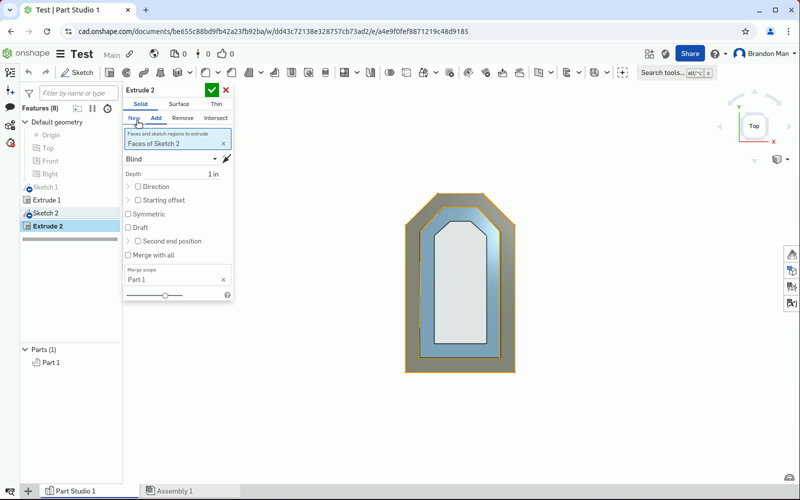
click(137, 120)
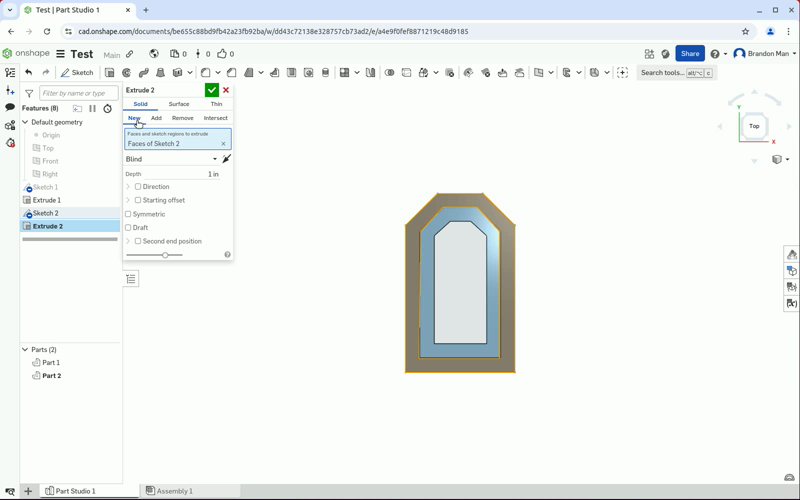
key(tab, 4)
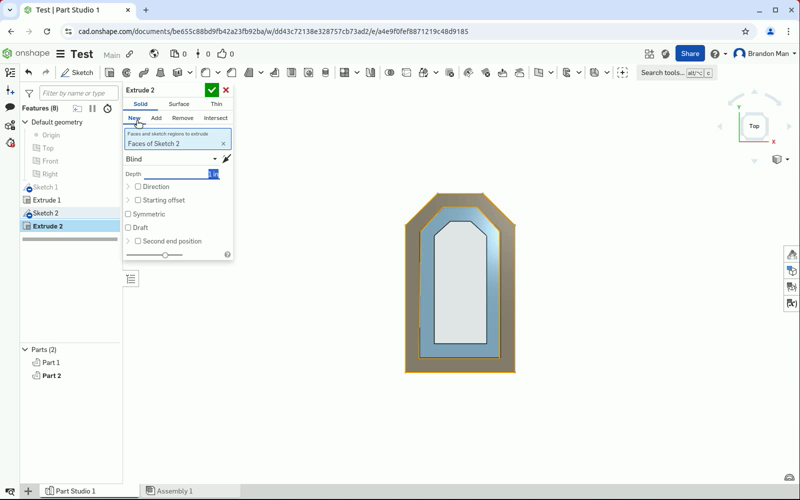
text(4.333)
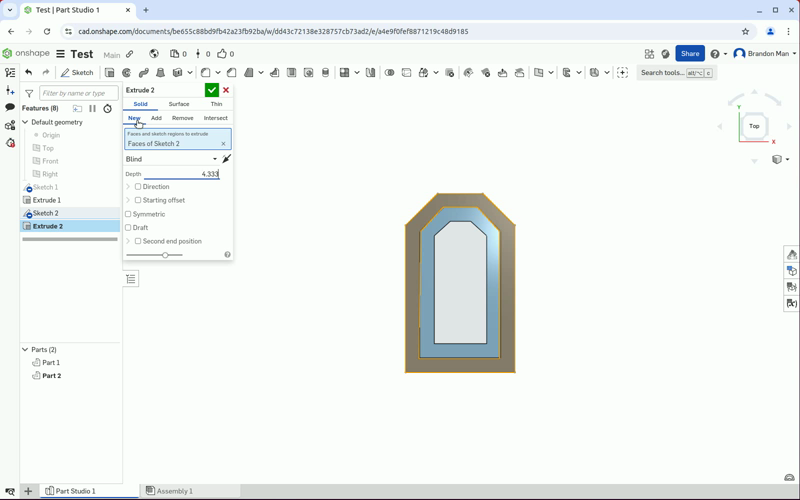
key(enter)
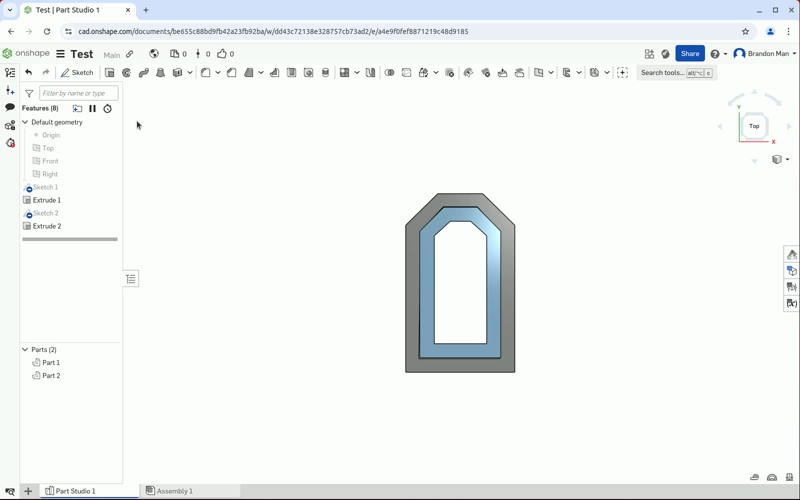
key(shift+h)
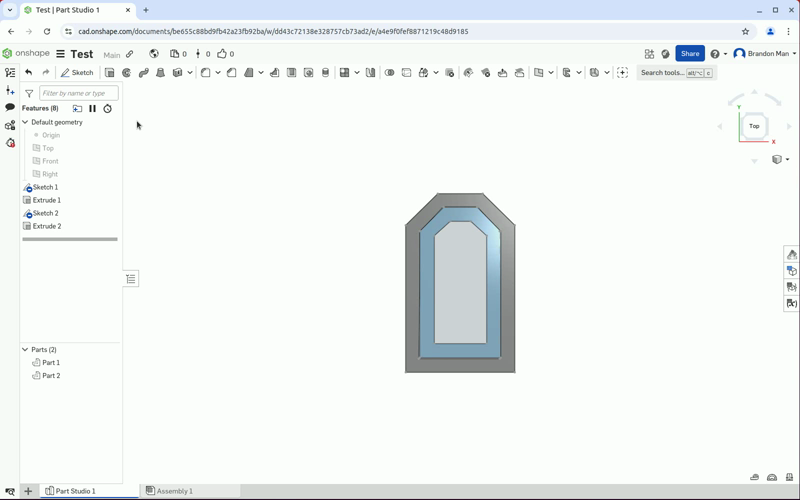
key(shift+h)
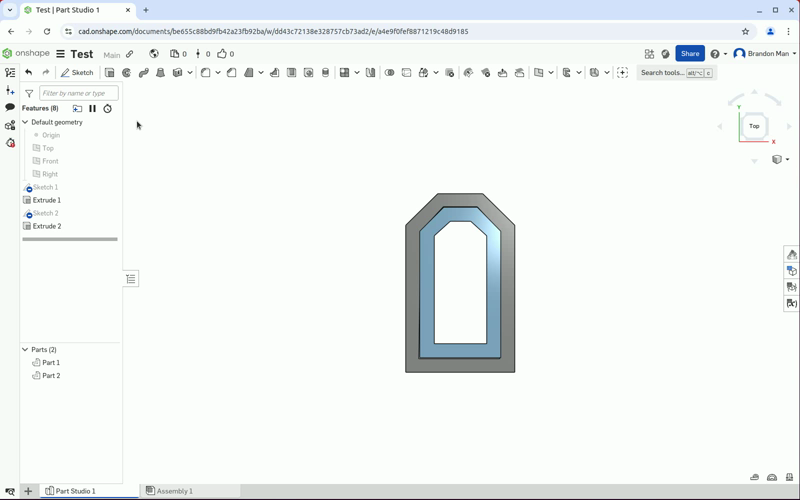
mouse_move(73, 189)
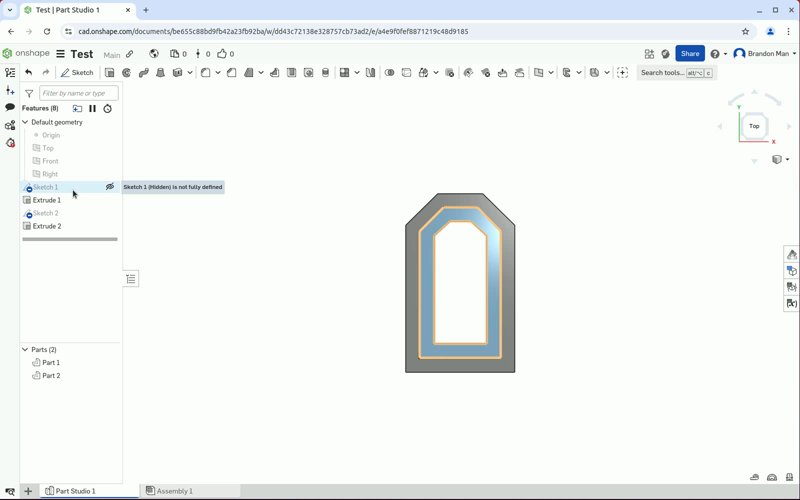
click(73, 189)
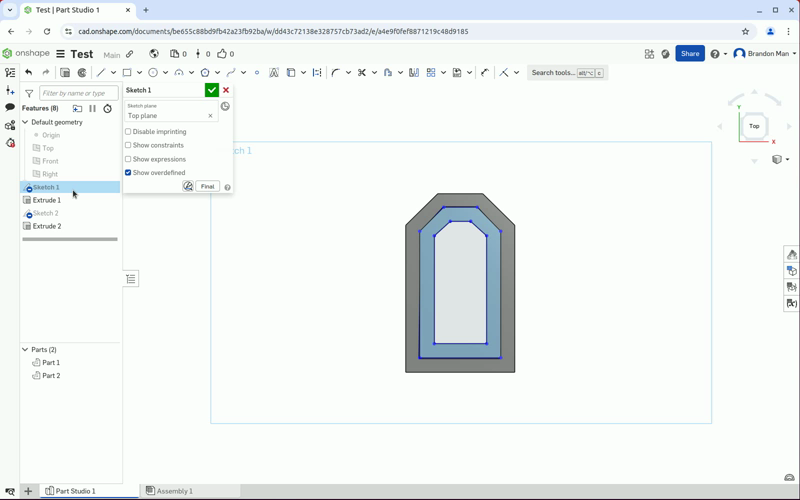
mouse_move(229, 92)
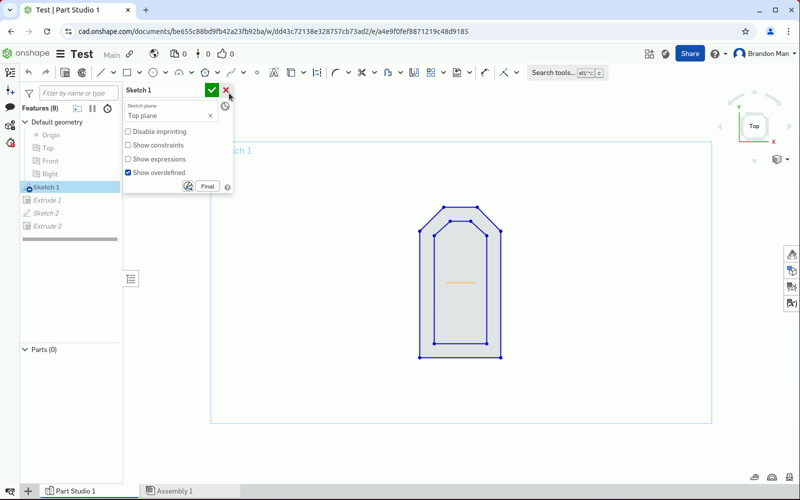
click(229, 92)
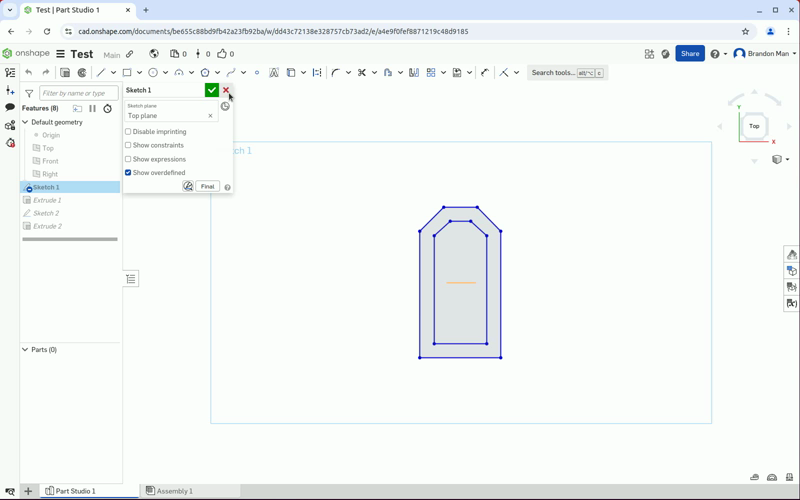
key(shift+s)
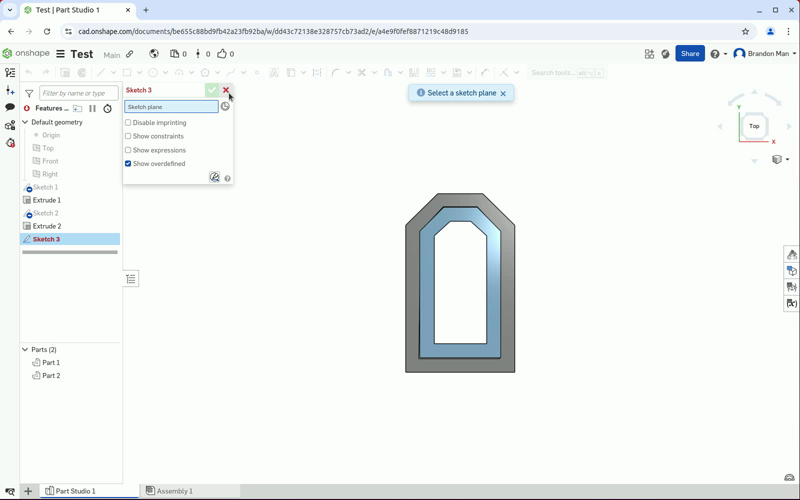
mouse_move(73, 150)
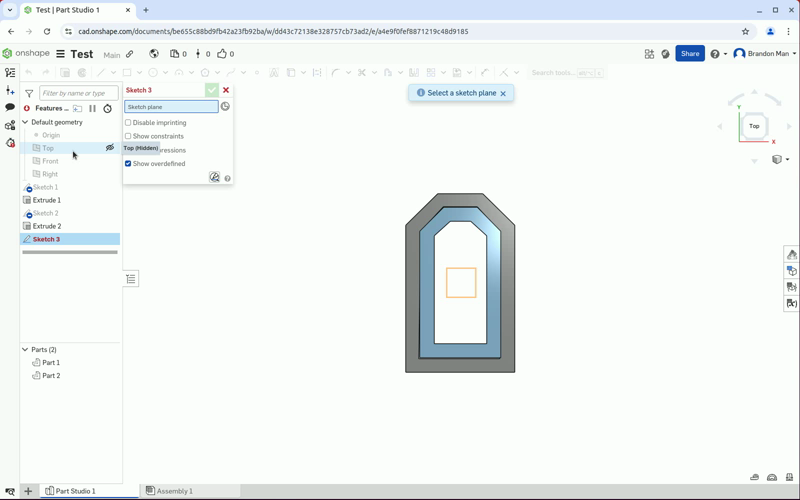
click(73, 150)
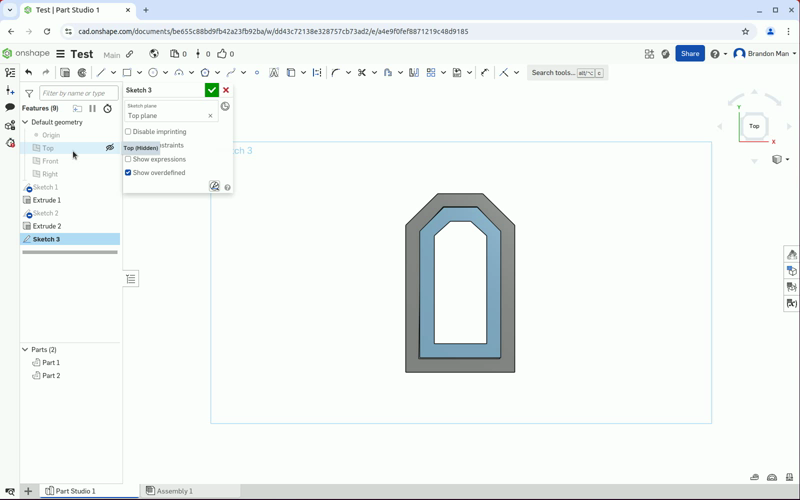
mouse_move(73, 352)
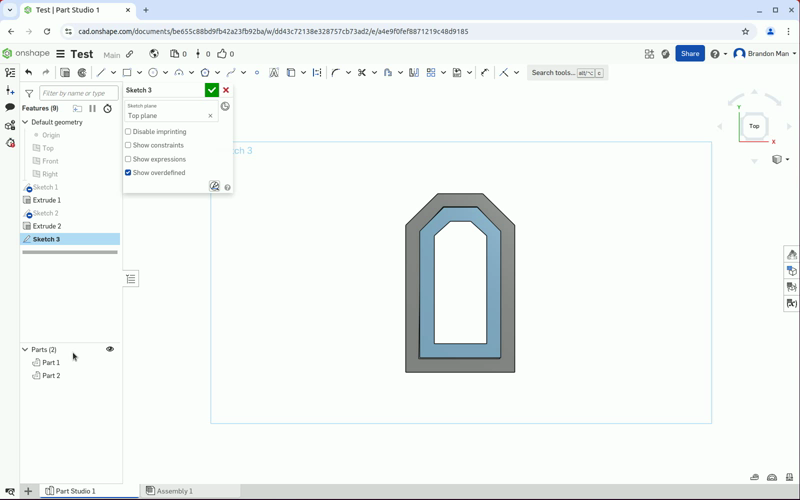
key(y)
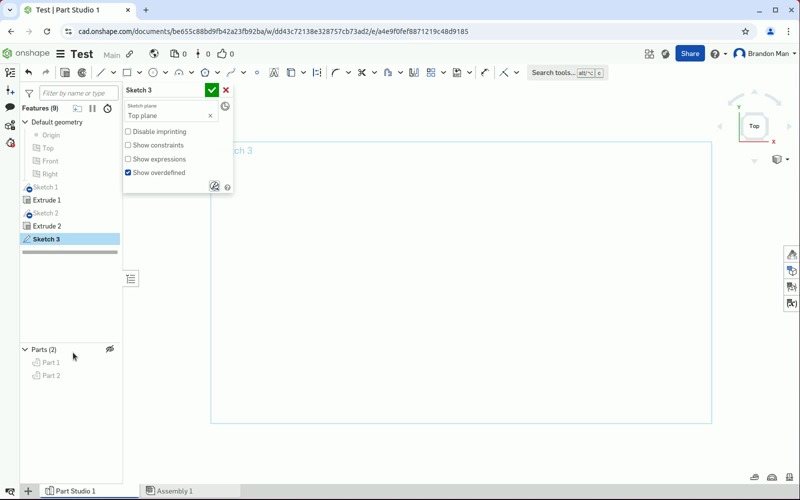
key(l)
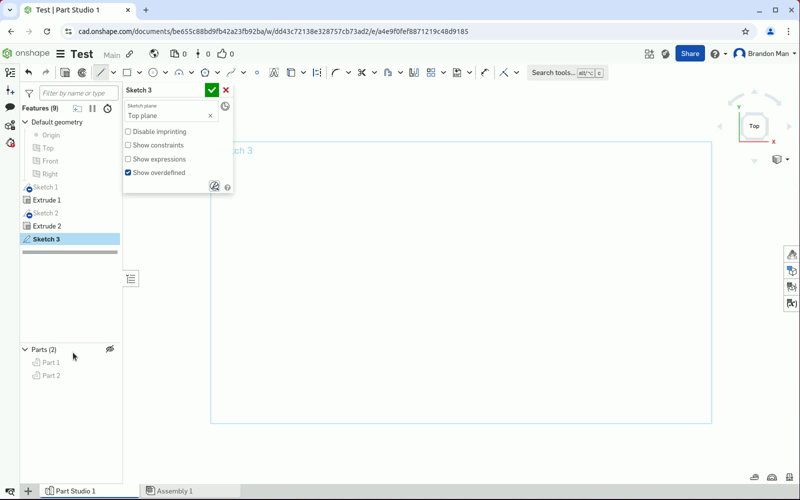
key_down(shift)
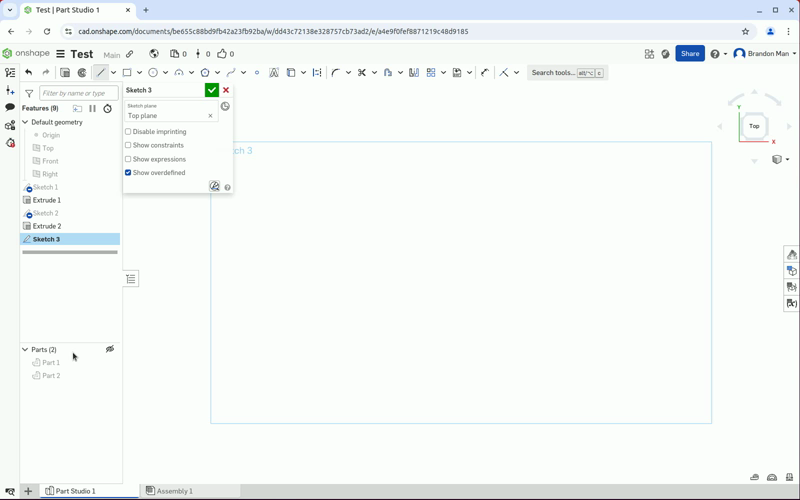
mouse_move(433, 343)
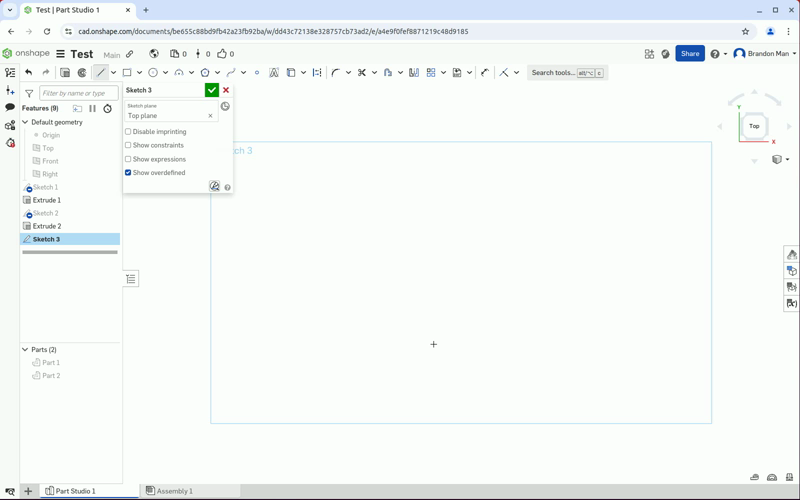
click(433, 343)
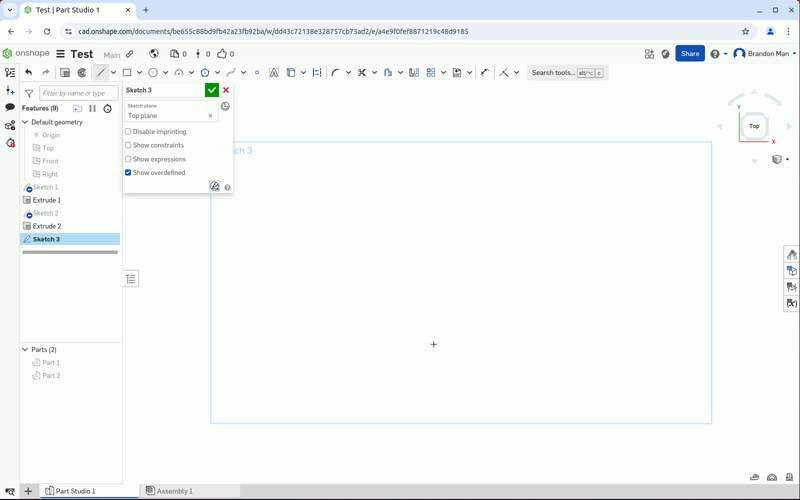
key_up(shift)
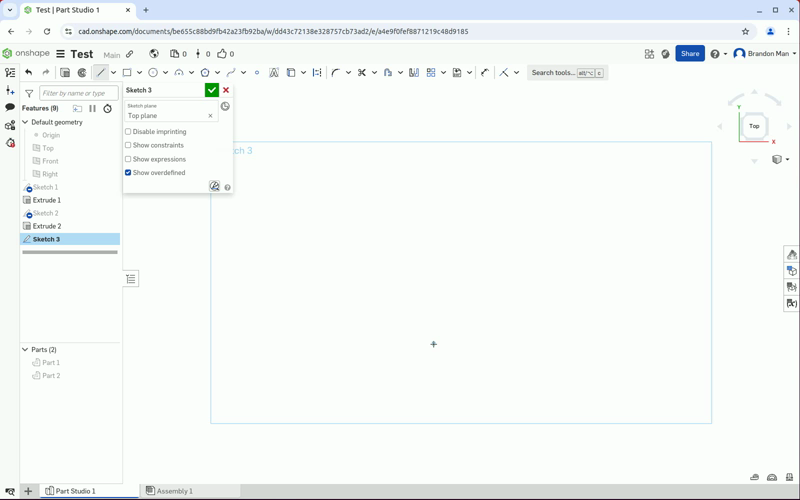
key_down(shift)
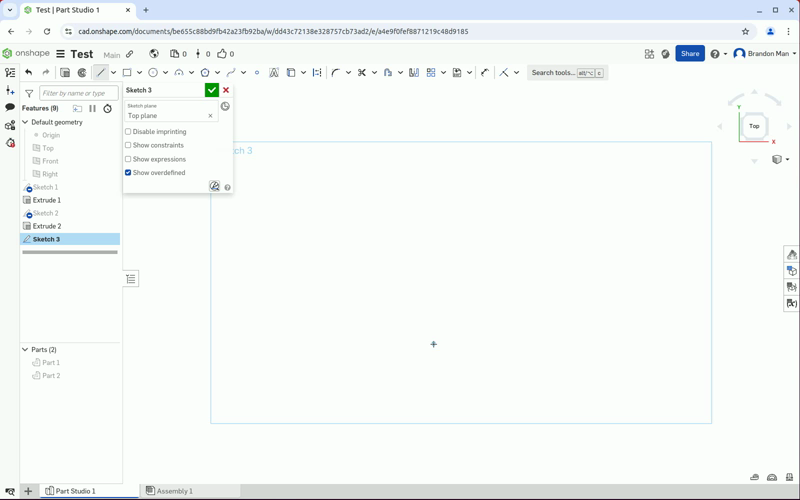
mouse_move(463, 343)
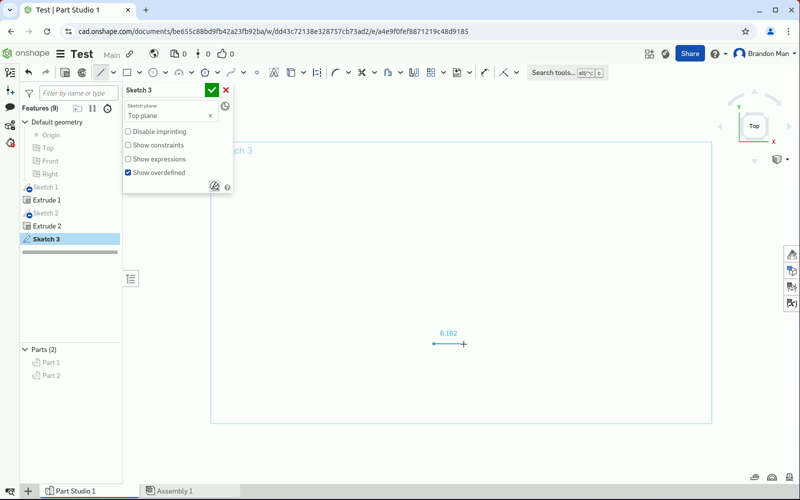
mouse_move(486, 343)
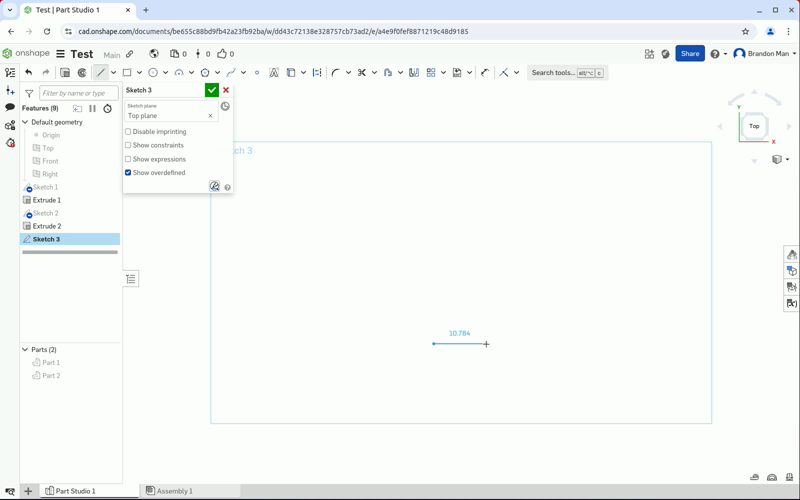
click(486, 343)
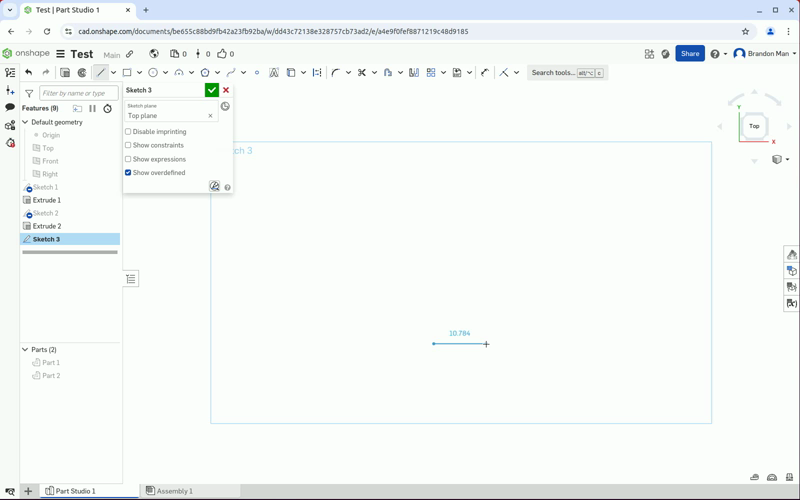
key_up(shift)
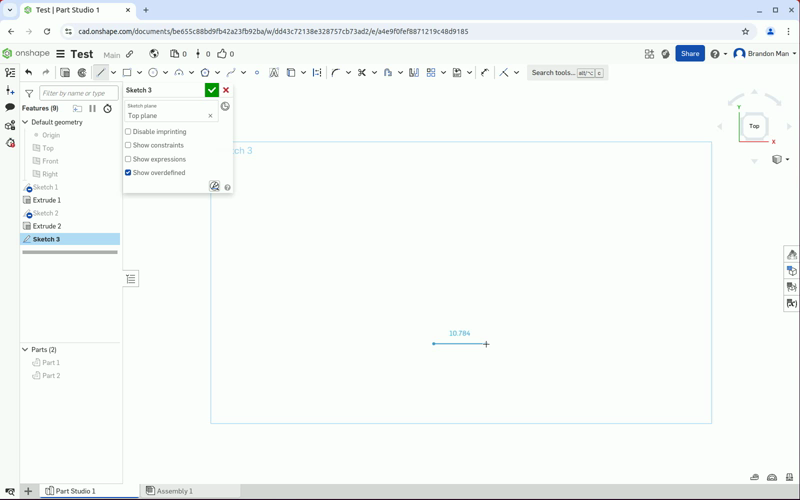
key_down(shift)
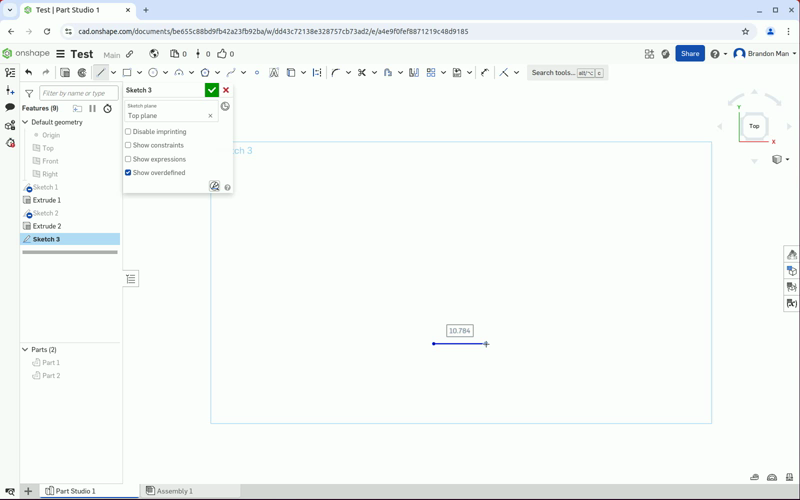
mouse_move(486, 236)
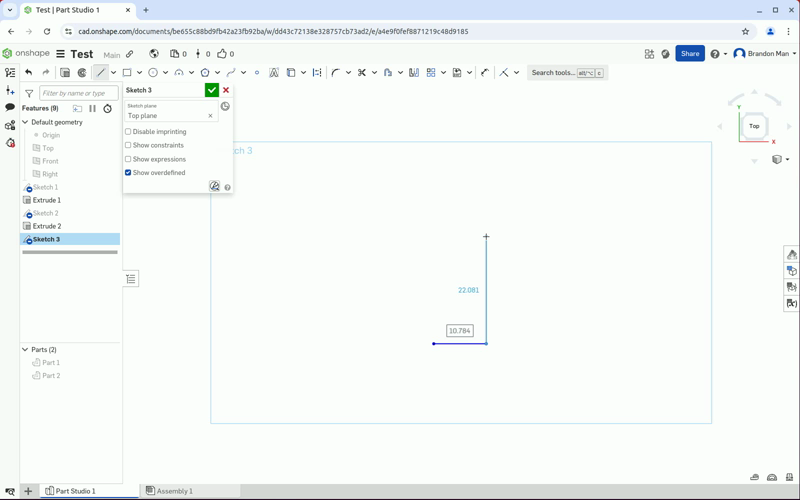
click(486, 236)
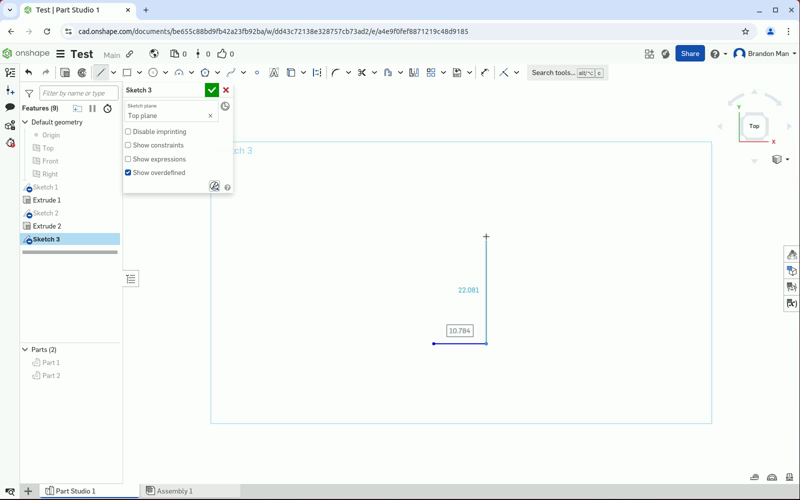
key_up(shift)
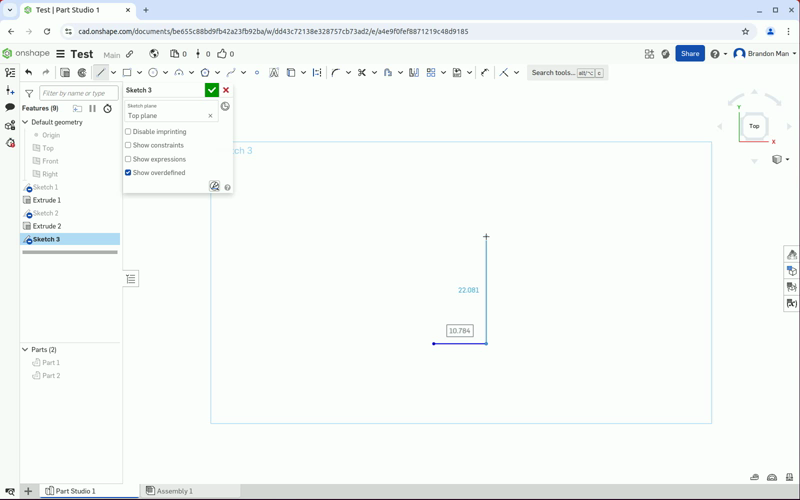
key_down(shift)
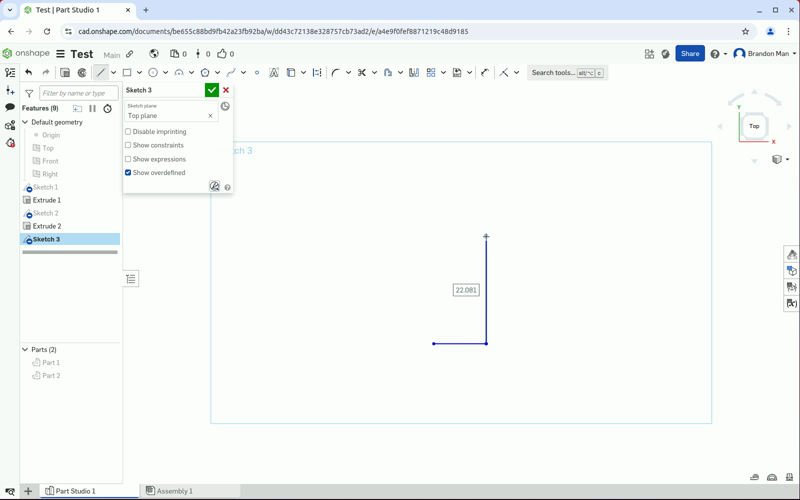
mouse_move(516, 236)
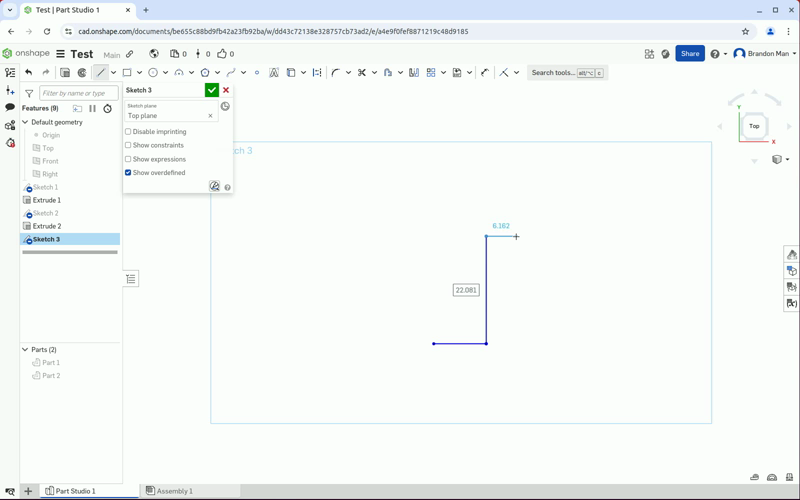
mouse_move(486, 257)
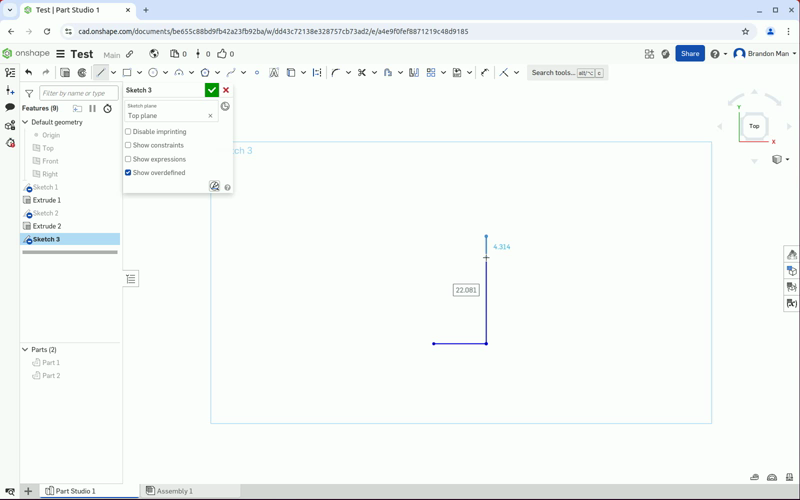
click(486, 257)
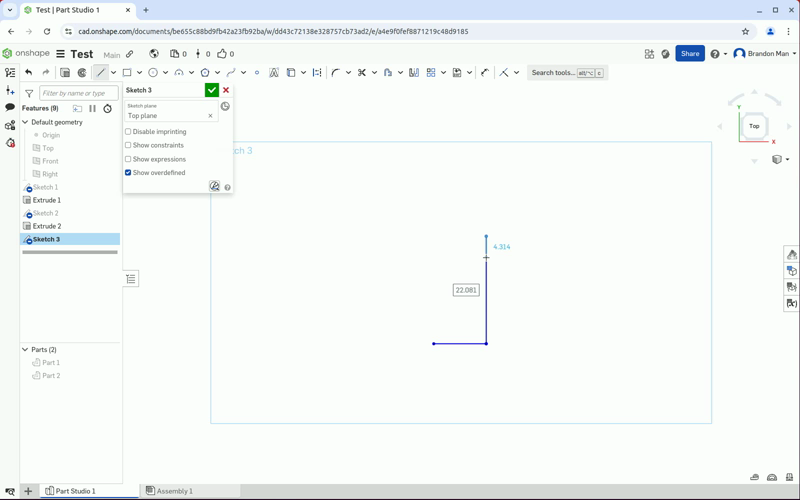
key_up(shift)
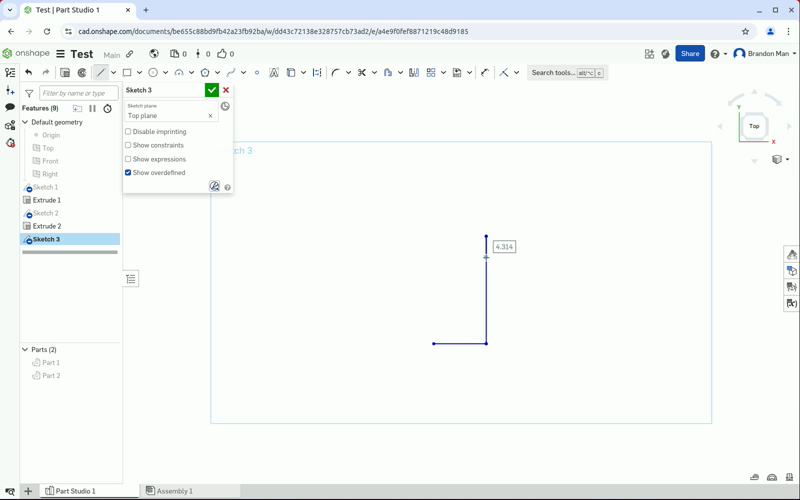
key_down(shift)
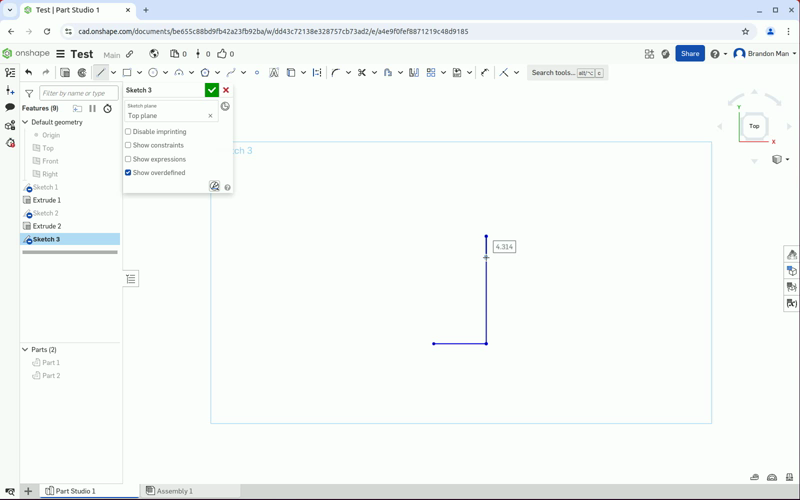
mouse_move(516, 257)
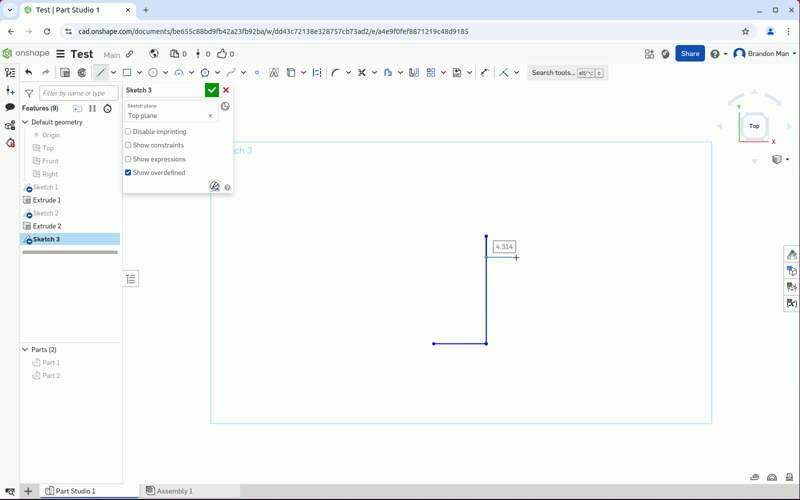
mouse_move(471, 272)
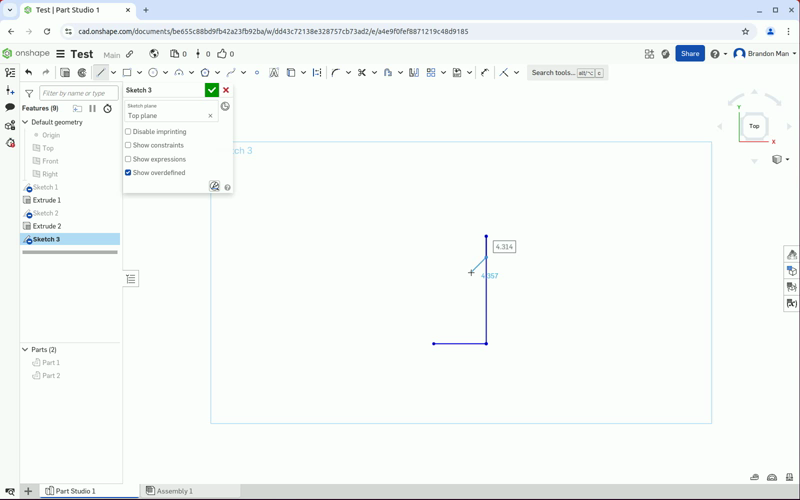
click(471, 272)
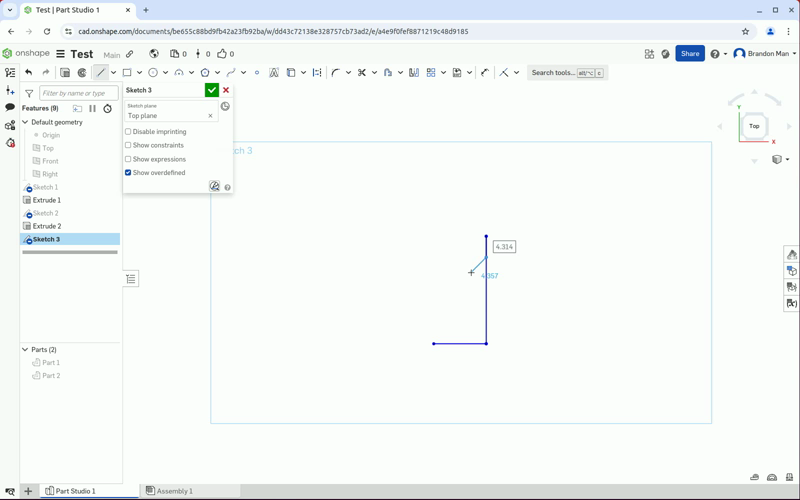
key_up(shift)
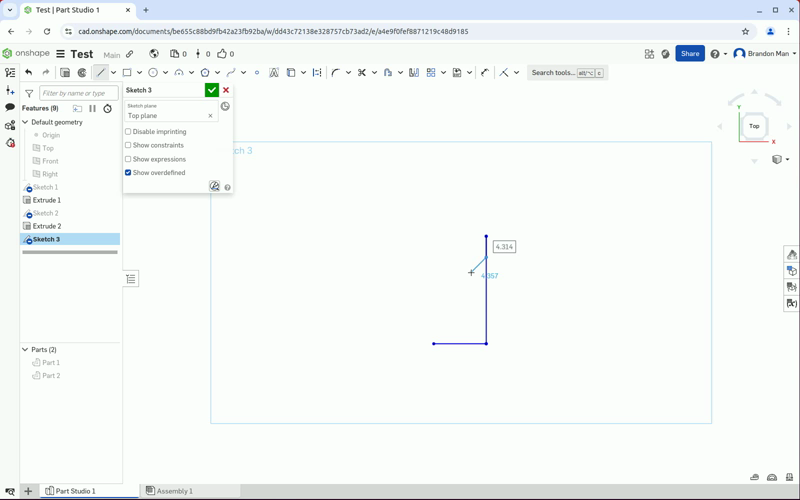
key_down(shift)
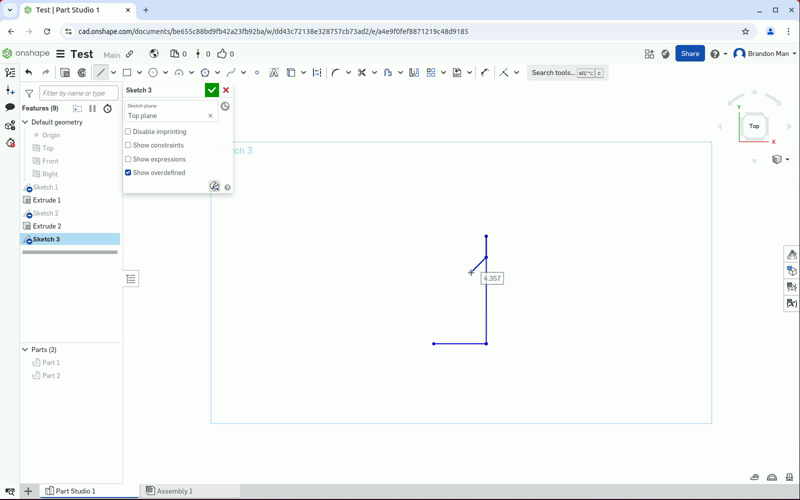
mouse_move(501, 272)
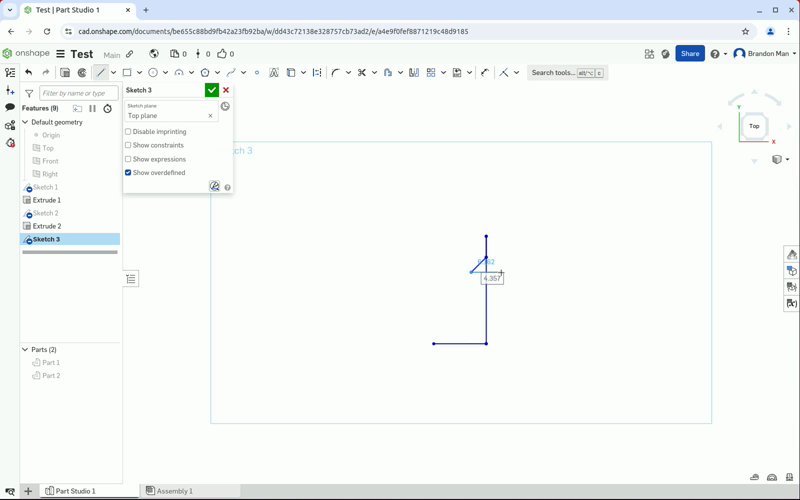
mouse_move(449, 272)
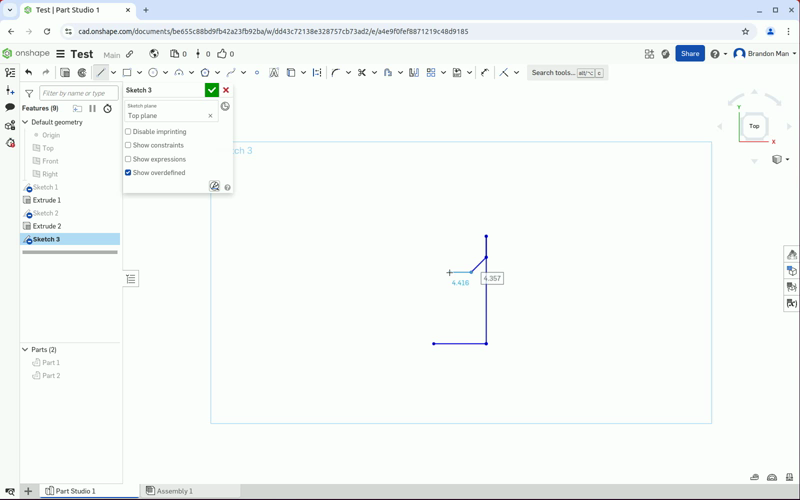
click(449, 272)
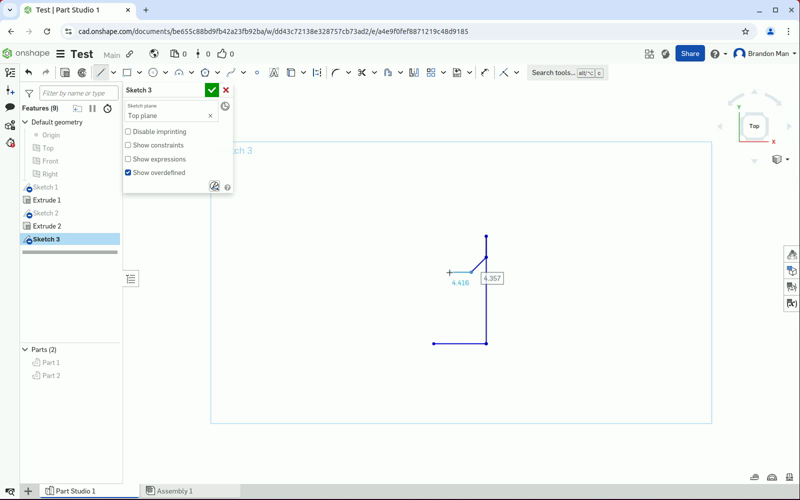
key_up(shift)
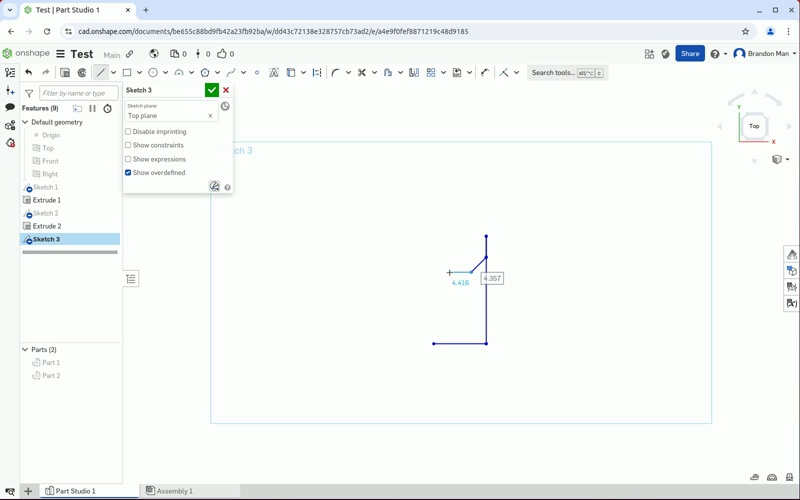
key_down(shift)
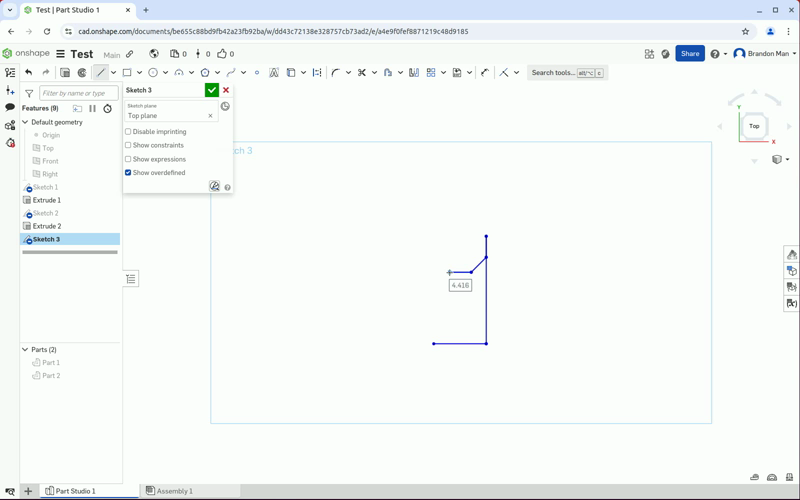
mouse_move(479, 272)
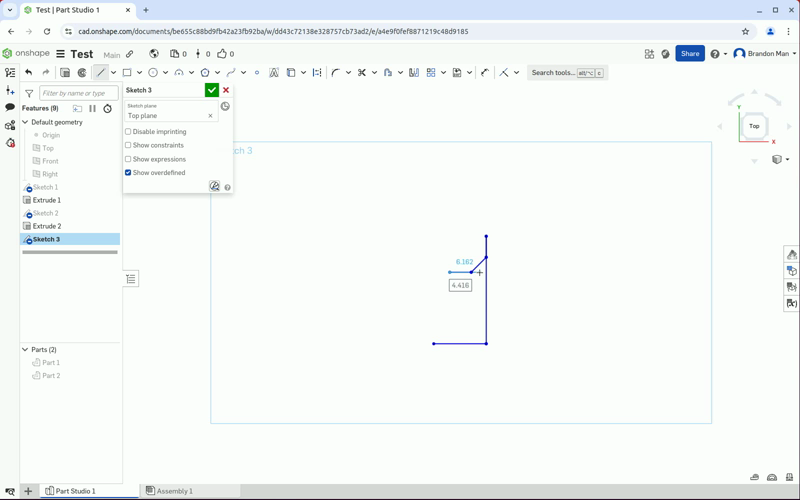
mouse_move(433, 257)
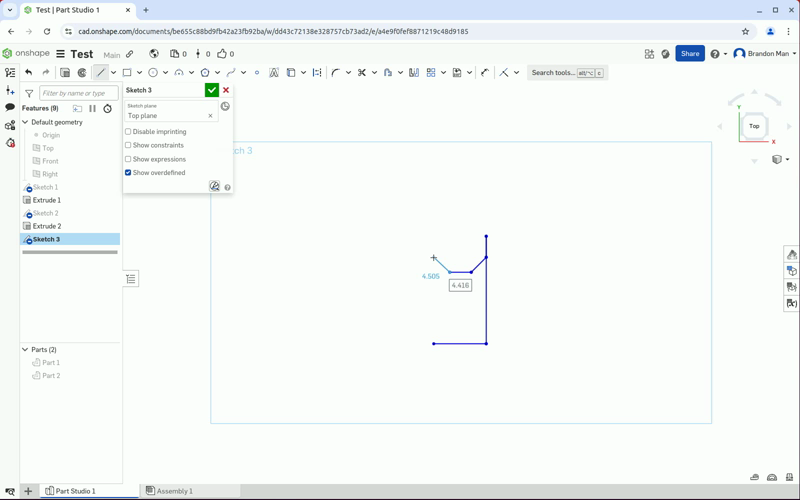
click(433, 257)
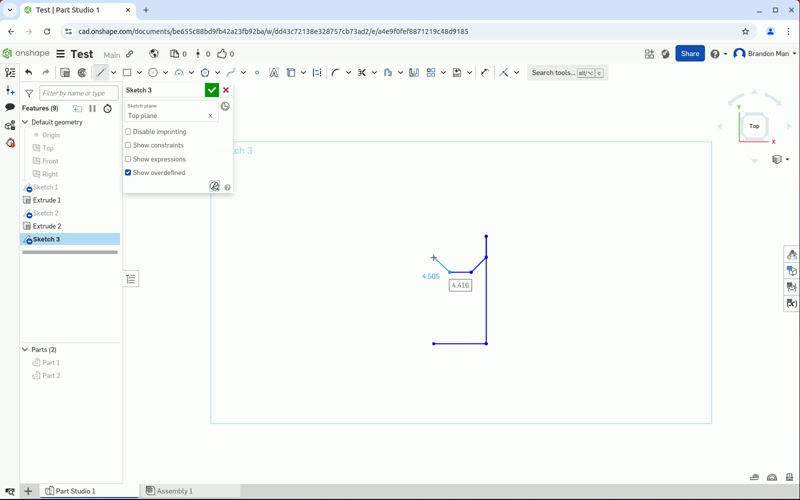
key_up(shift)
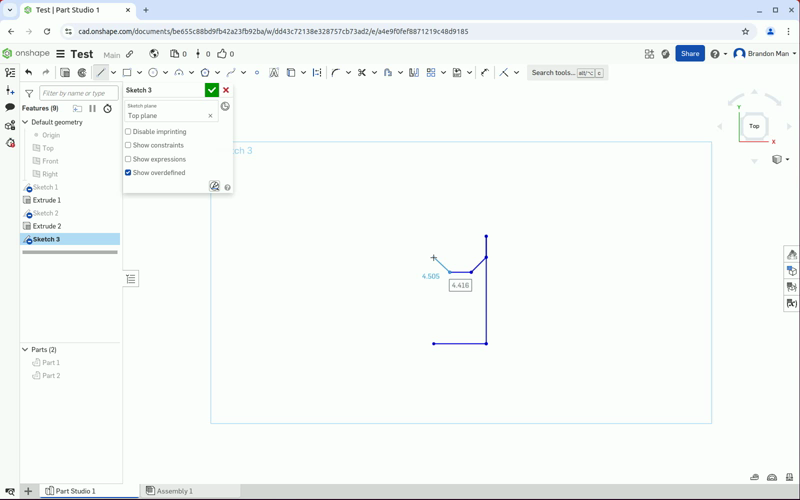
key_down(shift)
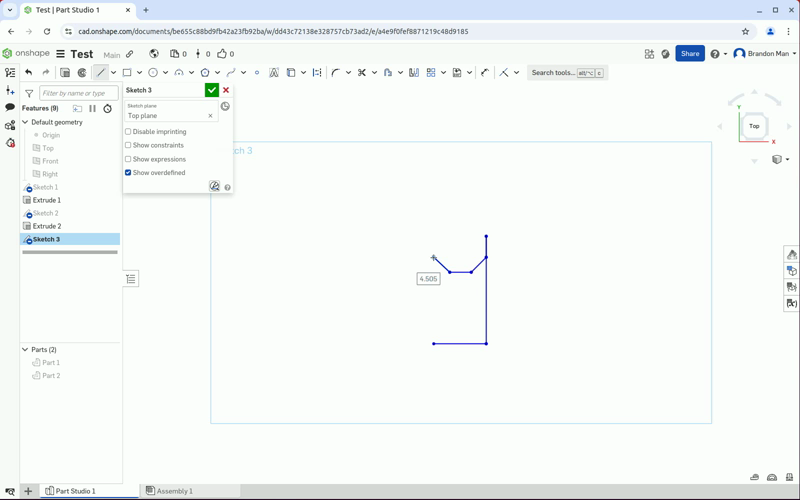
mouse_move(463, 257)
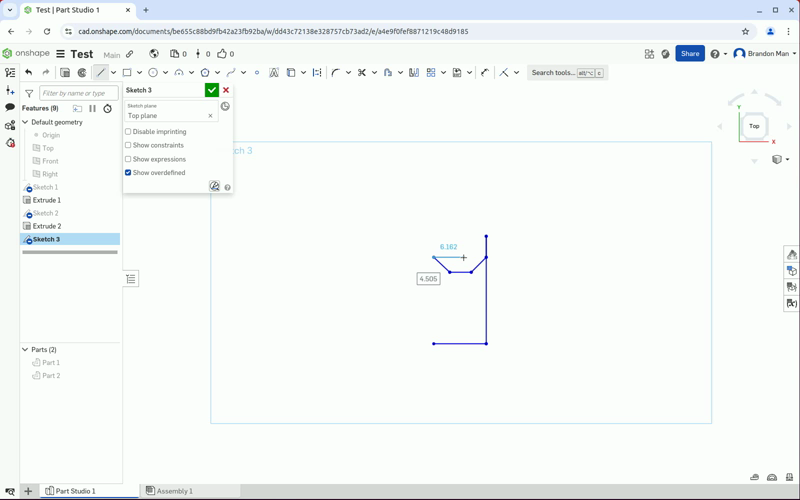
mouse_move(433, 236)
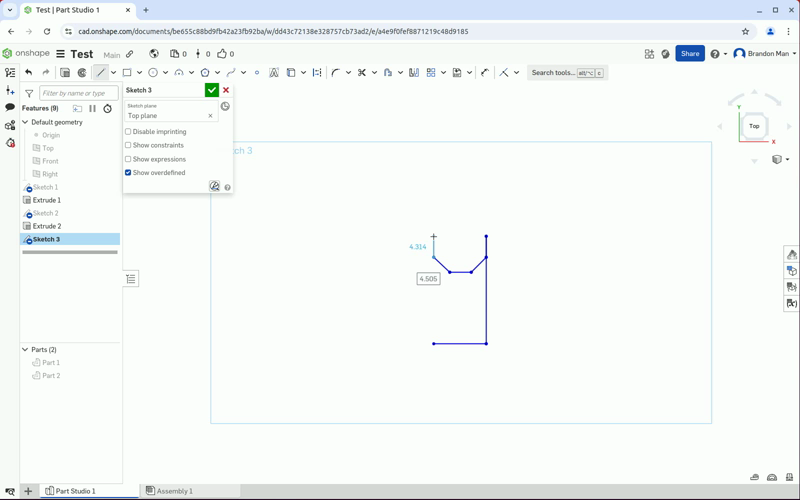
click(433, 236)
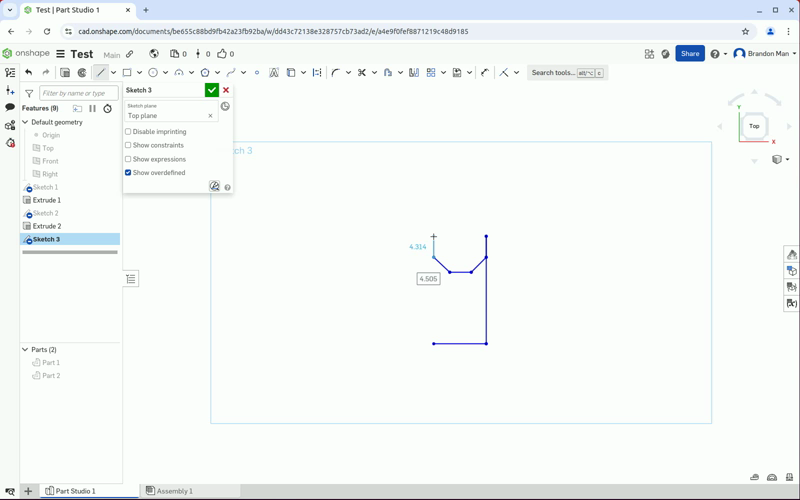
key_up(shift)
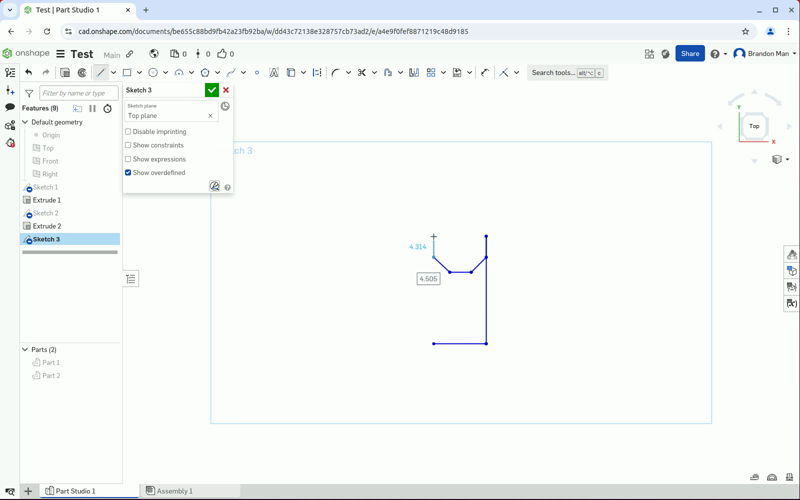
key_down(shift)
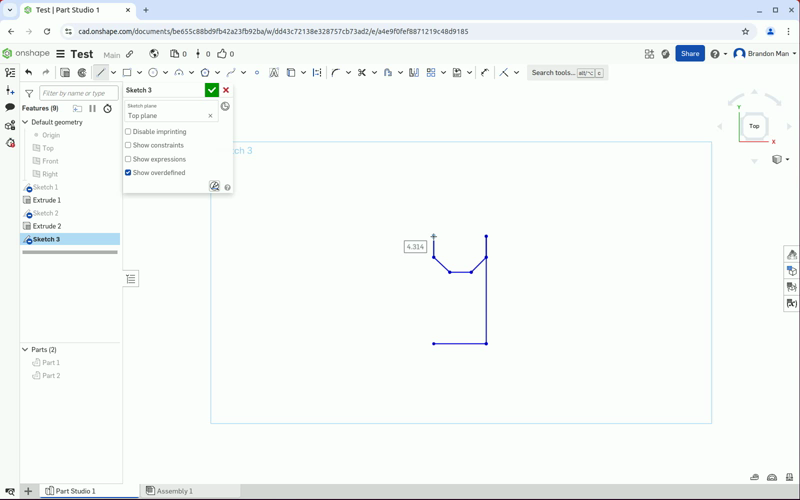
mouse_move(433, 343)
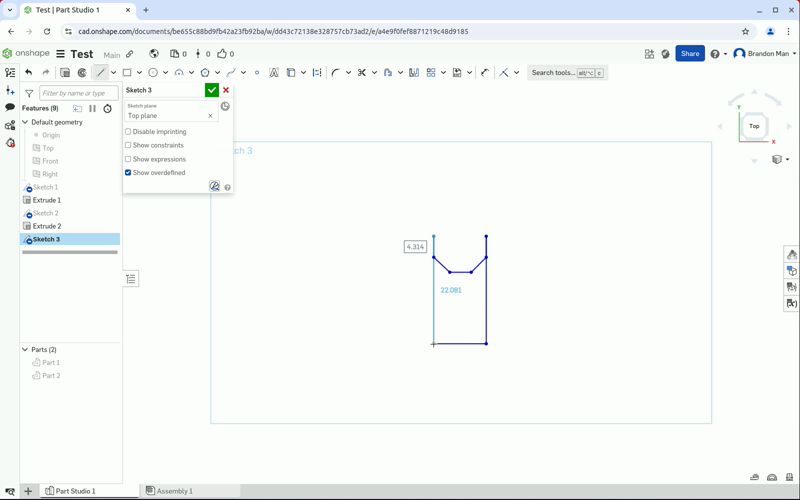
key_up(shift)
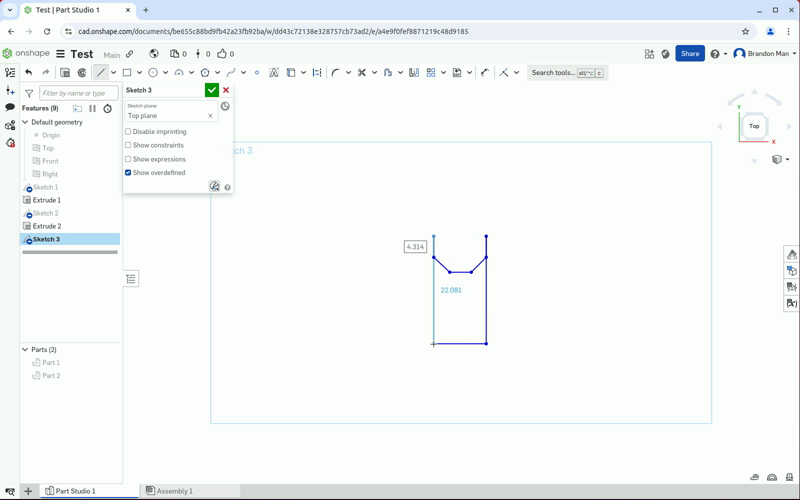
click(433, 343)
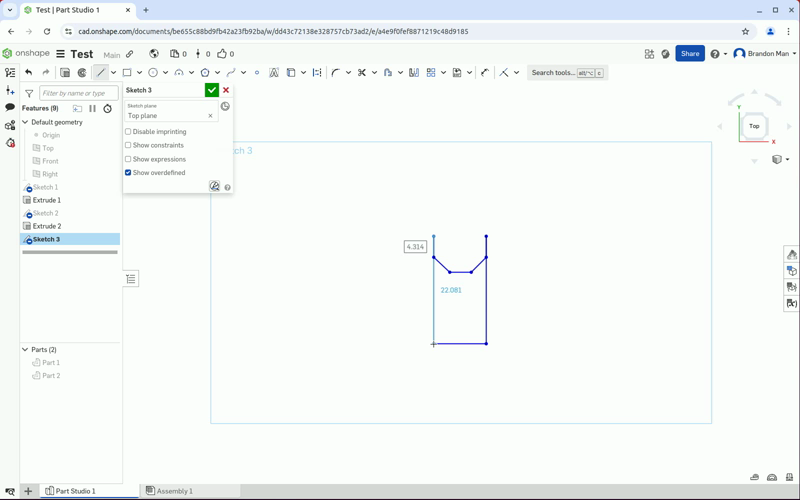
key(esc)
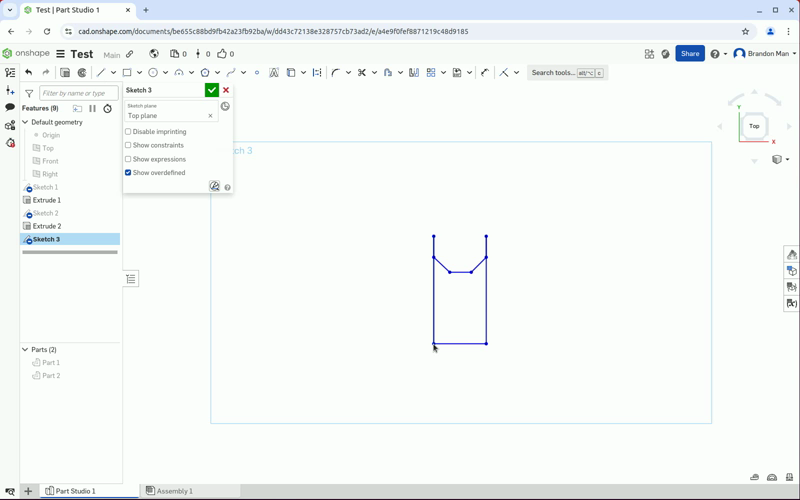
mouse_move(455, 277)
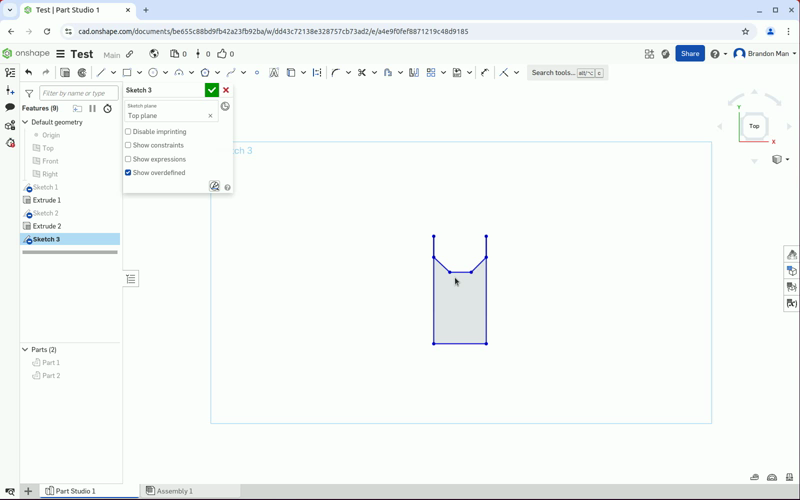
scroll(6)
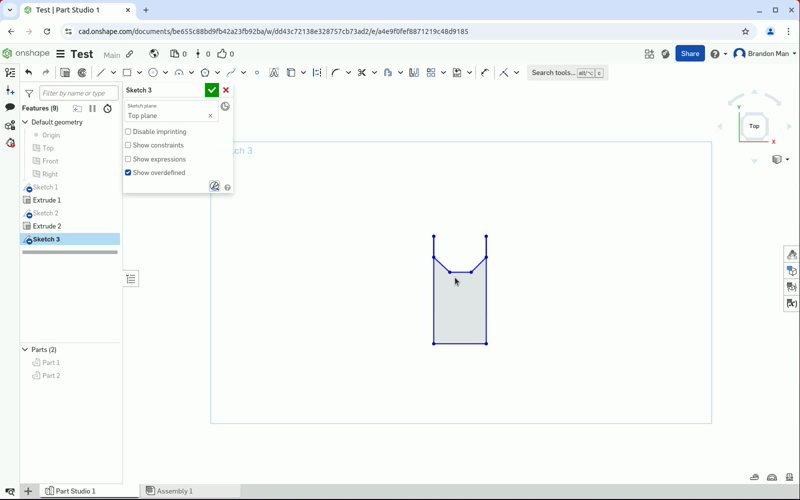
scroll(6)
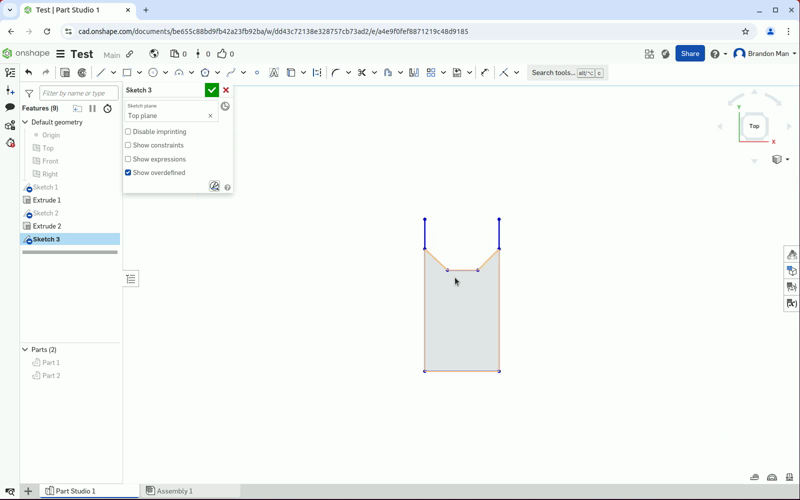
scroll(6)
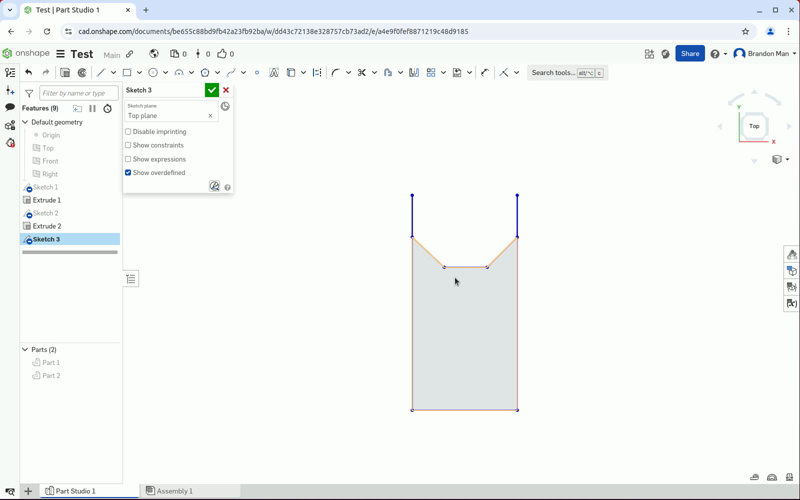
scroll(6)
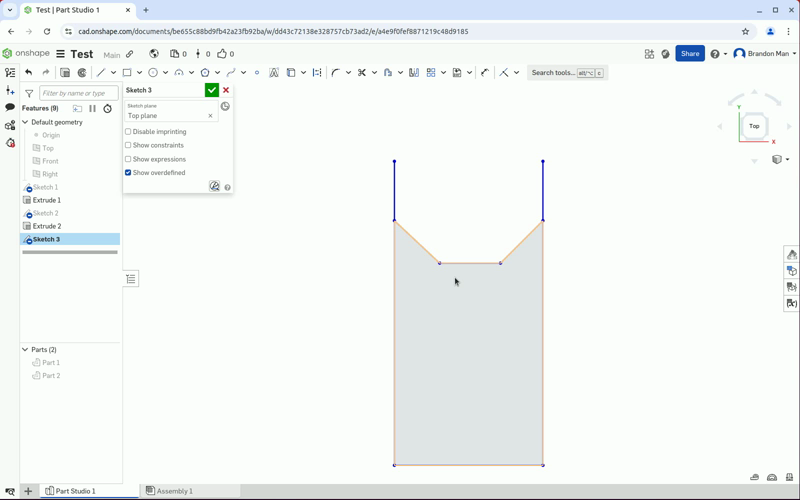
scroll(6)
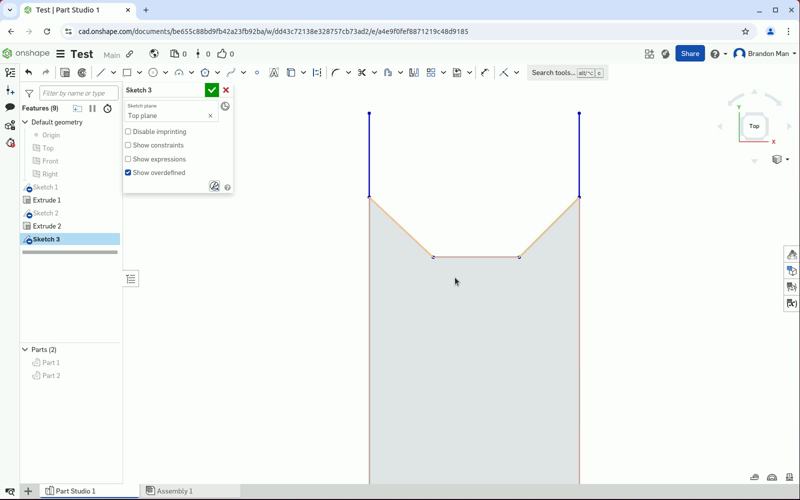
scroll(6)
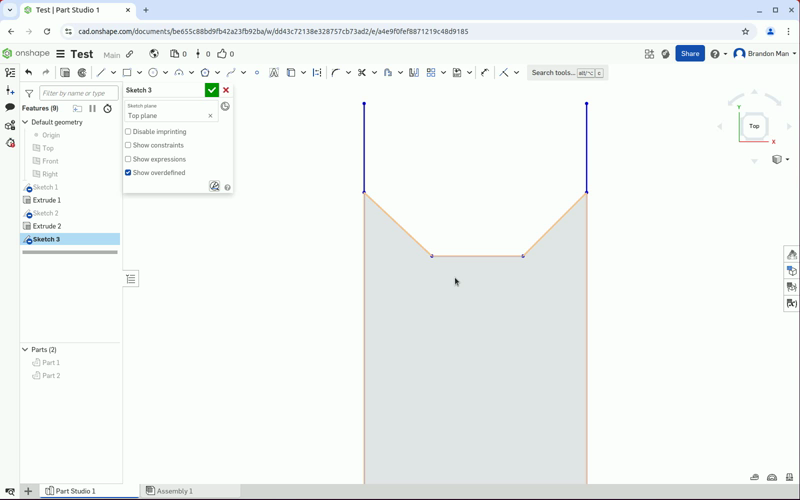
scroll(6)
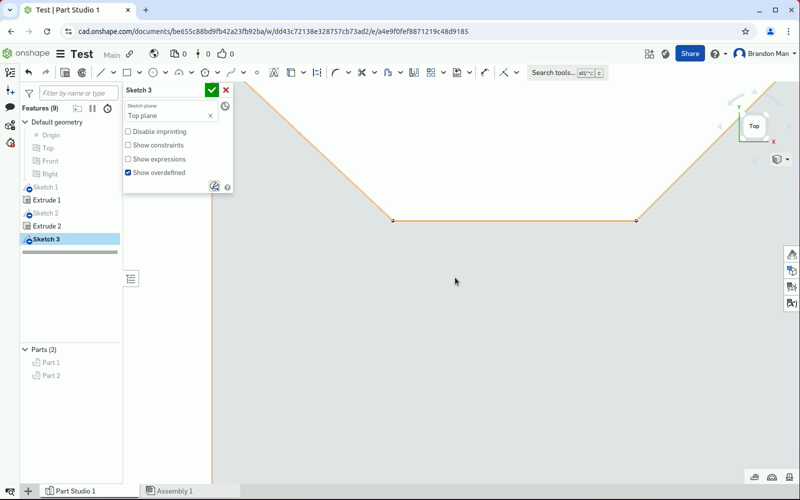
click(455, 277)
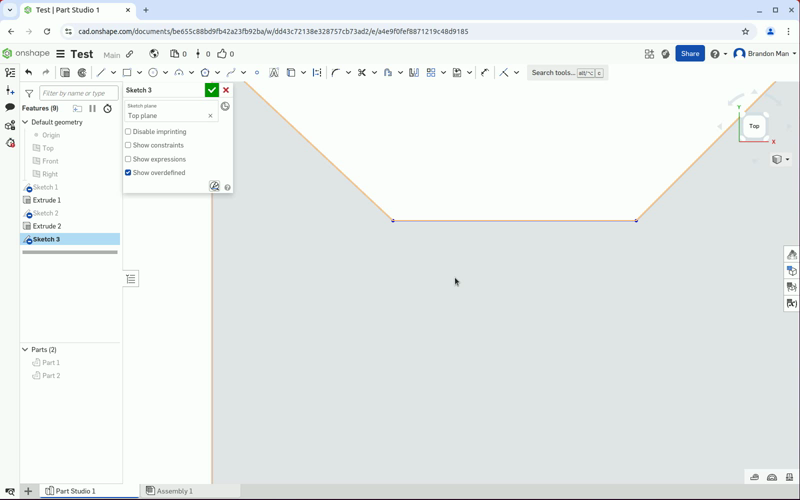
scroll(-6)
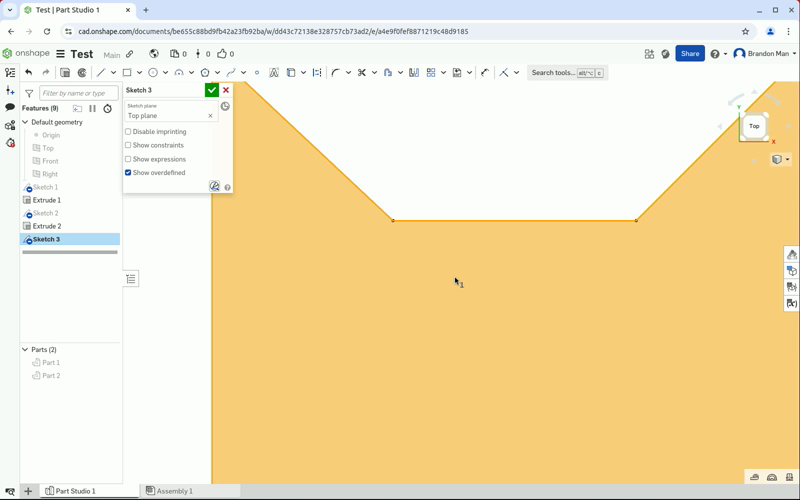
scroll(-6)
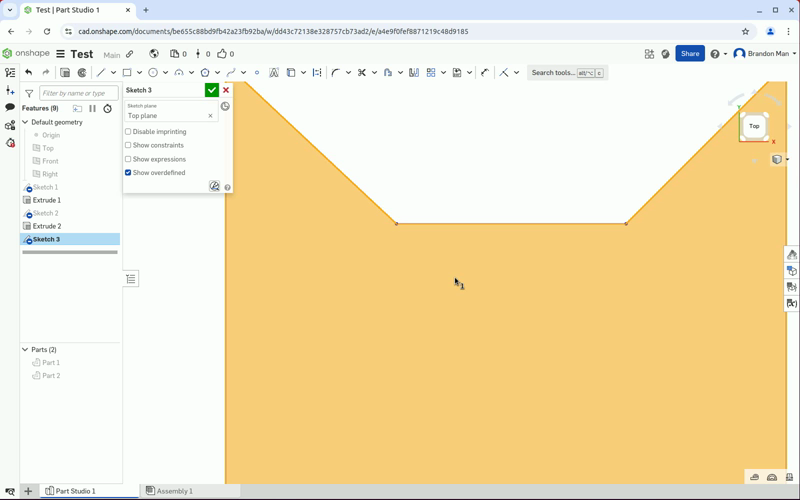
scroll(-6)
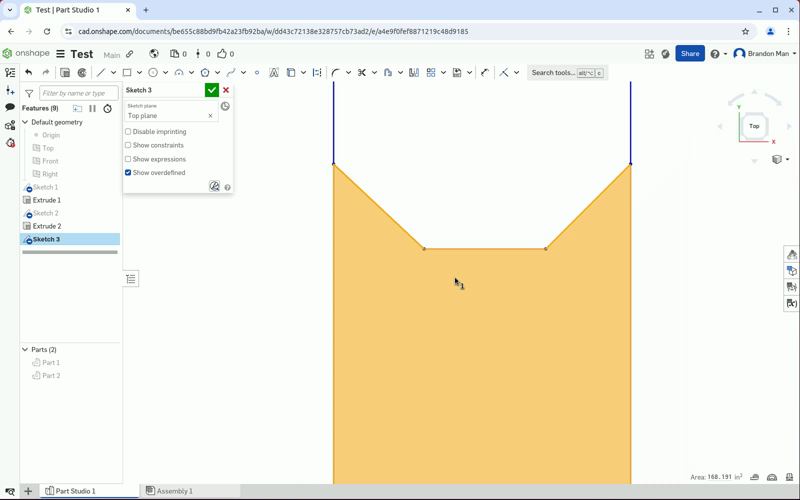
scroll(-6)
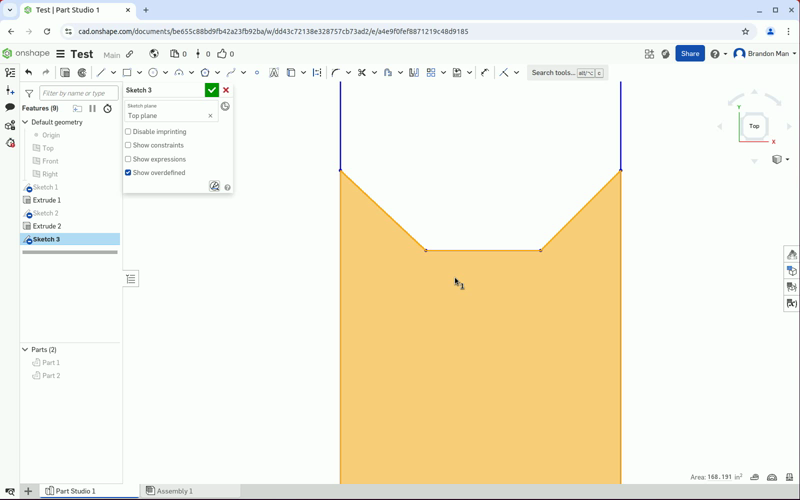
scroll(-6)
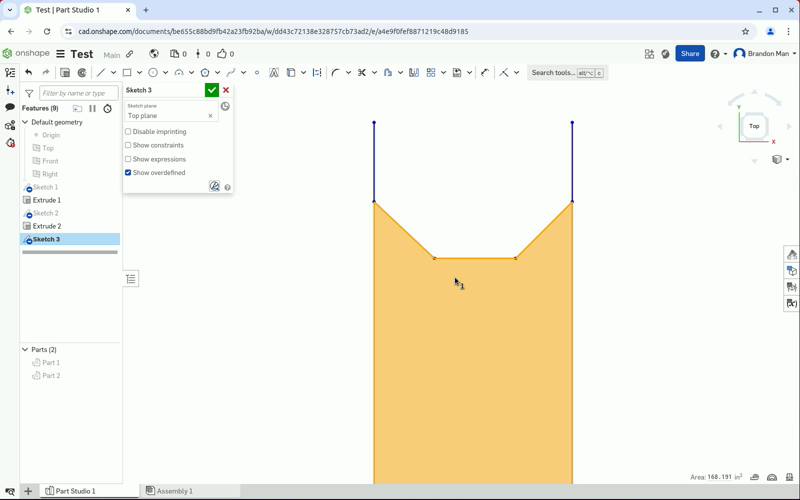
scroll(-6)
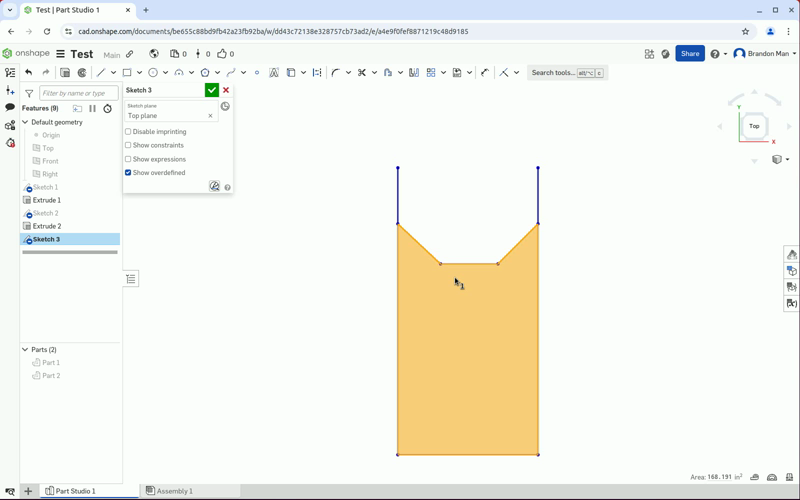
scroll(-6)
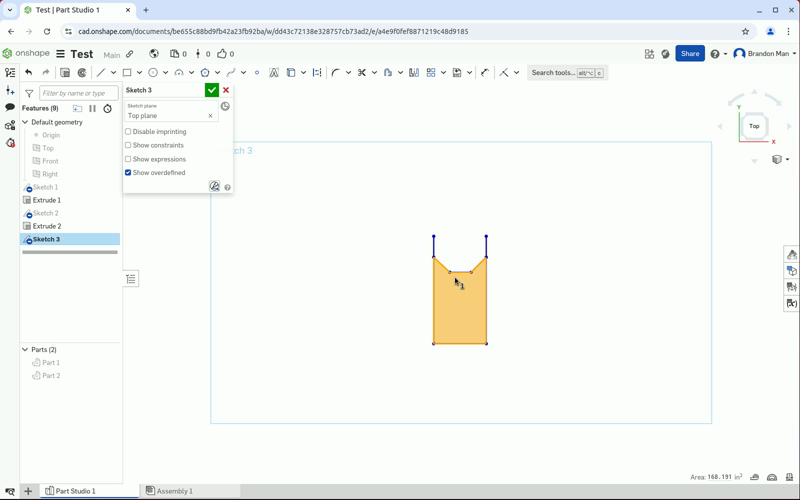
mouse_move(73, 352)
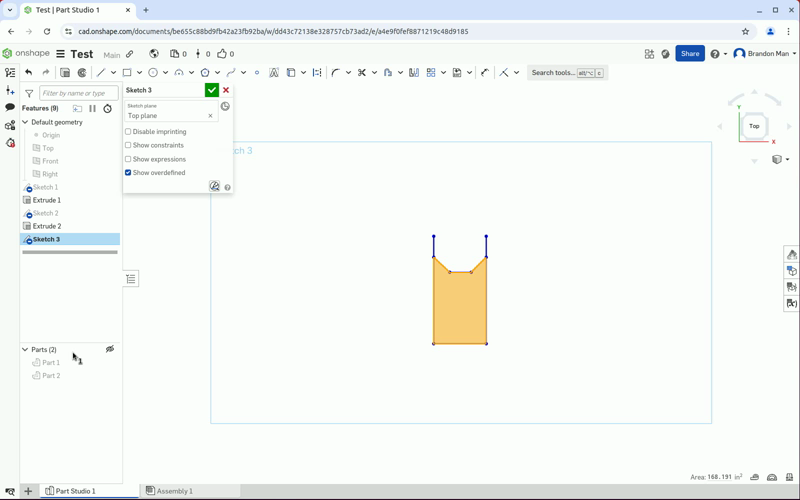
key(shift+y)
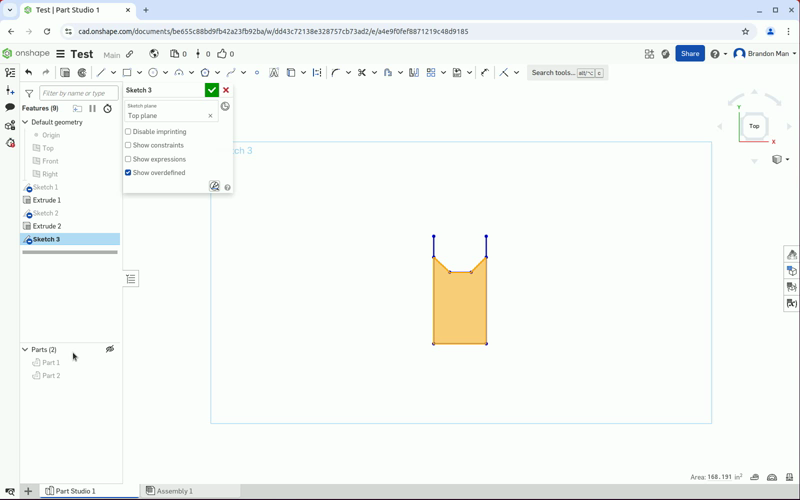
key(shift+e)
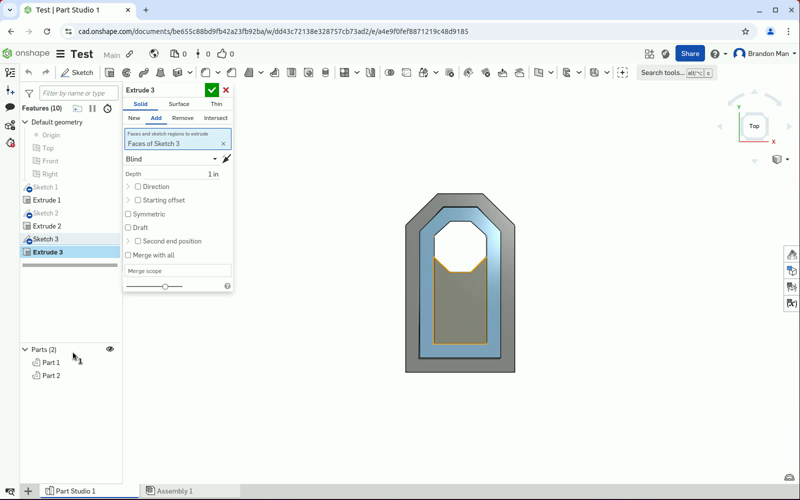
mouse_move(143, 106)
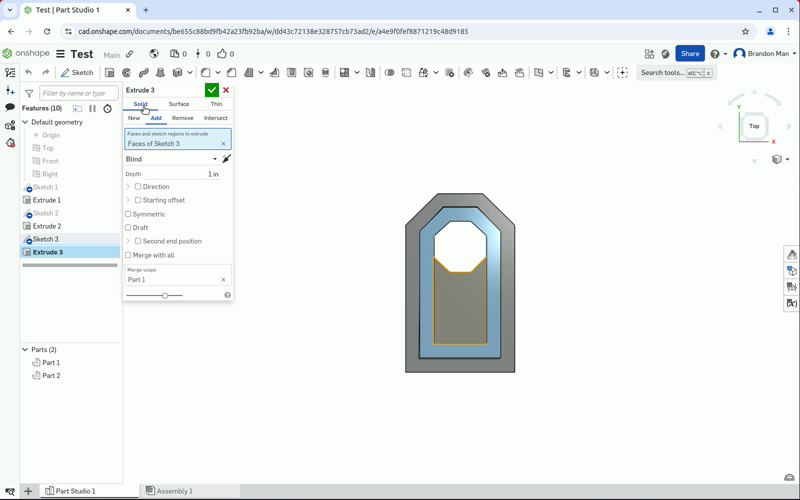
click(143, 106)
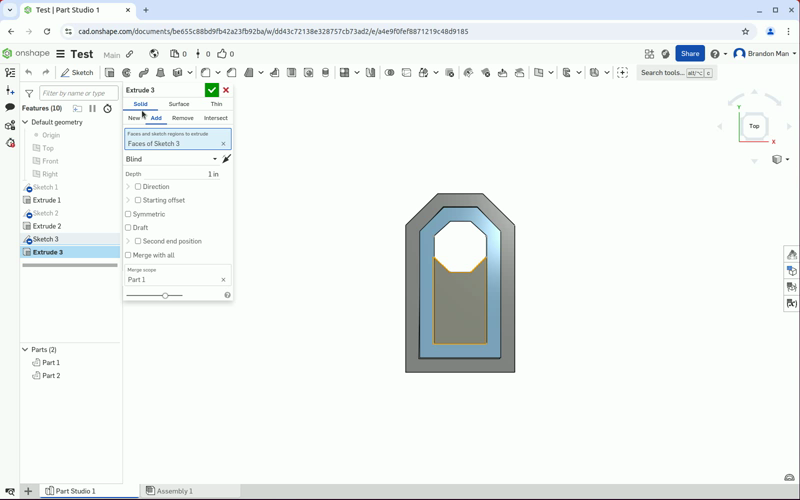
mouse_move(137, 120)
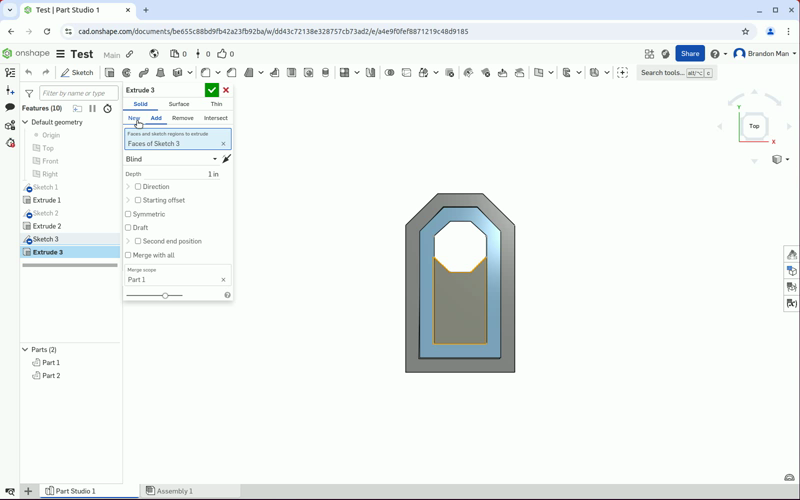
click(137, 120)
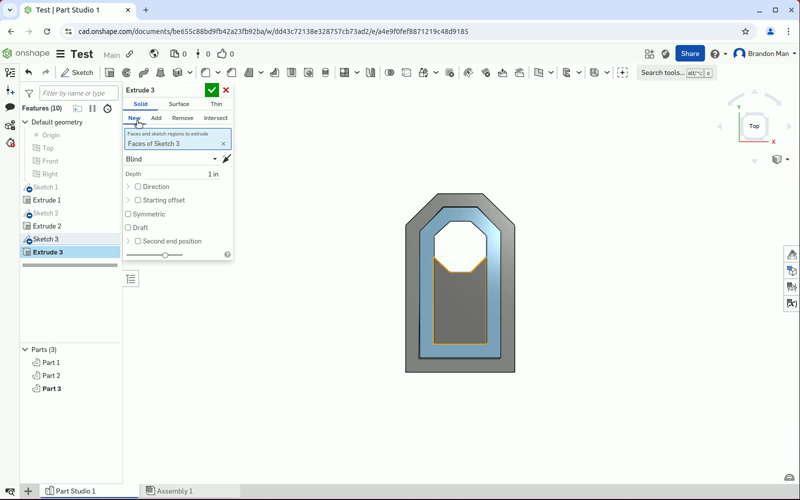
key(tab, 4)
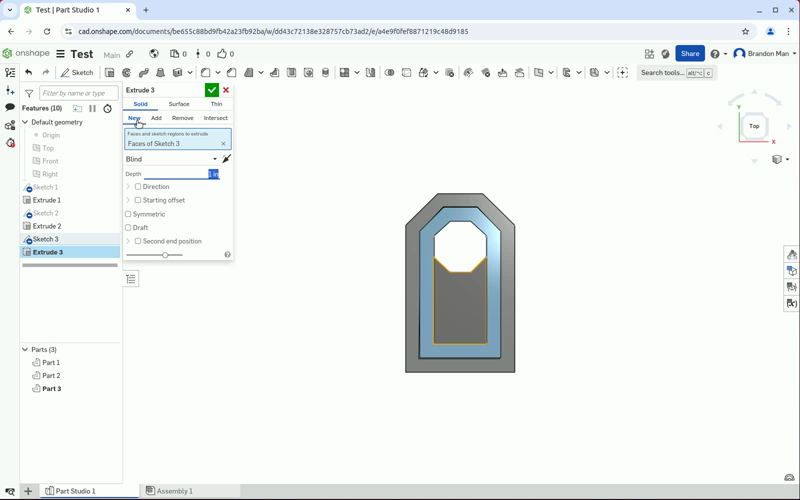
text(4.333)
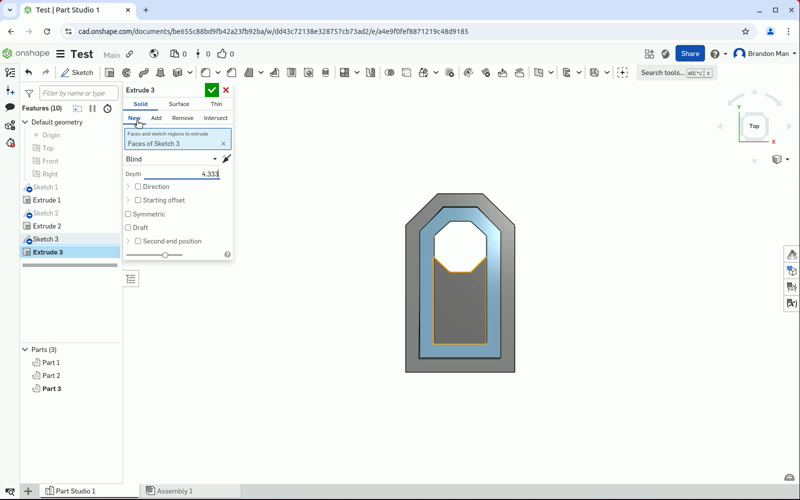
key(enter)
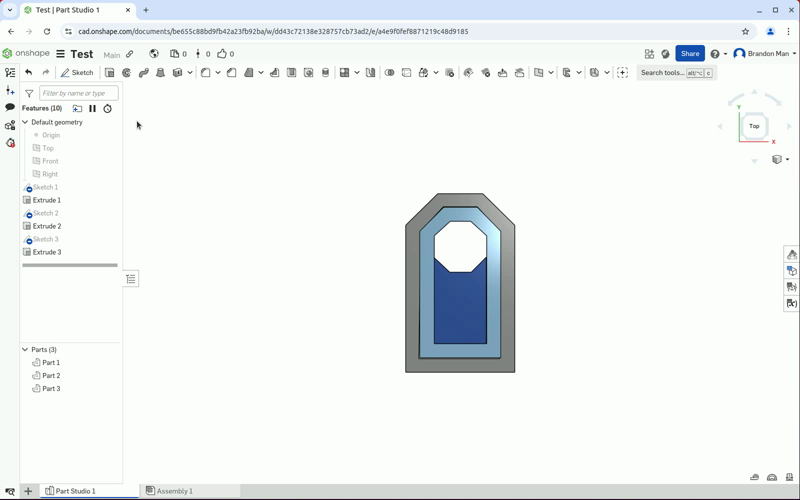
key(shift+h)
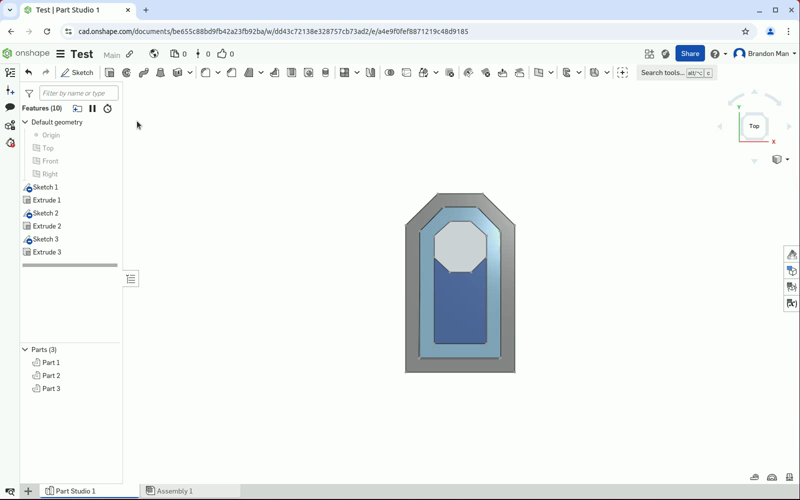
key(shift+h)
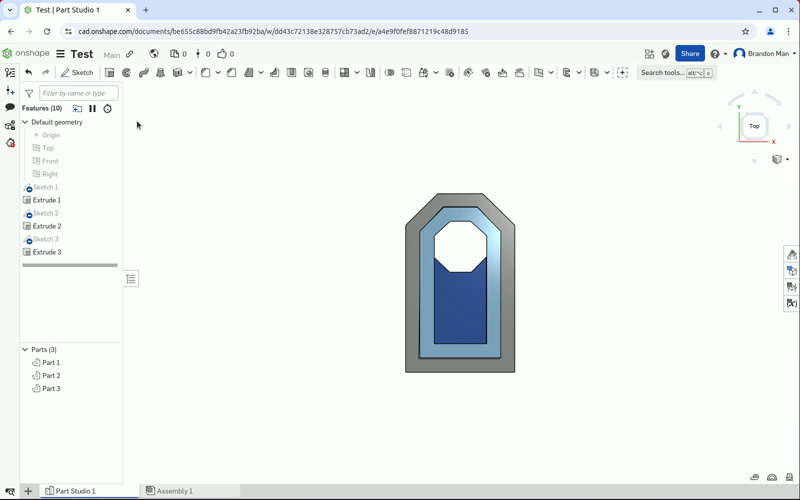
mouse_move(73, 189)
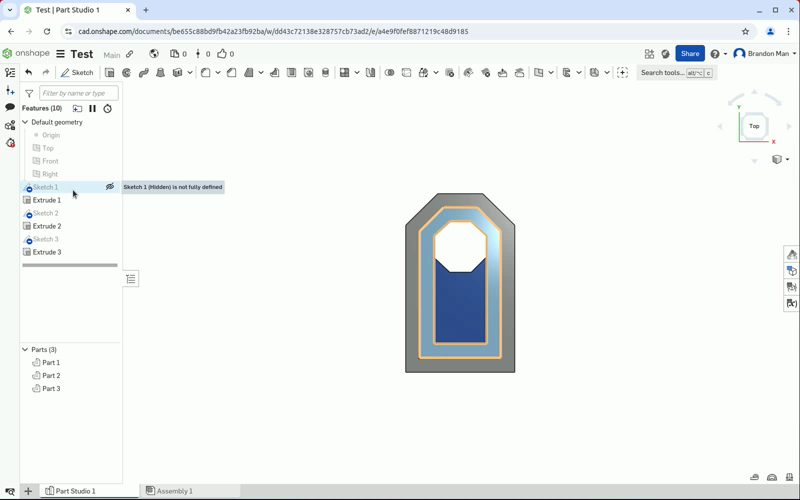
click(73, 189)
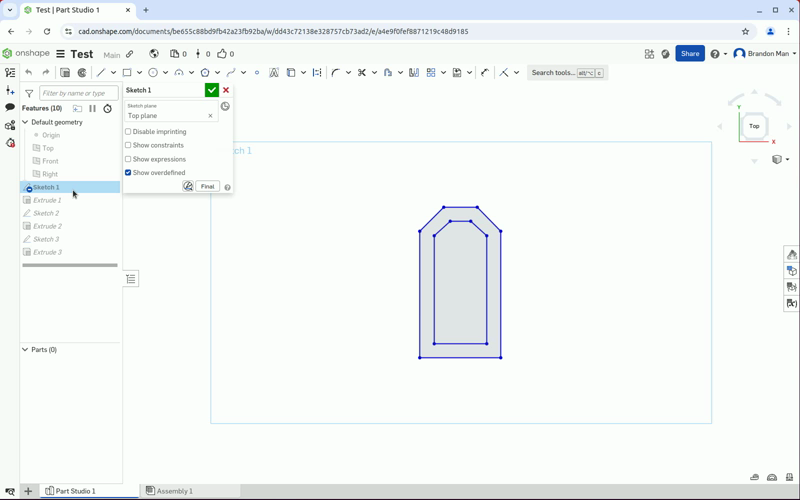
mouse_move(229, 92)
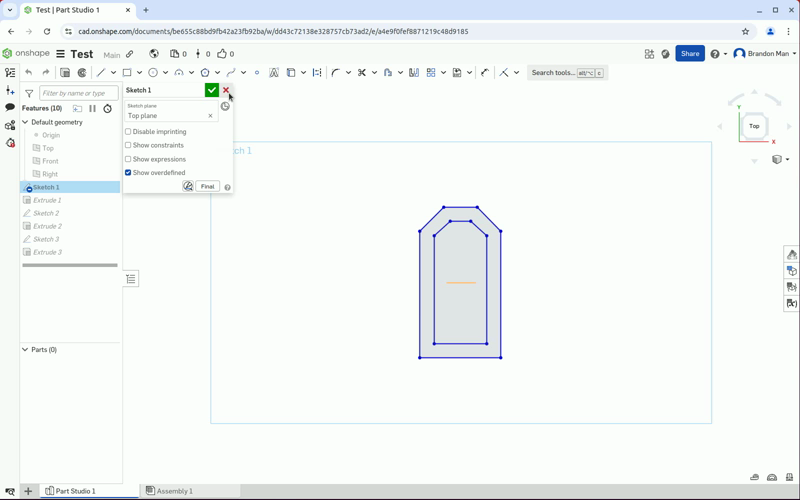
click(229, 92)
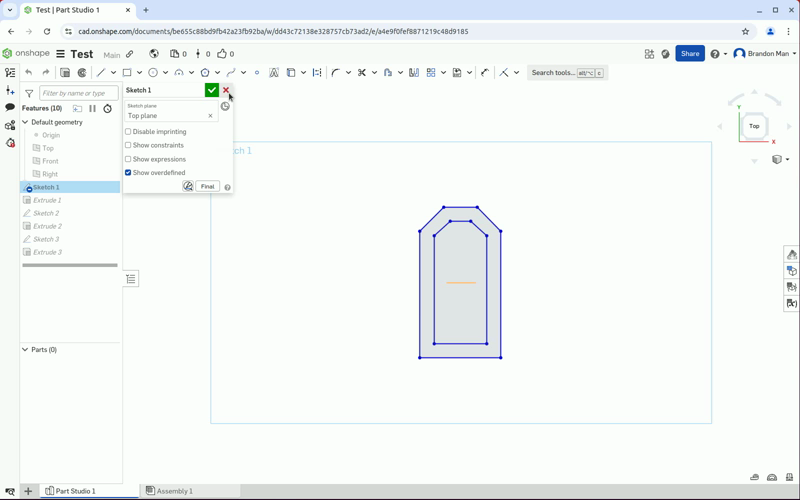
key(shift+s)
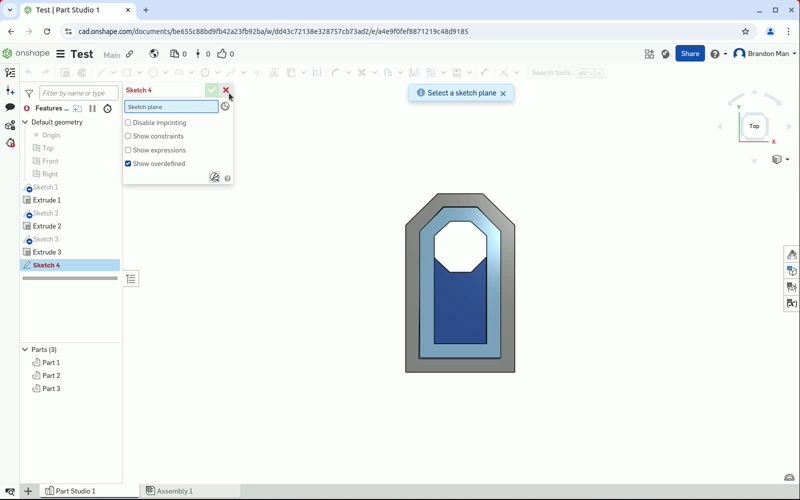
mouse_move(73, 150)
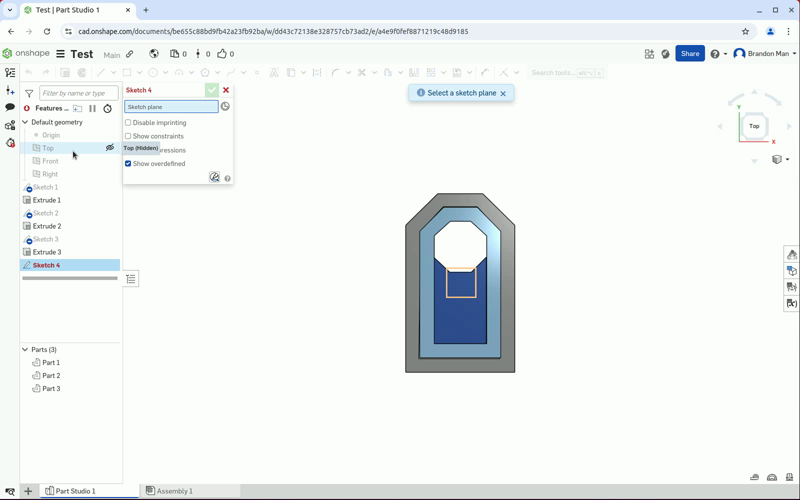
click(73, 150)
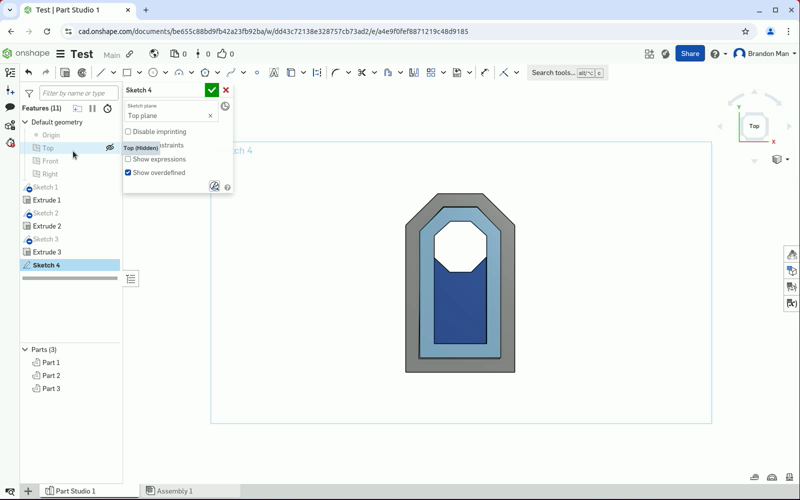
mouse_move(73, 352)
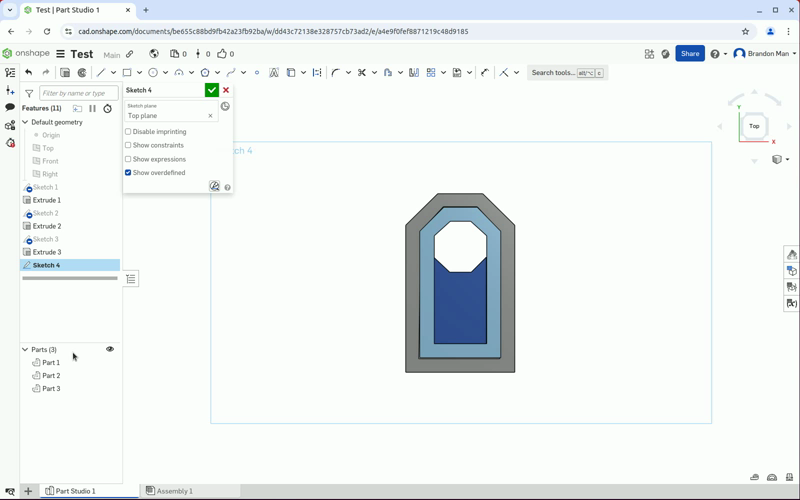
key(y)
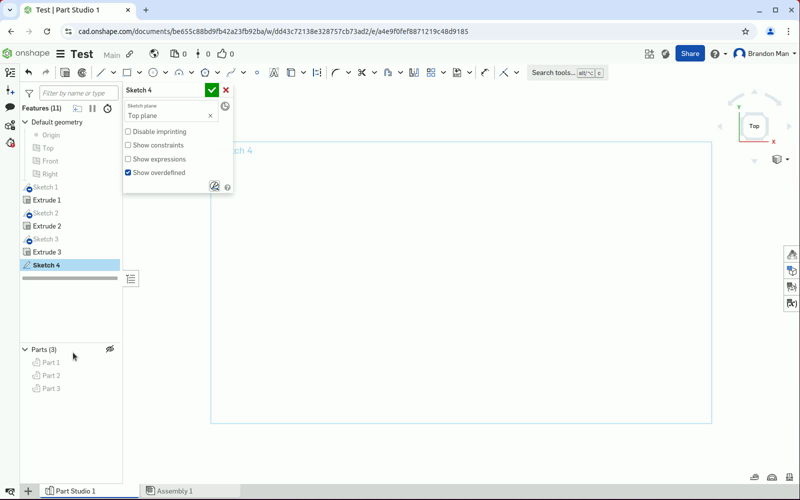
key(l)
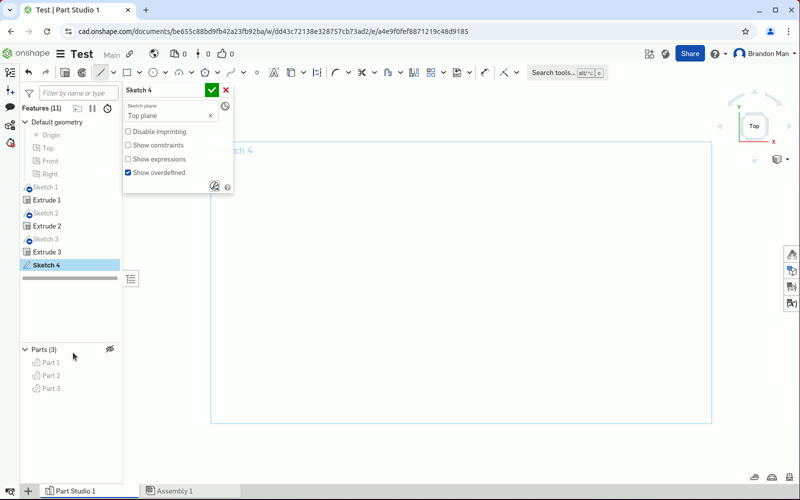
key_down(shift)
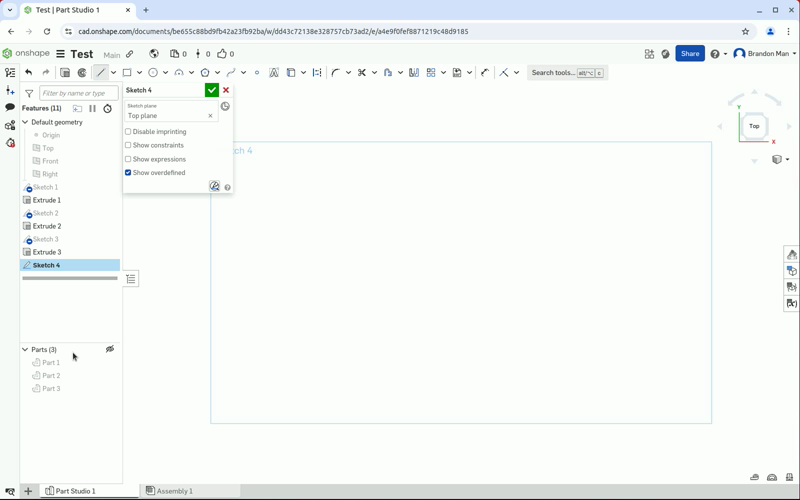
mouse_move(434, 258)
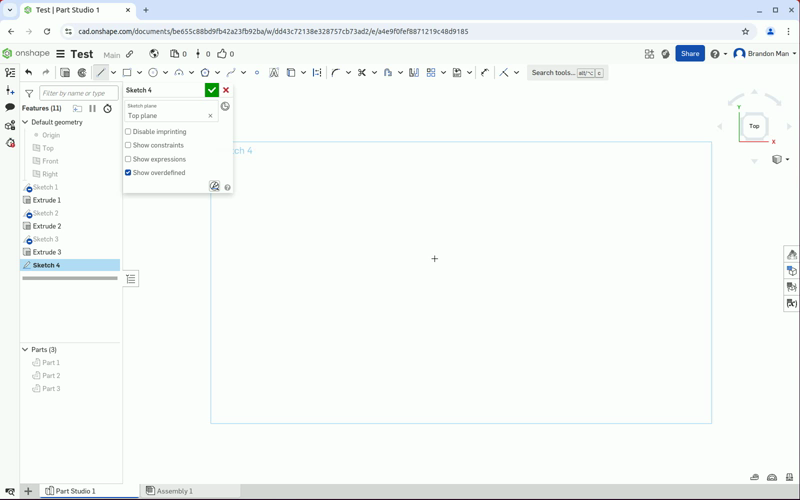
click(434, 258)
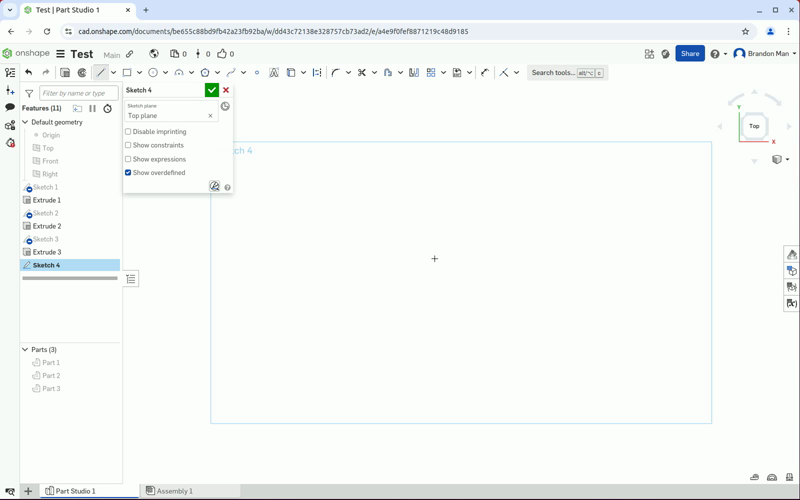
key_up(shift)
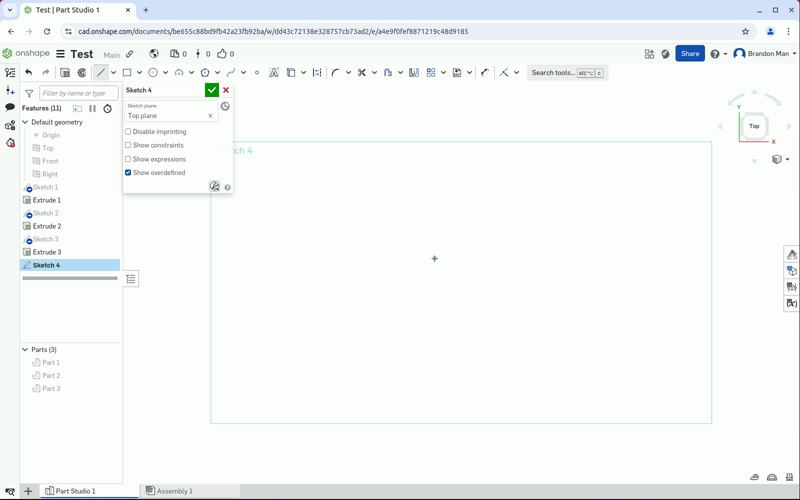
key_down(shift)
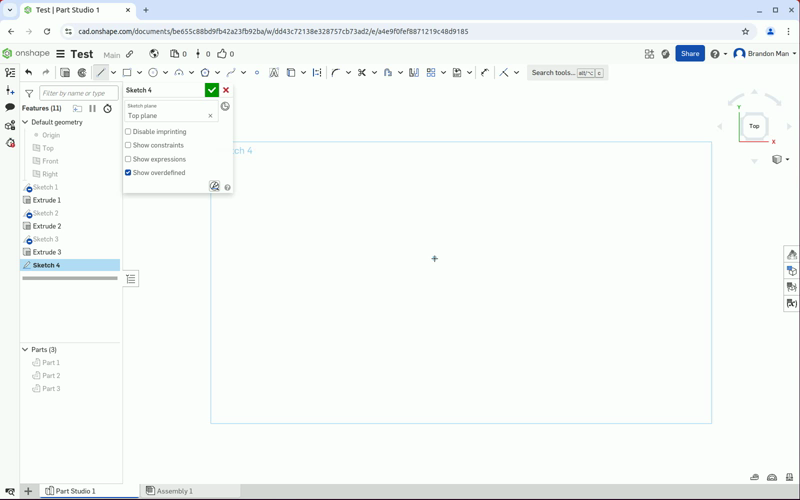
mouse_move(464, 258)
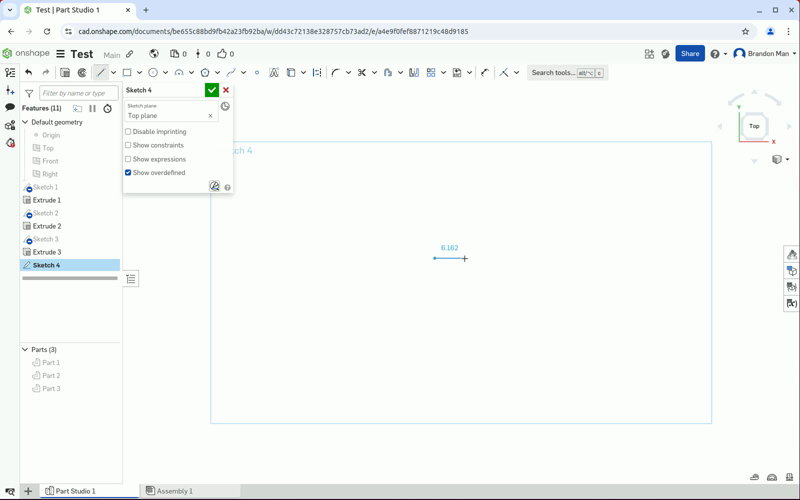
mouse_move(450, 273)
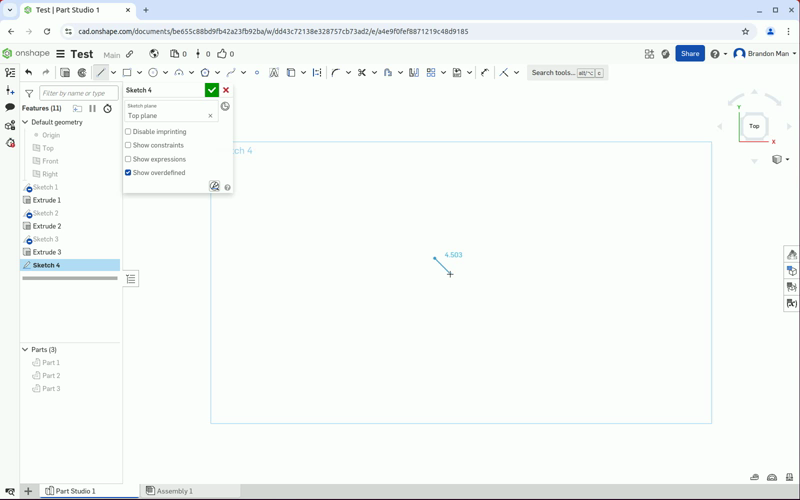
click(450, 273)
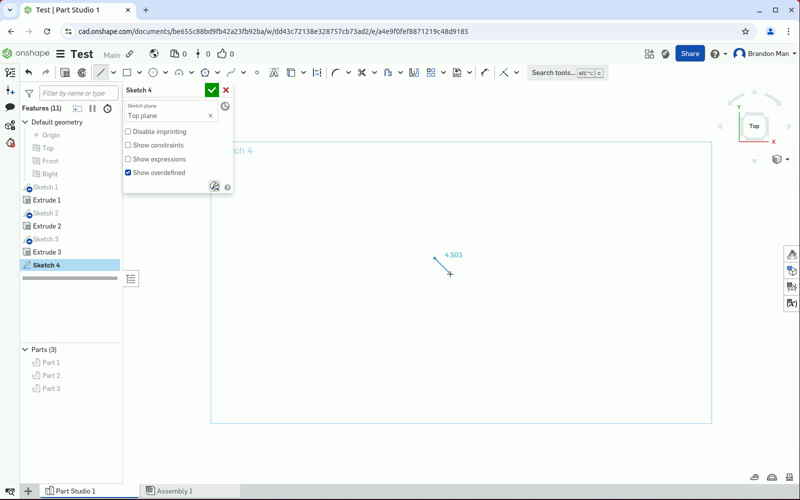
key_up(shift)
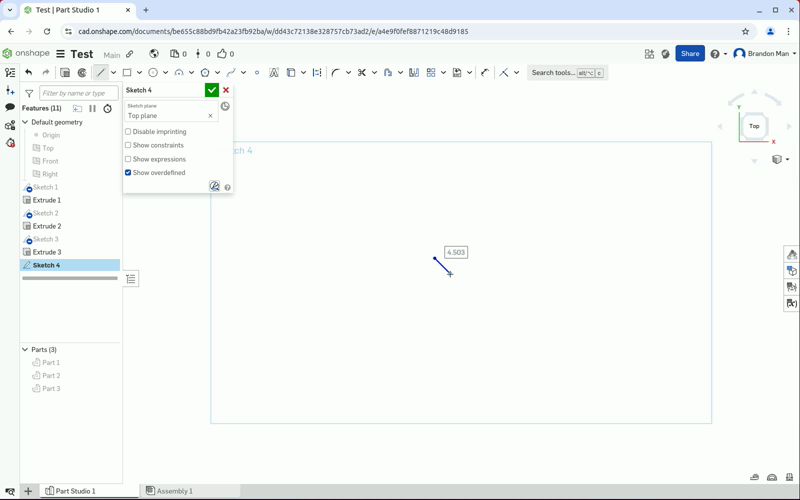
key_down(shift)
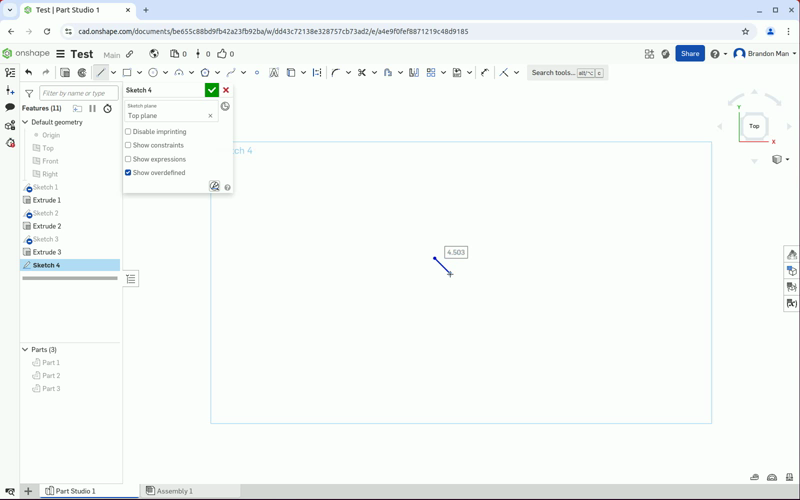
mouse_move(480, 273)
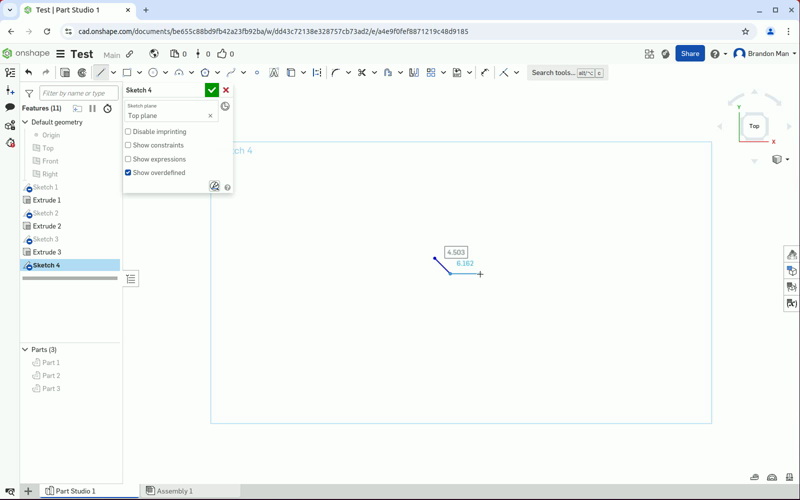
mouse_move(471, 273)
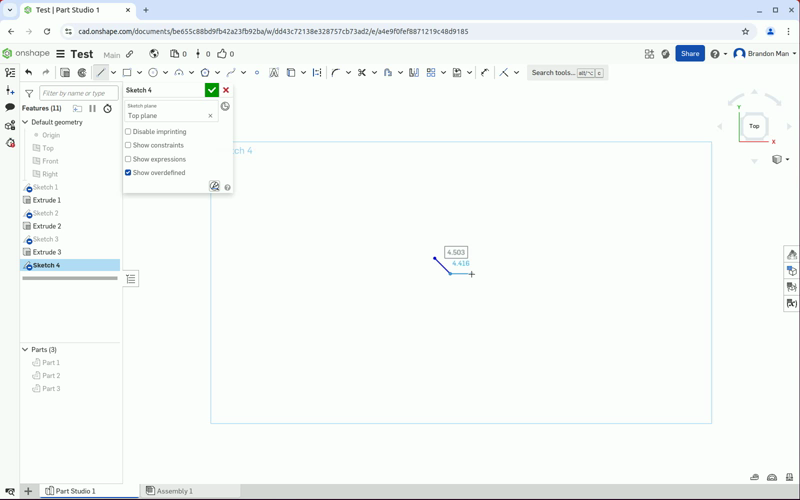
click(471, 273)
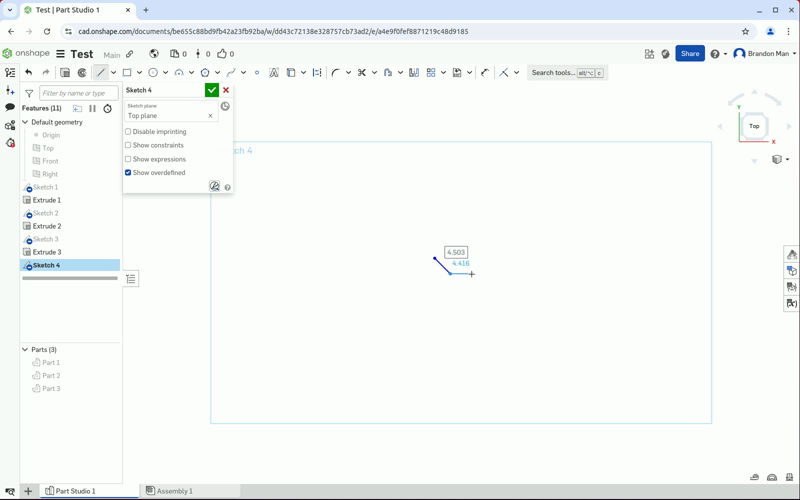
key_up(shift)
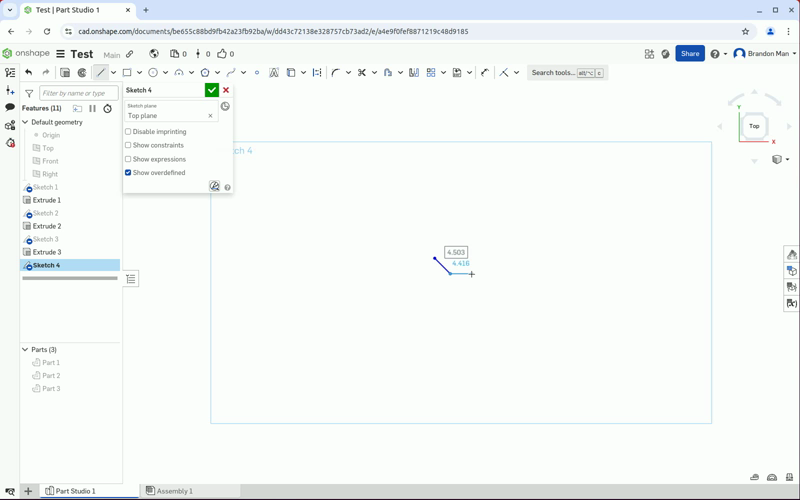
key_down(shift)
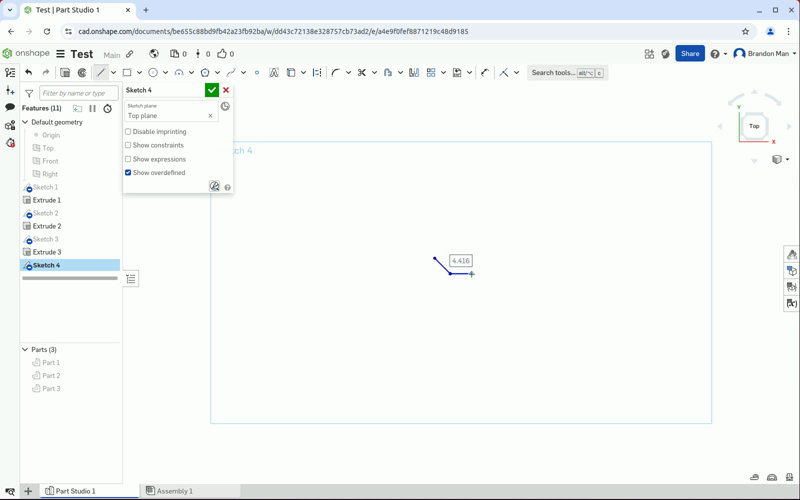
mouse_move(501, 273)
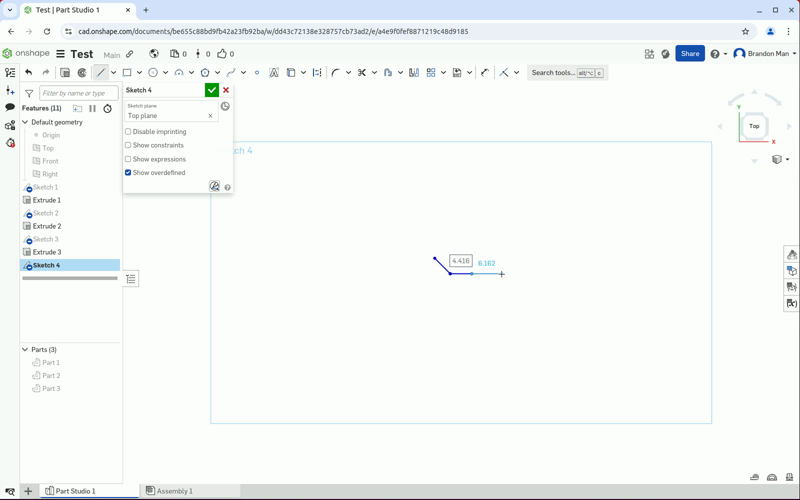
mouse_move(487, 258)
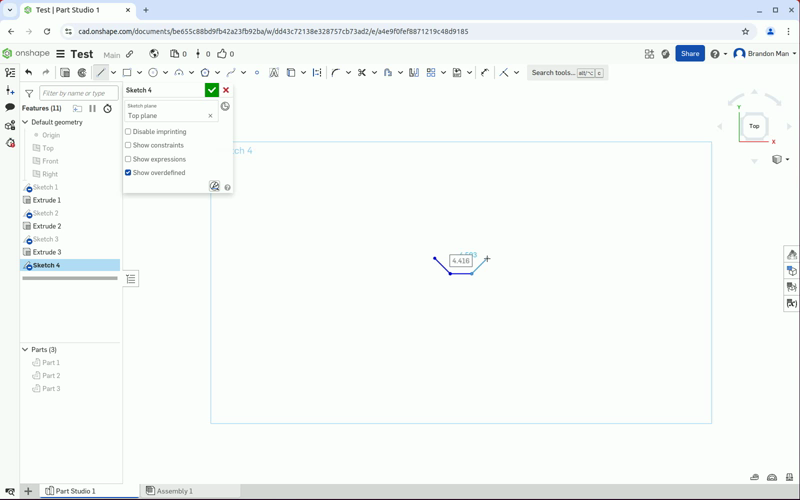
click(487, 258)
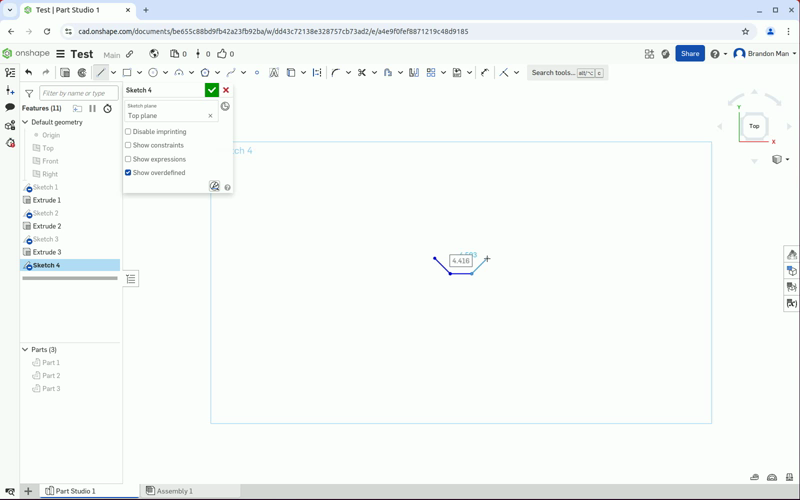
key_up(shift)
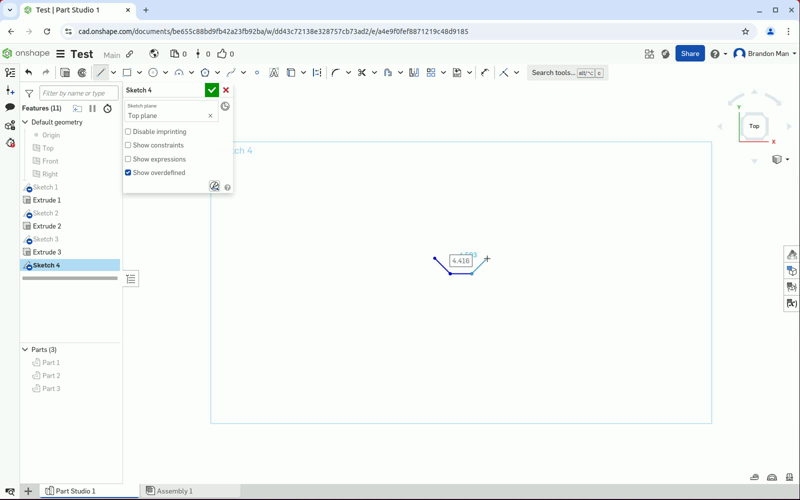
key_down(shift)
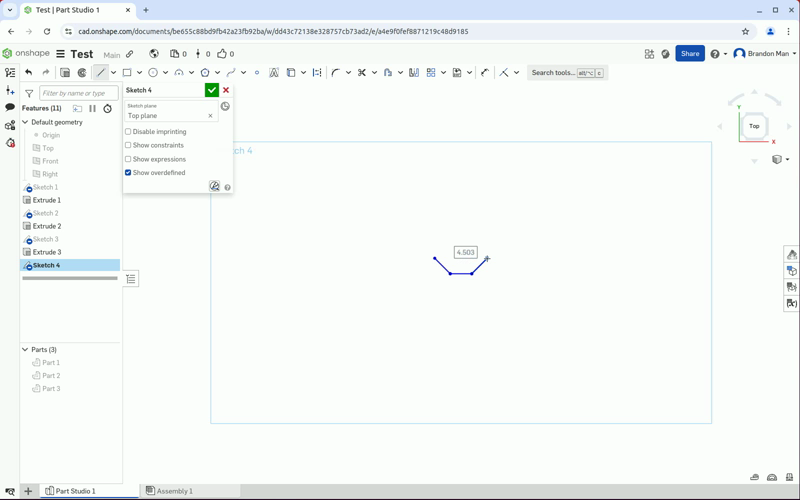
mouse_move(517, 258)
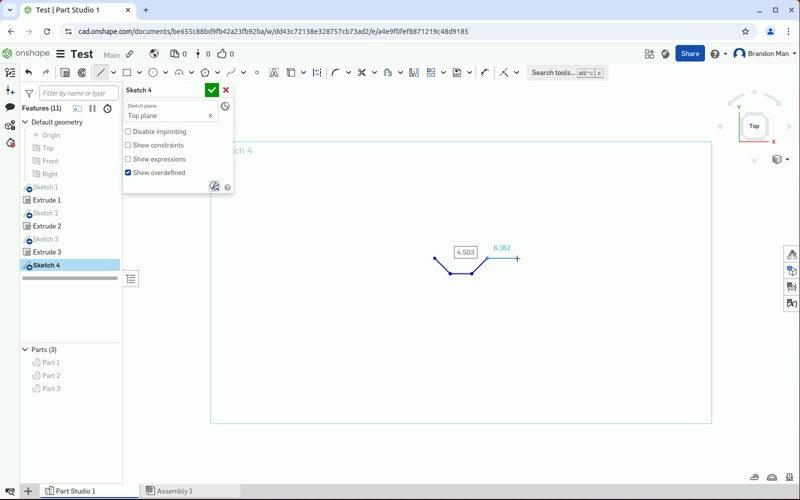
mouse_move(487, 237)
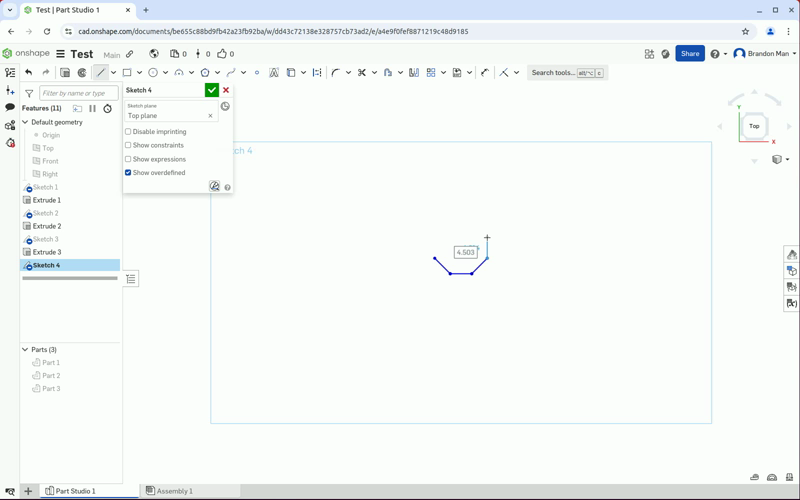
click(487, 237)
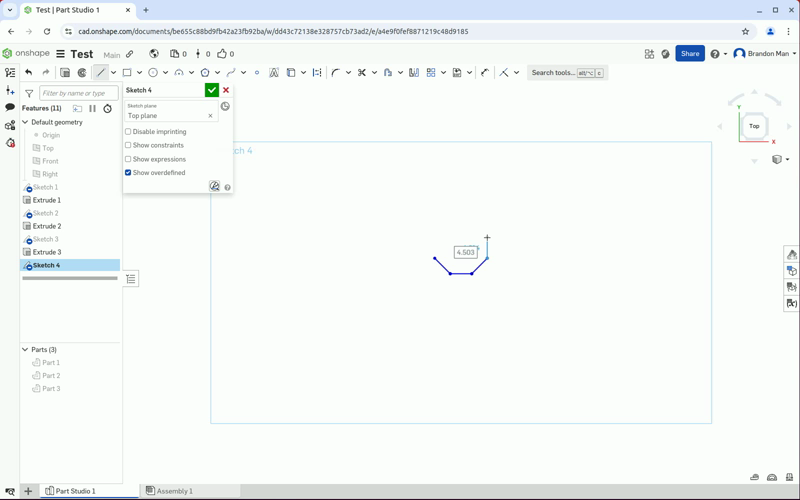
key_up(shift)
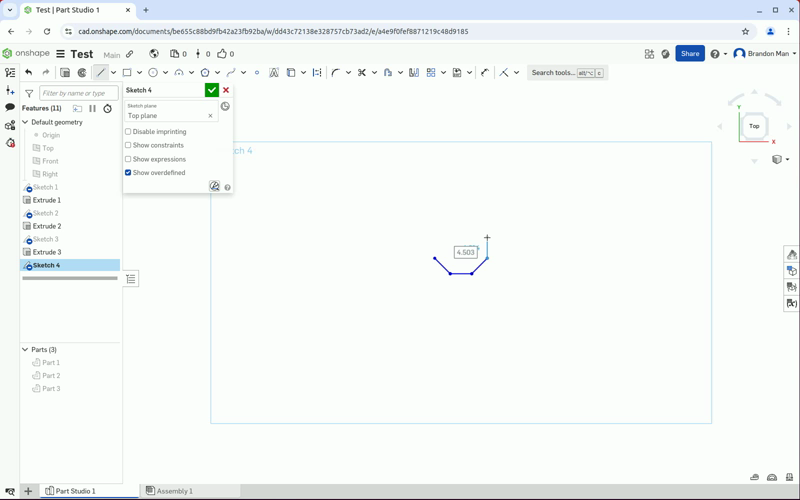
key_down(shift)
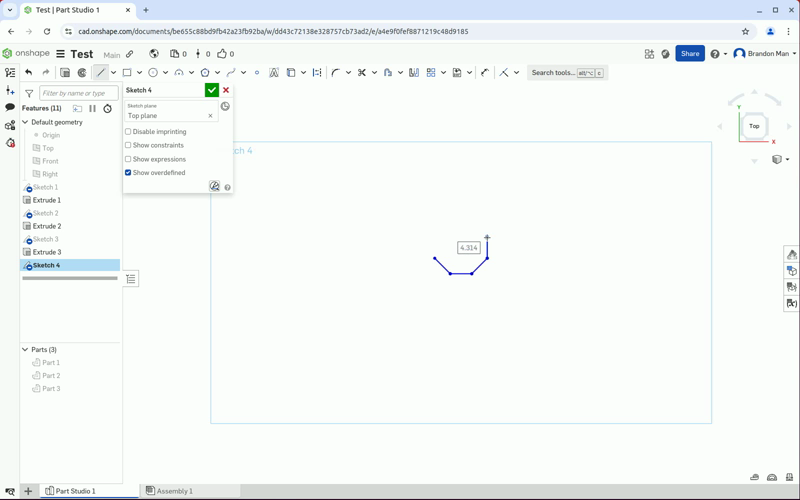
mouse_move(517, 237)
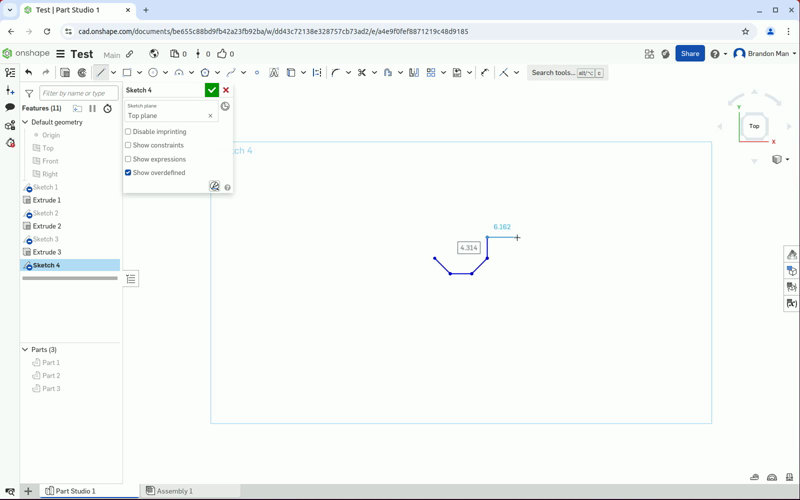
mouse_move(471, 221)
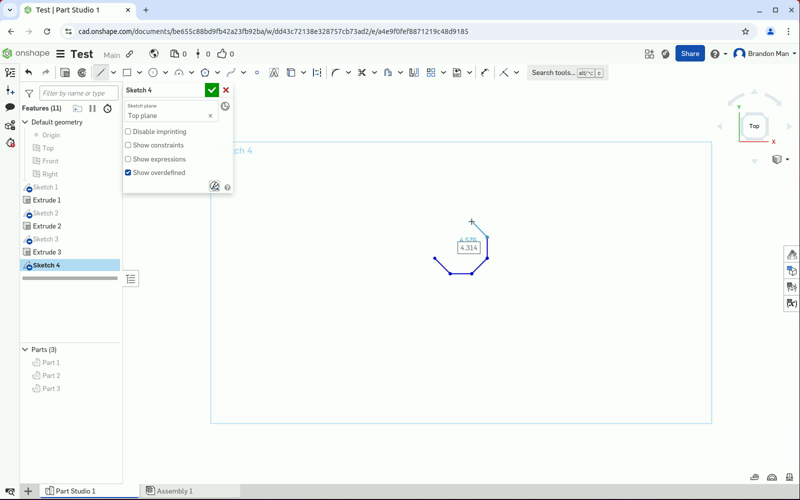
click(471, 221)
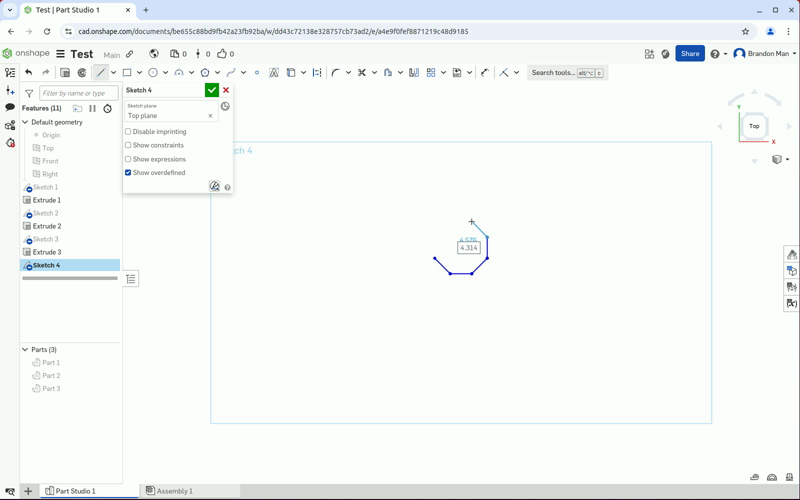
key_up(shift)
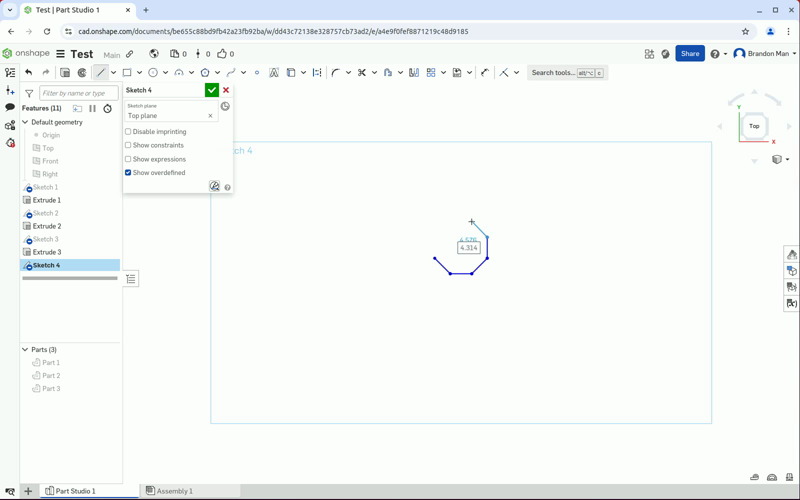
key_down(shift)
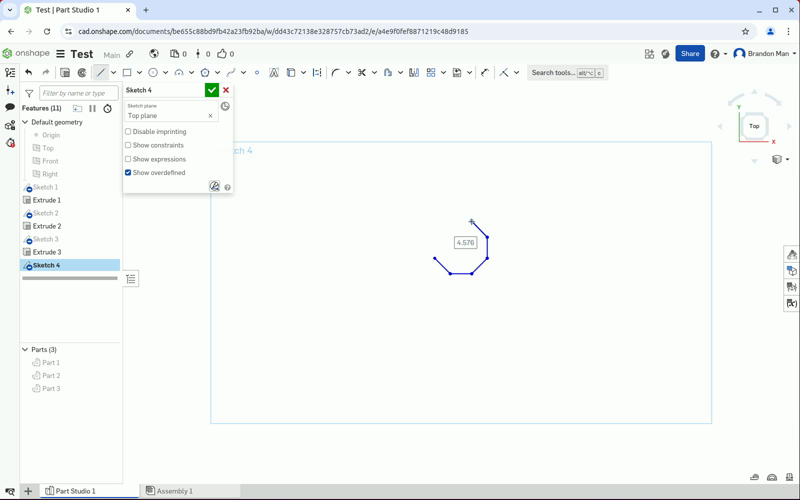
mouse_move(501, 221)
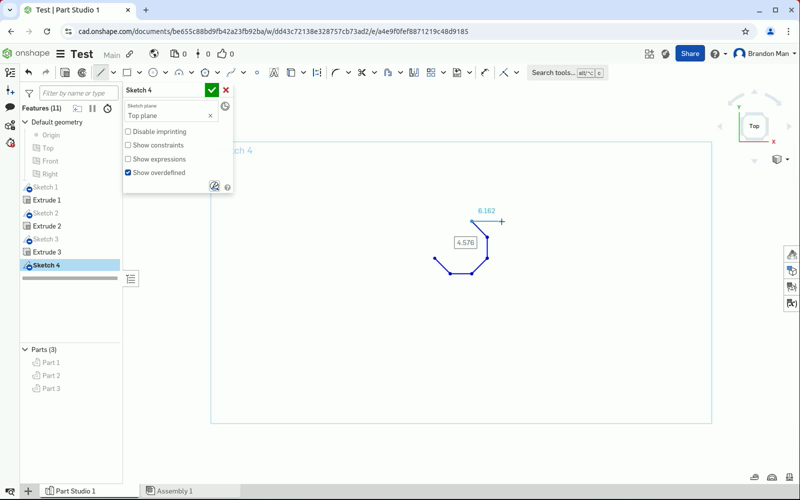
mouse_move(450, 221)
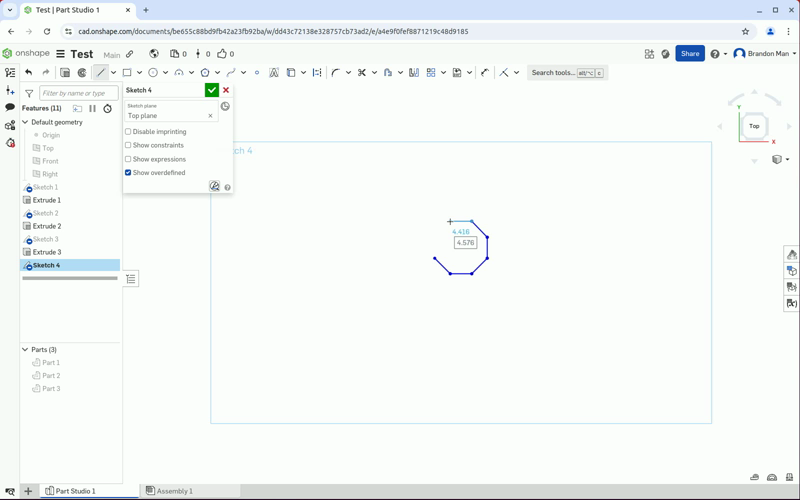
click(450, 221)
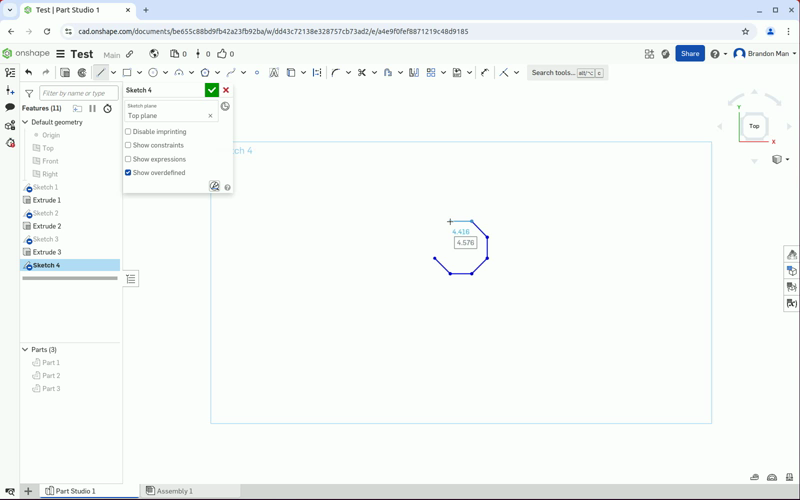
key_up(shift)
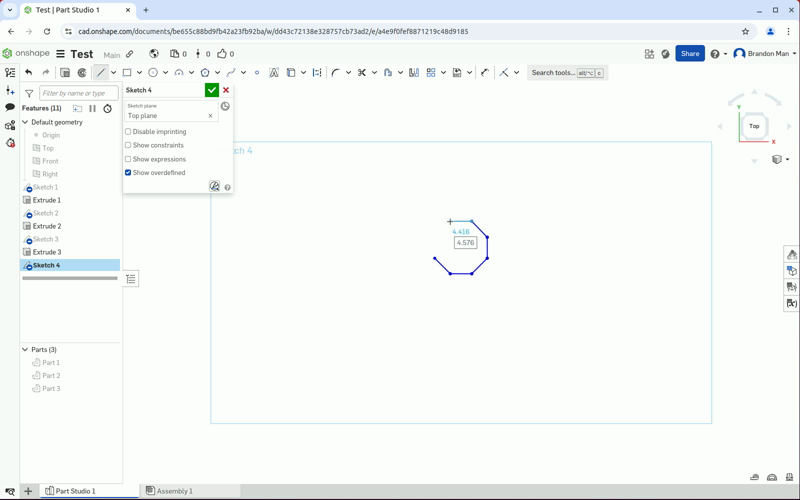
key_down(shift)
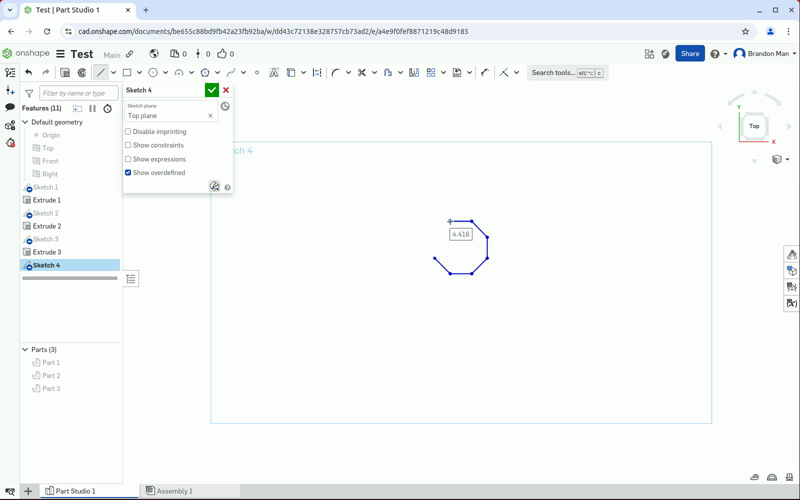
mouse_move(480, 221)
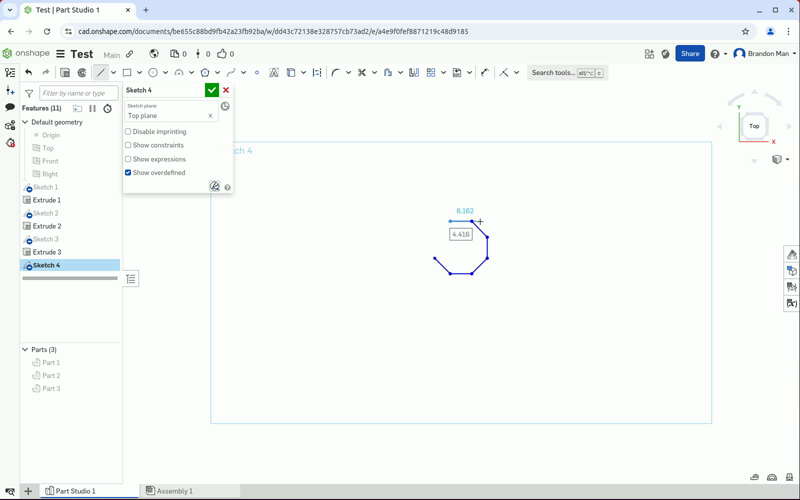
mouse_move(434, 237)
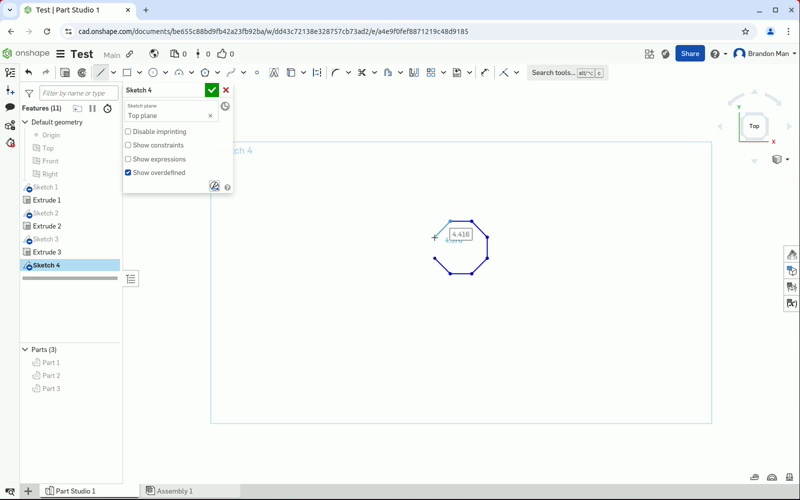
click(434, 237)
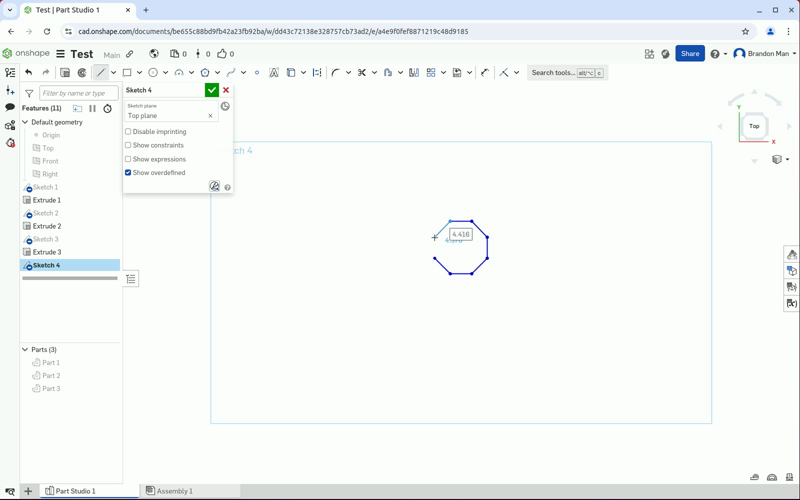
key_up(shift)
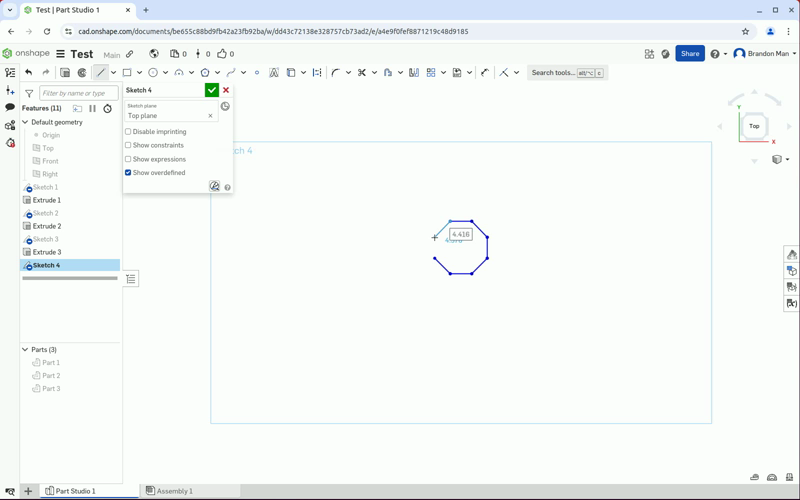
mouse_move(464, 237)
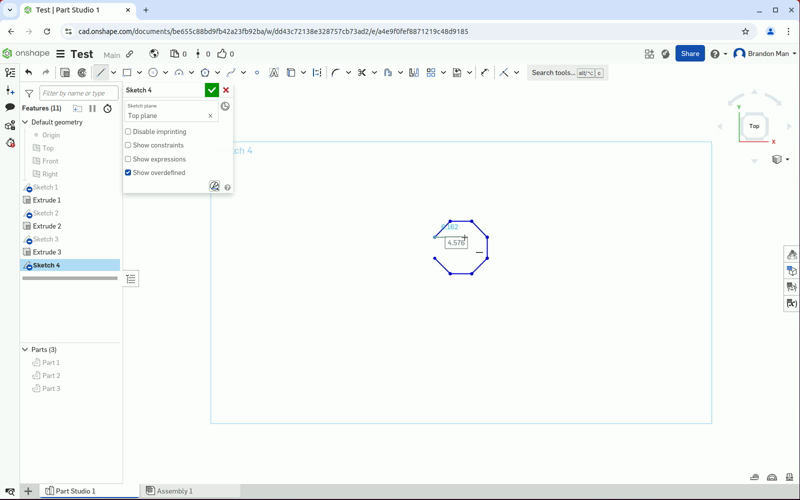
key_down(shift)
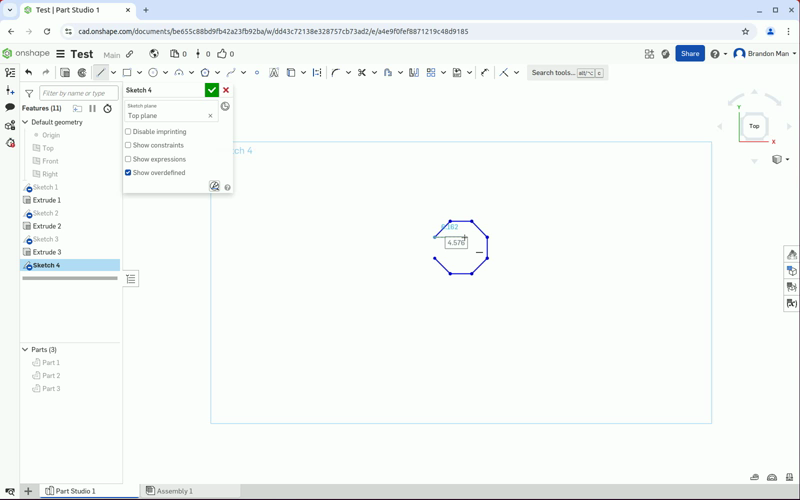
mouse_move(434, 258)
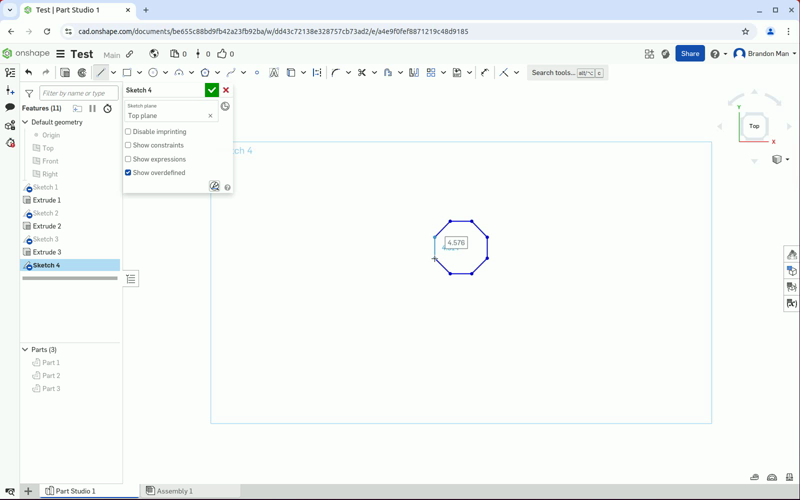
key_up(shift)
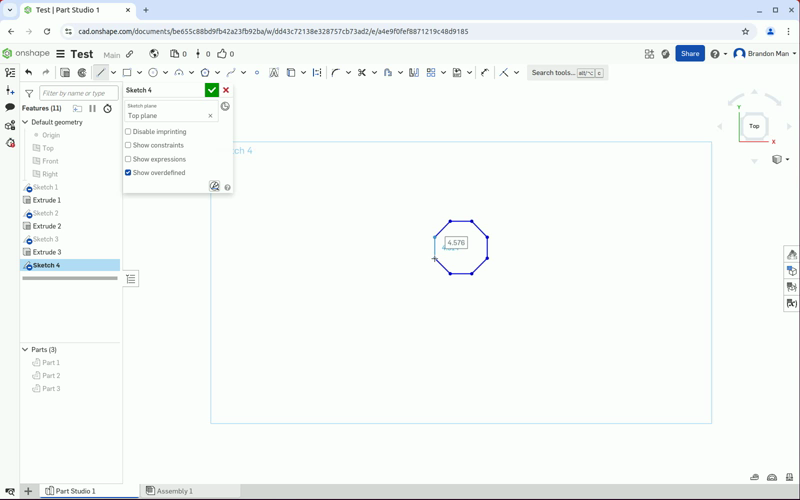
click(434, 258)
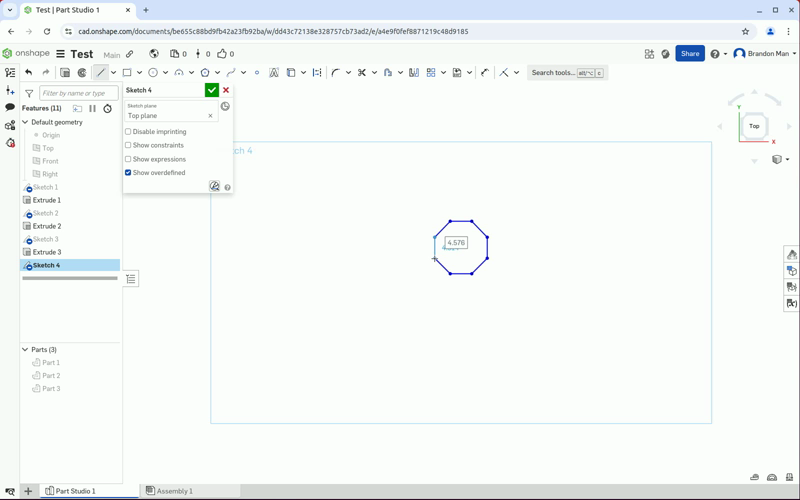
key(esc)
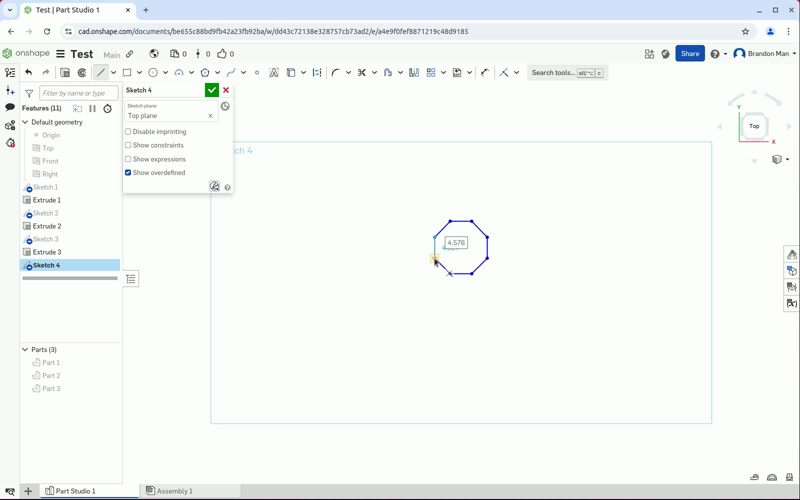
mouse_move(456, 245)
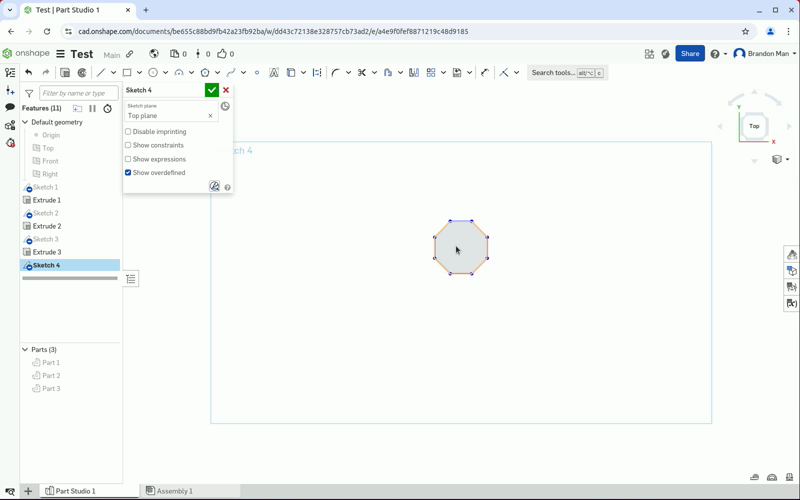
click(456, 245)
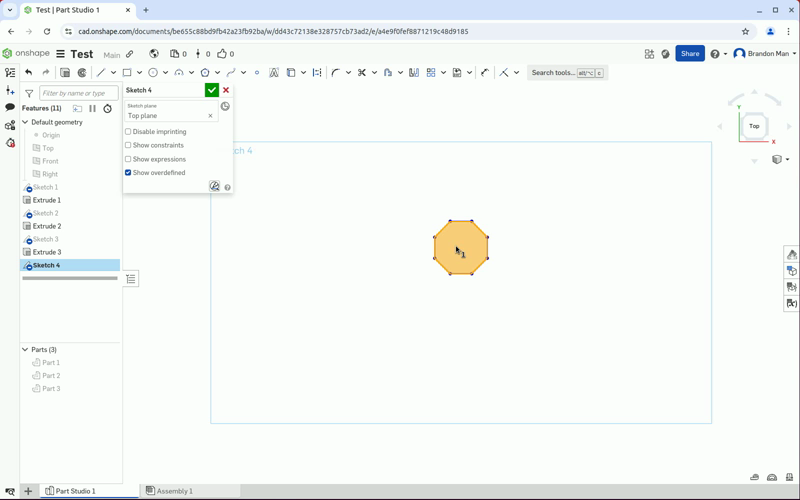
mouse_move(73, 352)
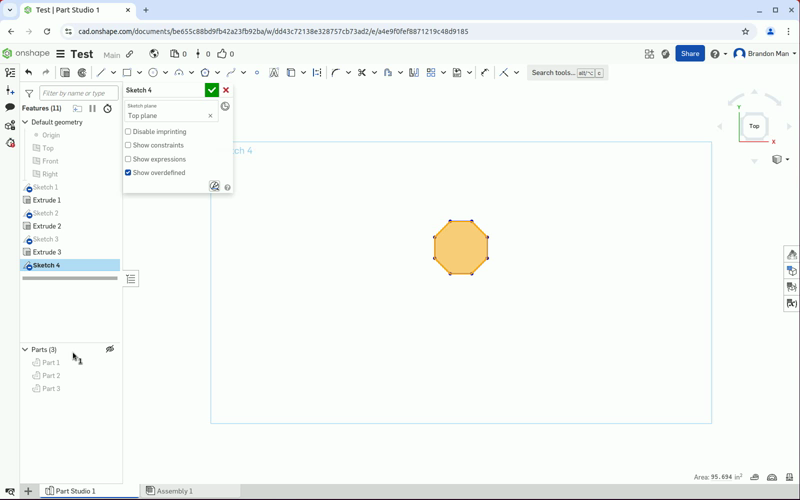
key(shift+y)
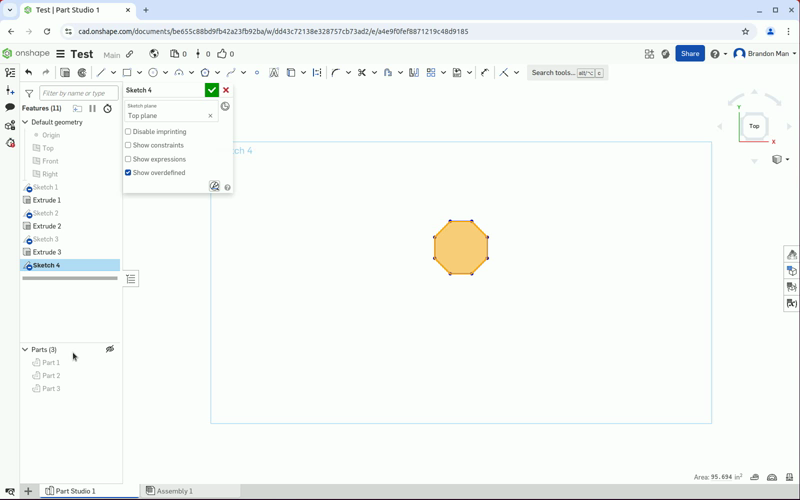
key(shift+e)
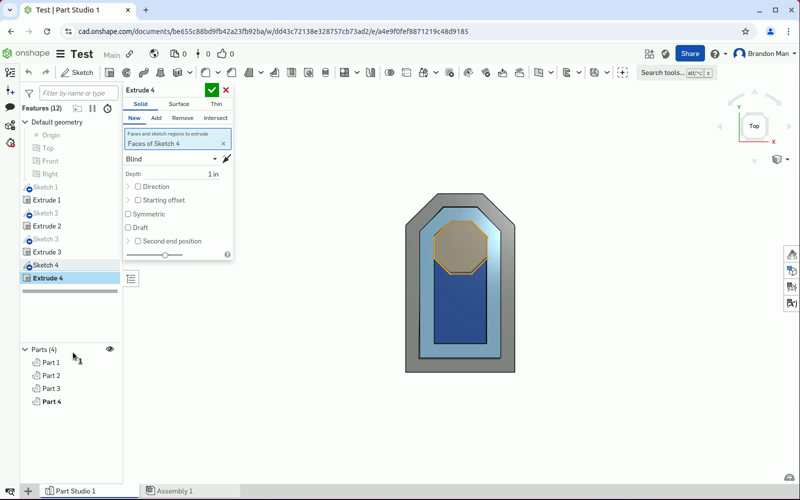
mouse_move(143, 106)
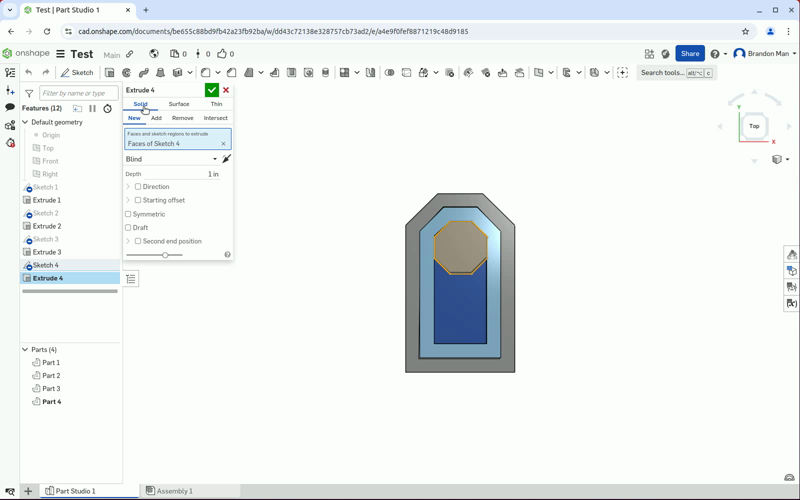
click(143, 106)
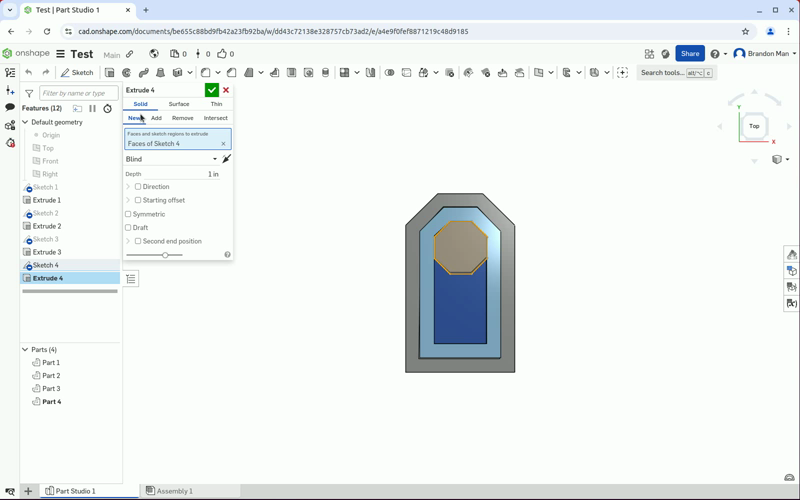
mouse_move(137, 120)
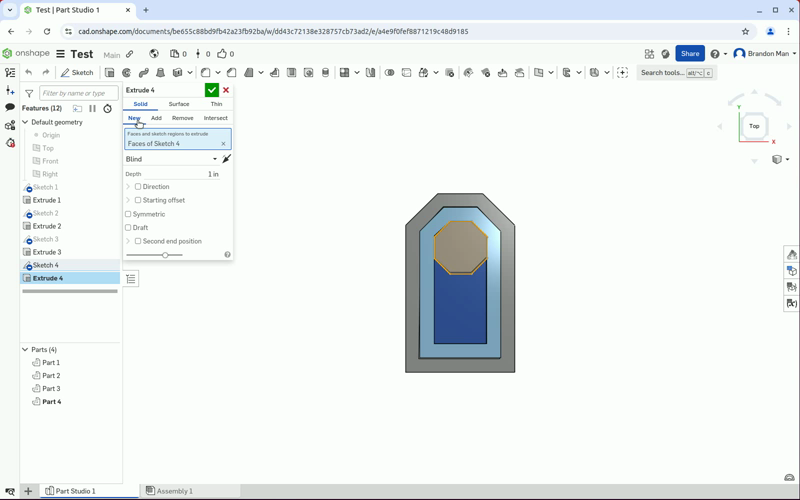
click(137, 120)
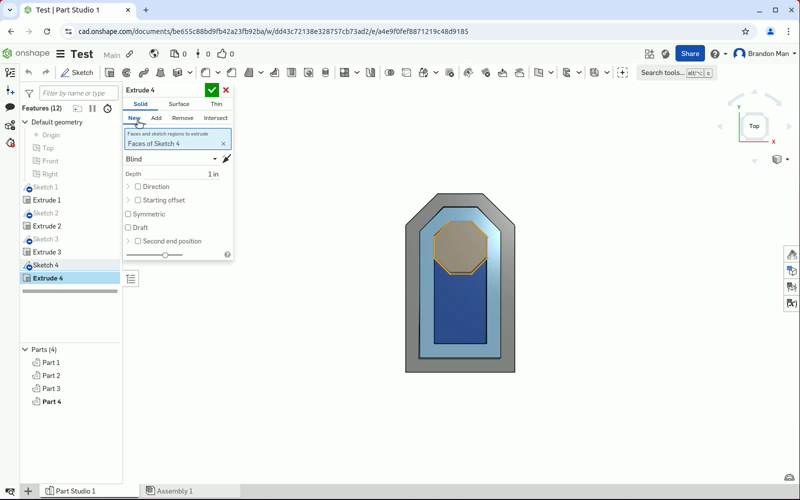
key(tab, 4)
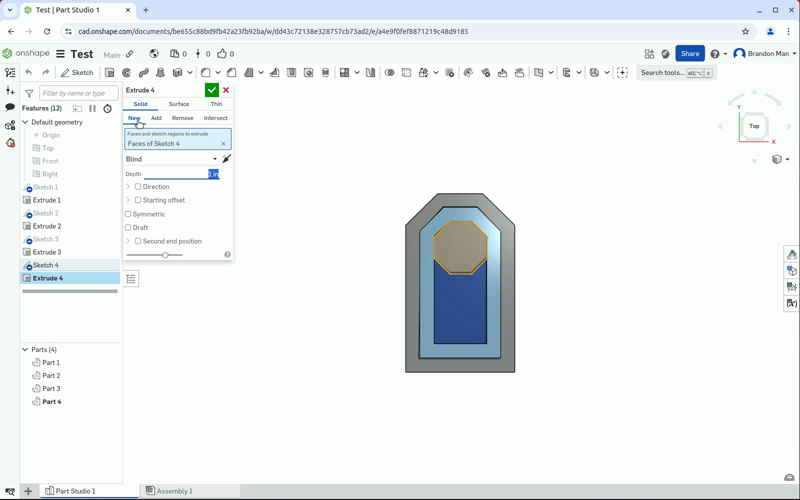
text(4.333)
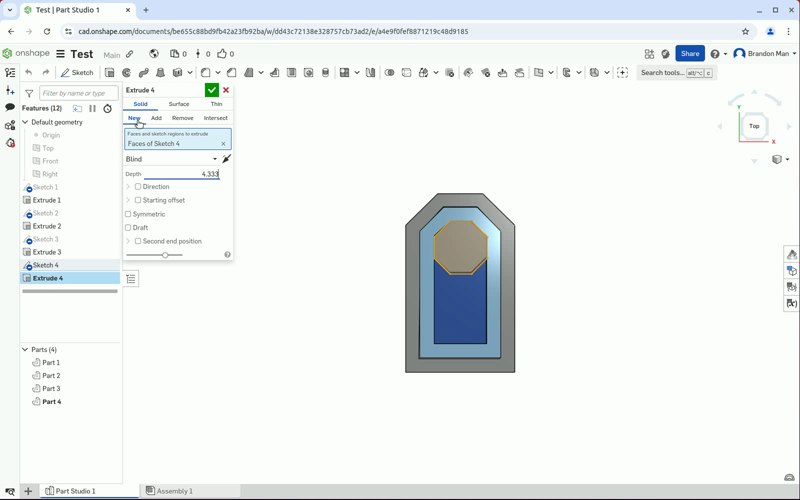
key(enter)
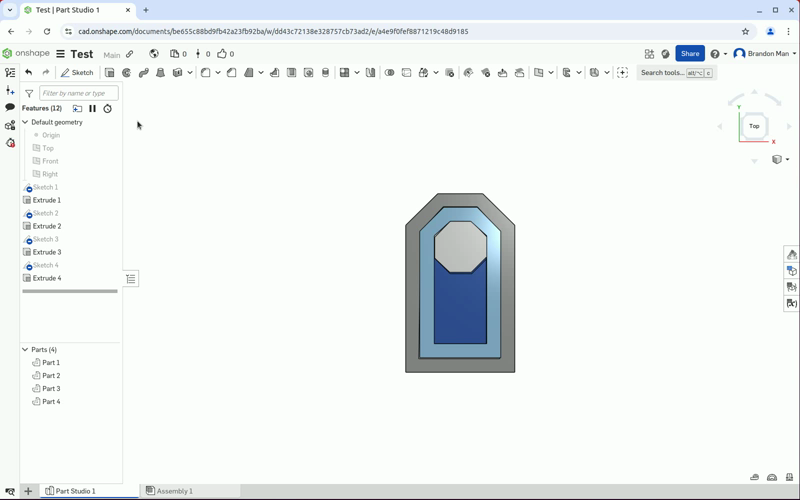
key(shift+h)
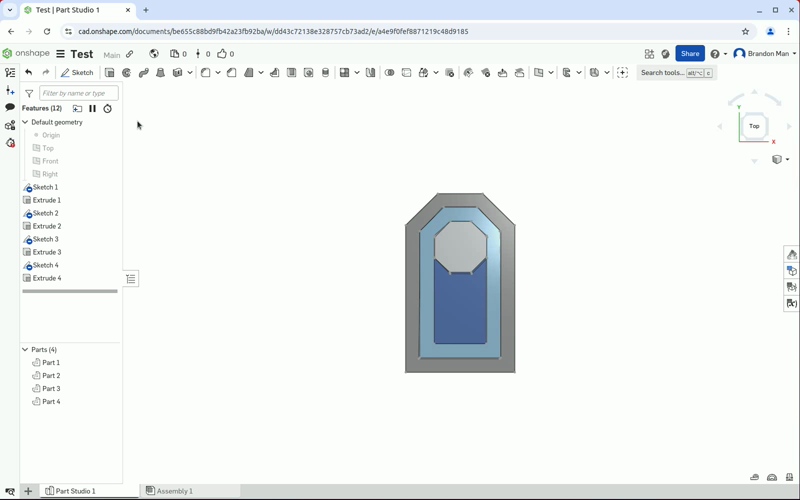
key(shift+h)
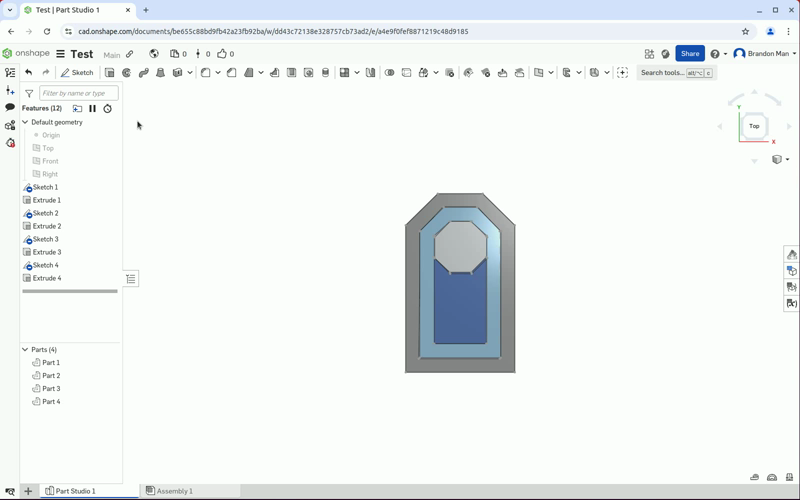
key(shift+7)
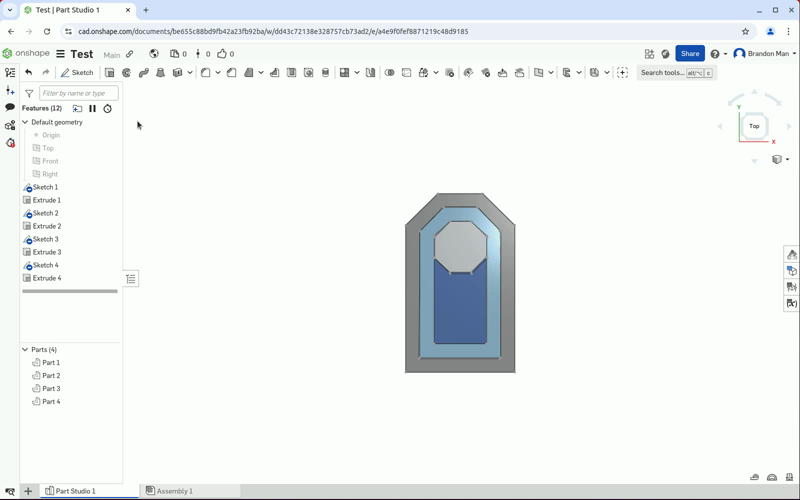
key(up, 3)
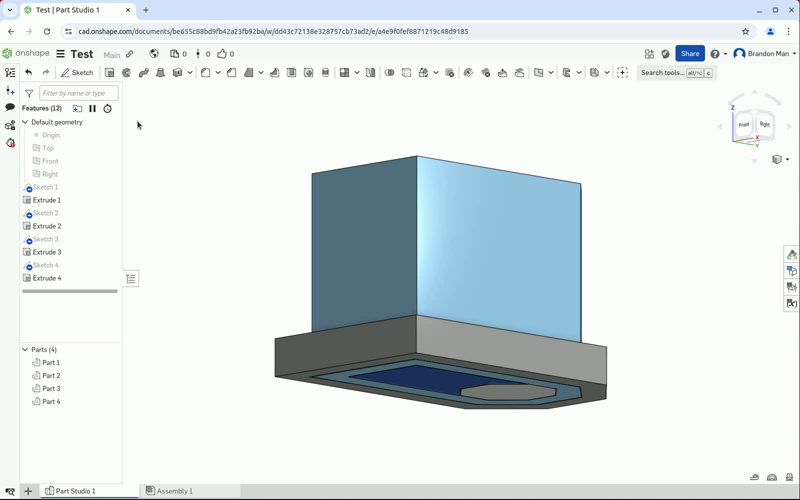
key(left, 3)
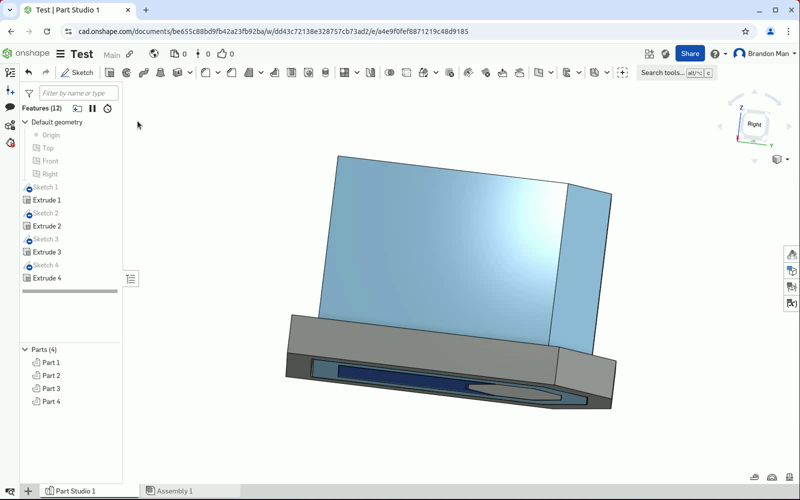
key(right, 3)
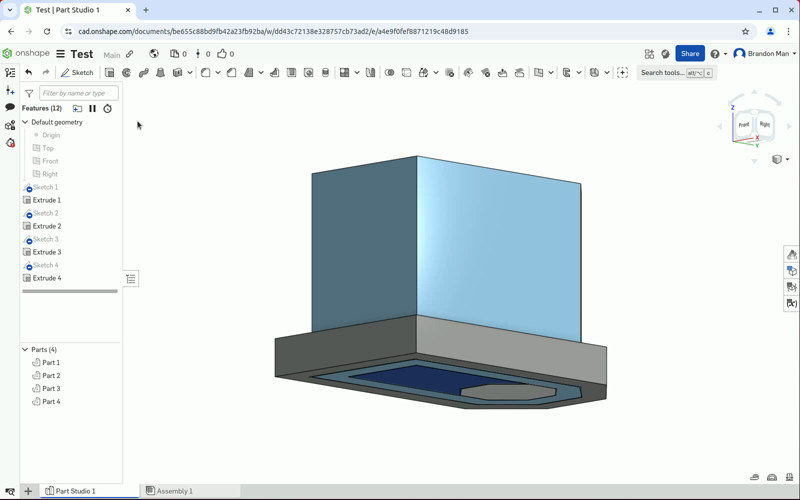
key(down, 3)
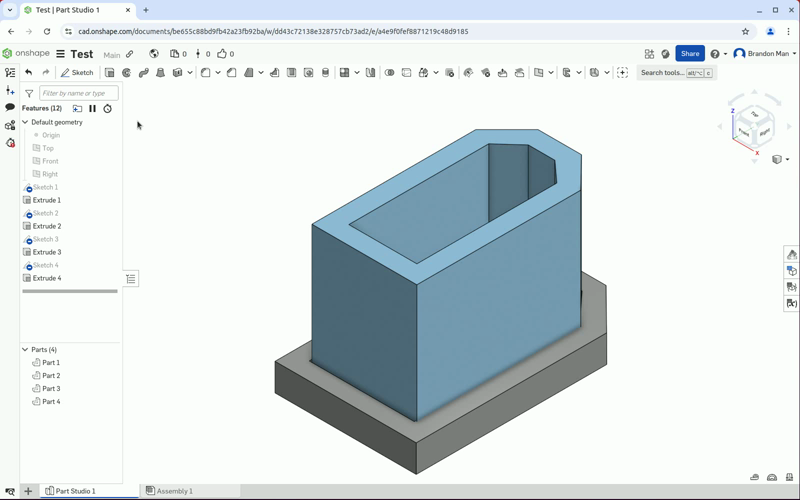
mouse_move(73, 189)
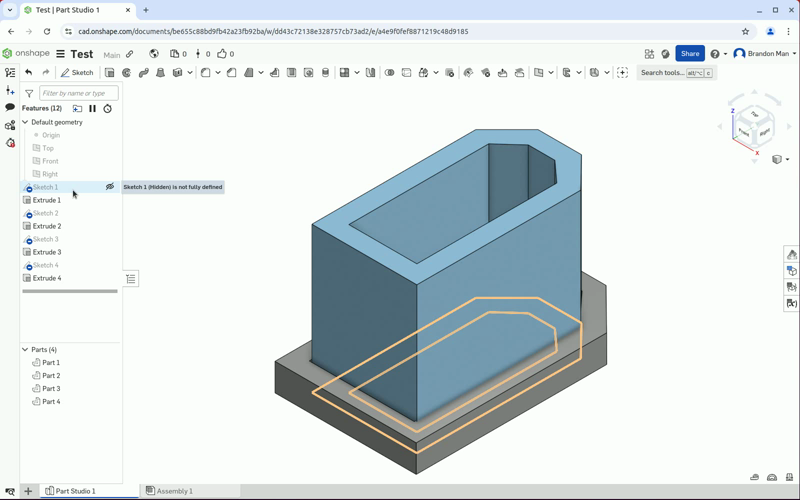
click(73, 189)